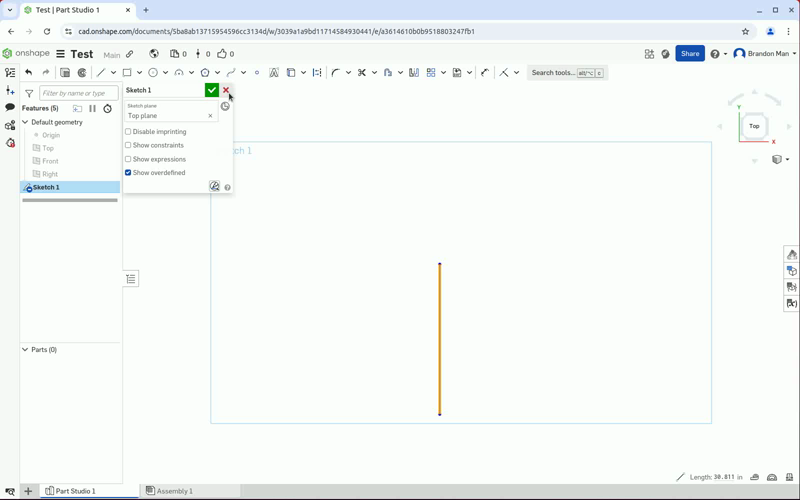
key(shift+h)
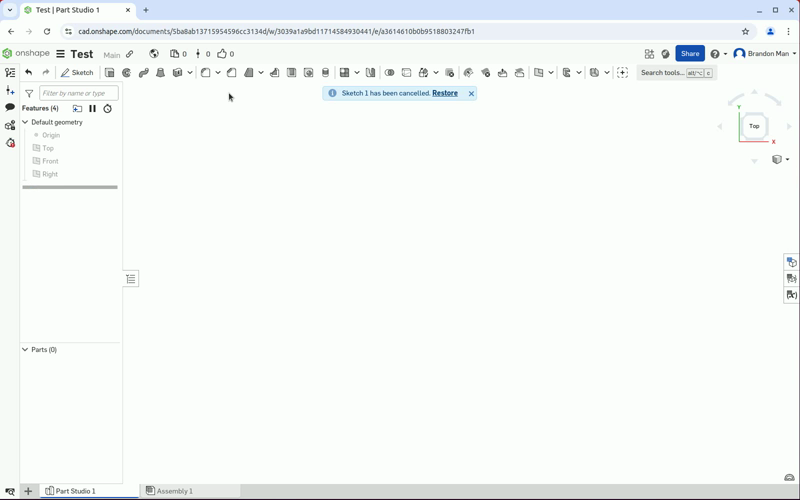
mouse_move(73, 352)
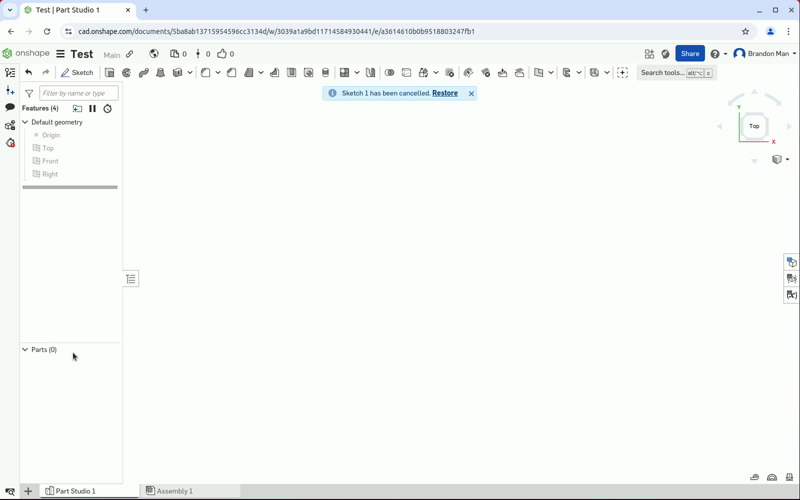
key(y)
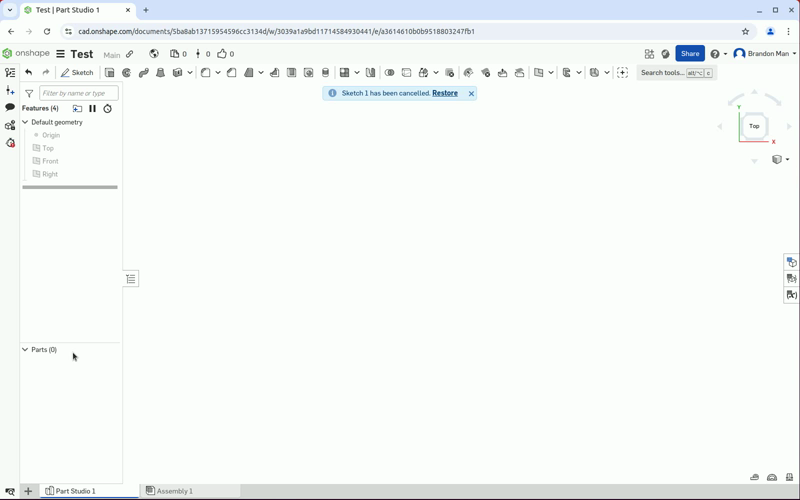
key(shift+p)
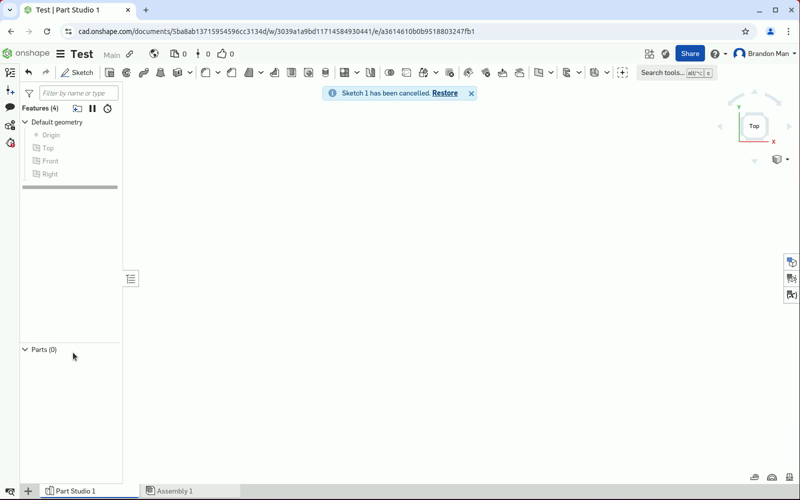
key(space)
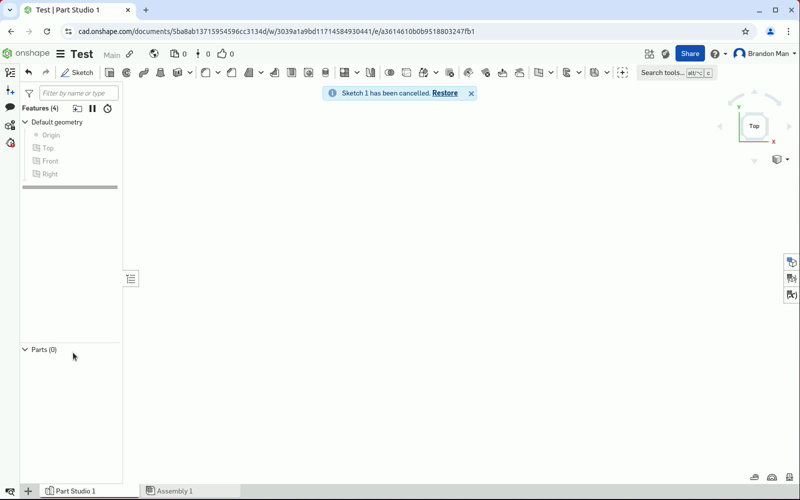
key_down(shift)
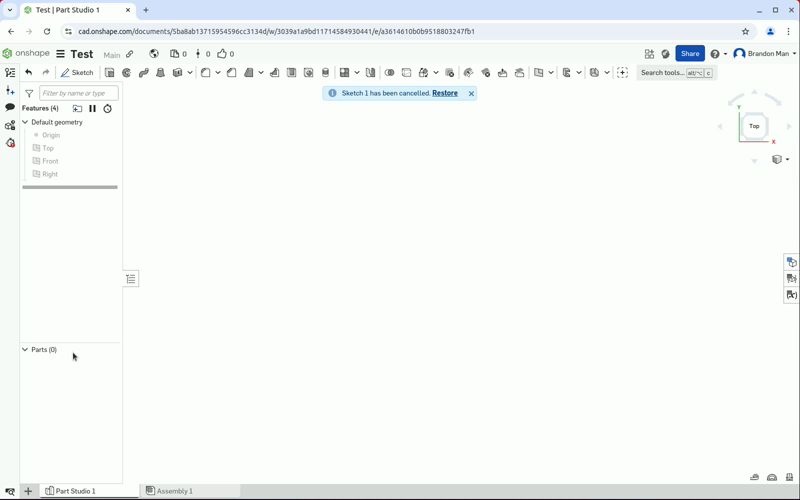
key(up)
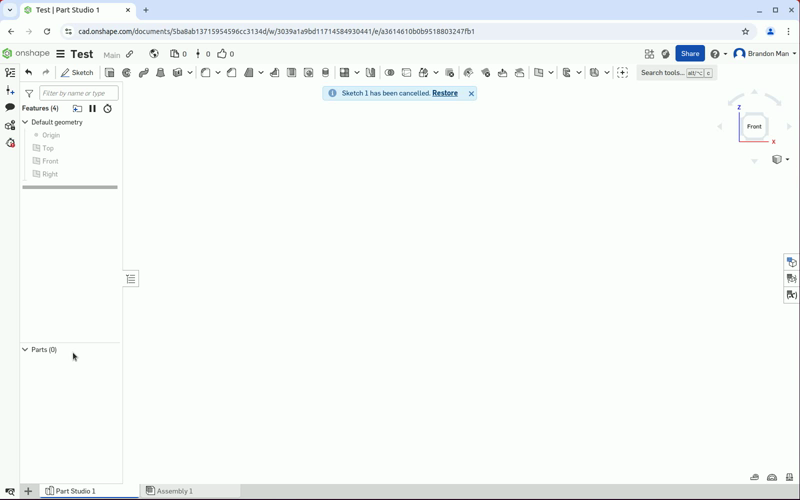
key_up(shift)
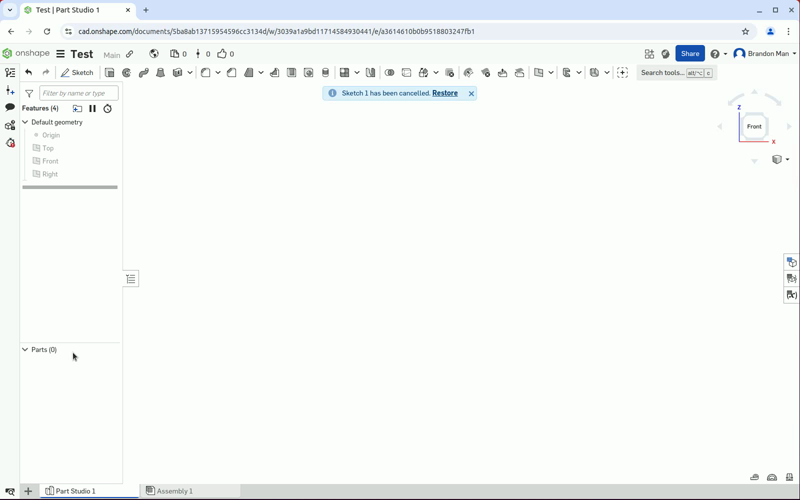
mouse_move(73, 352)
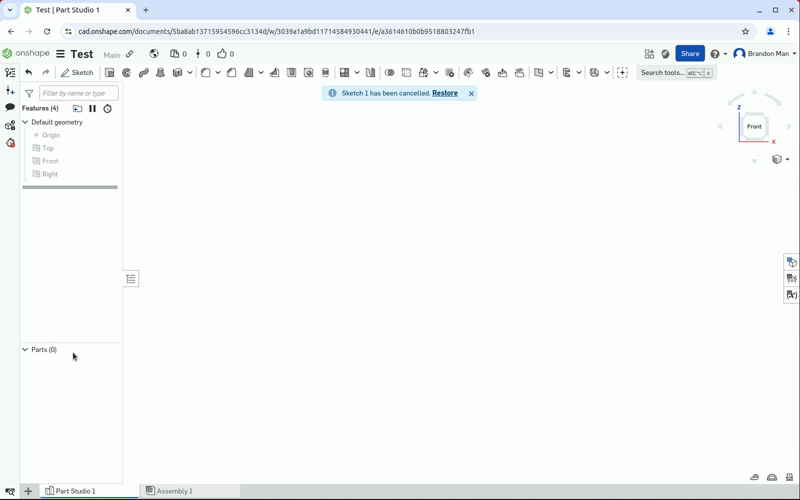
key(shift+y)
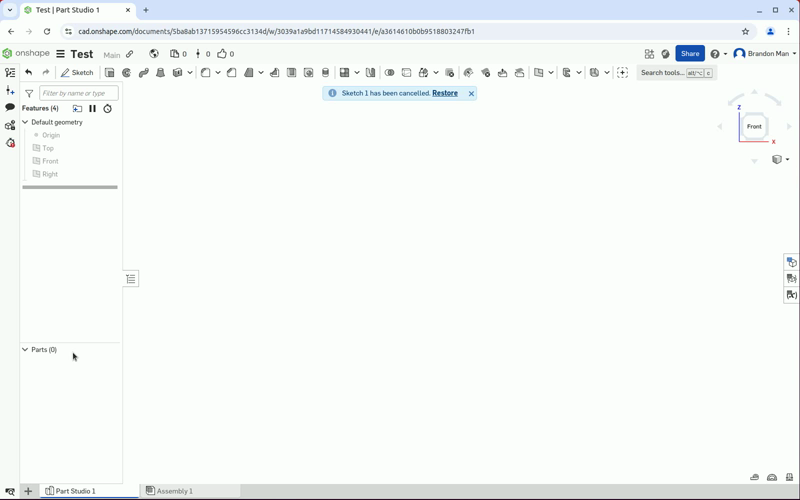
key(shift+s)
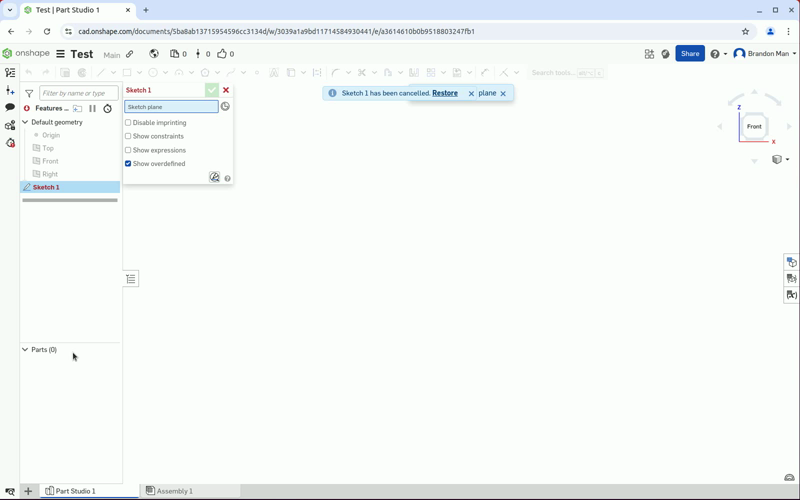
mouse_move(73, 163)
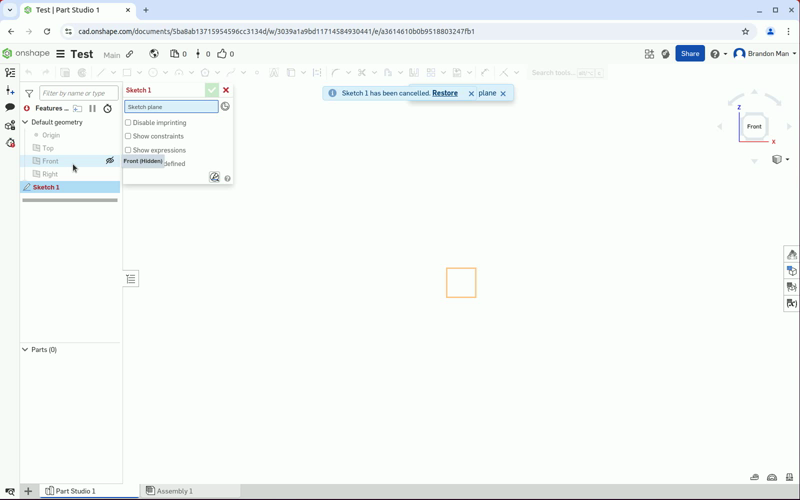
click(73, 163)
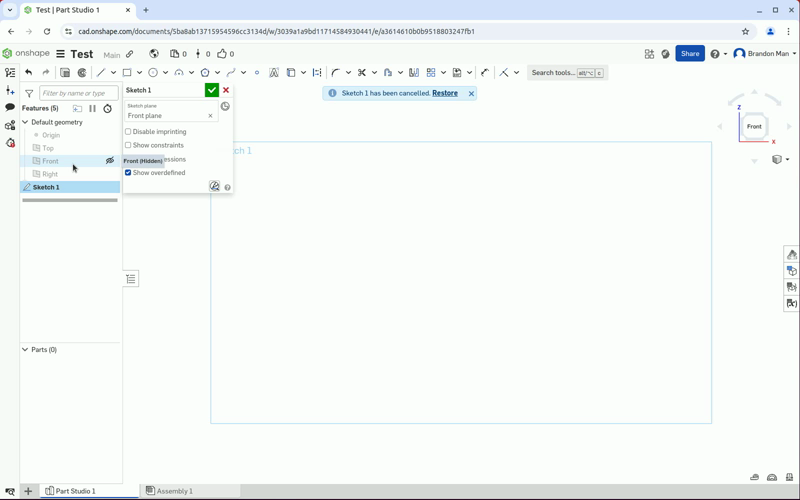
mouse_move(73, 352)
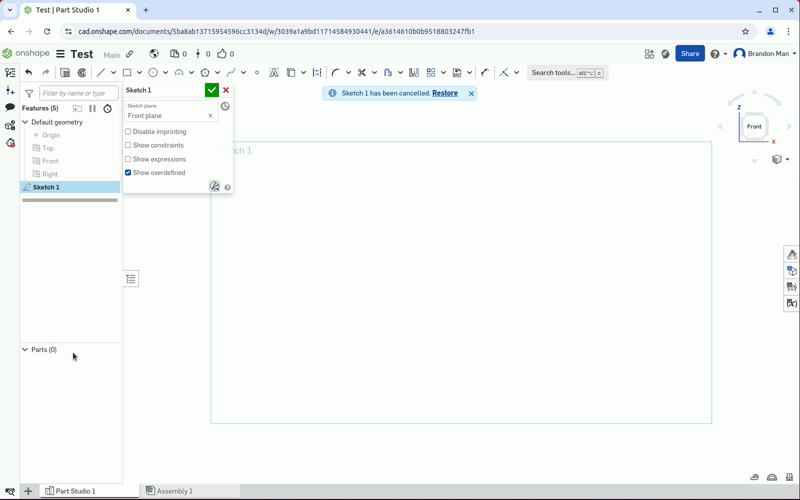
key(y)
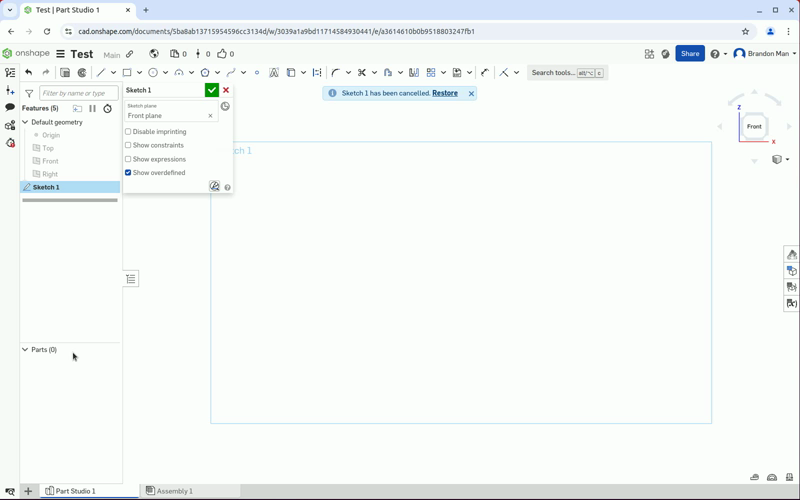
key(l)
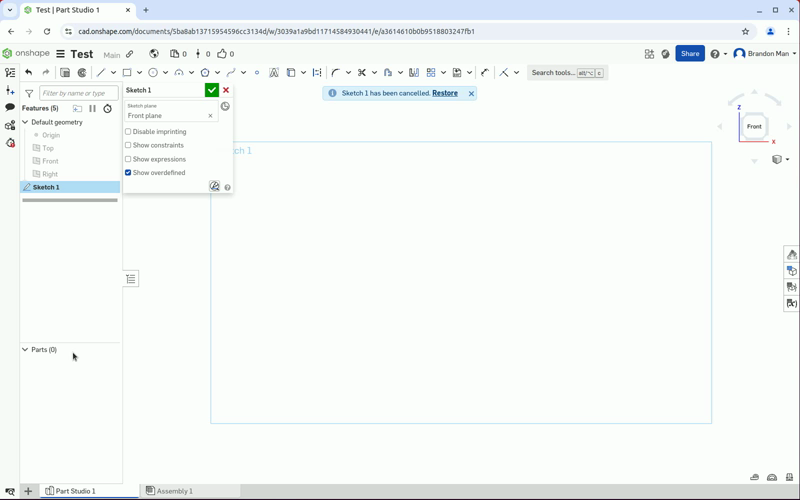
key_down(shift)
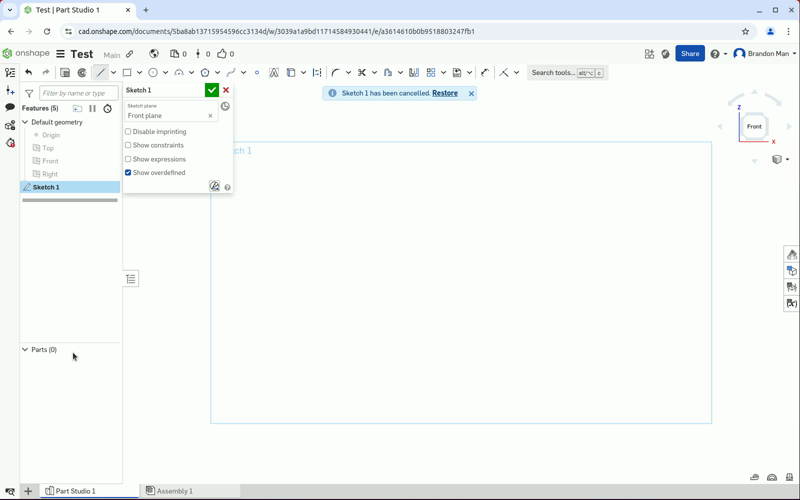
mouse_move(460, 282)
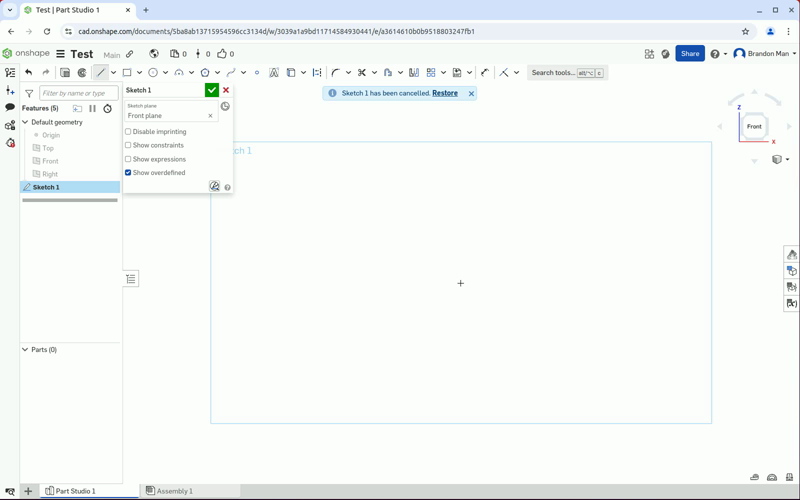
click(460, 282)
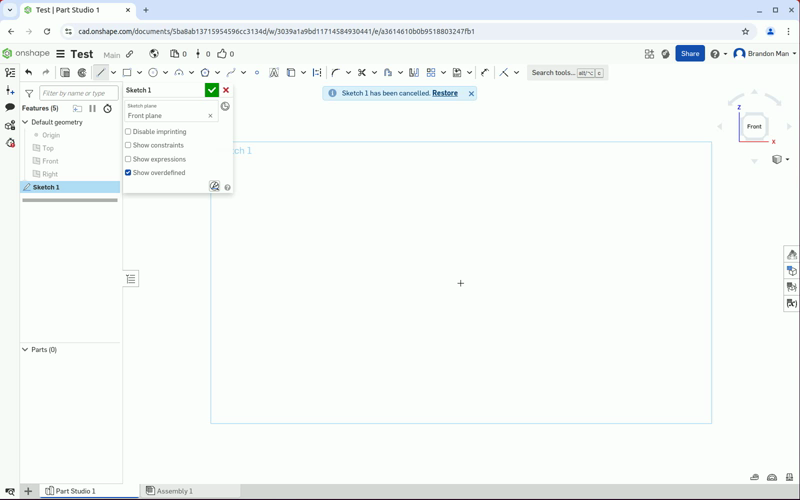
key_up(shift)
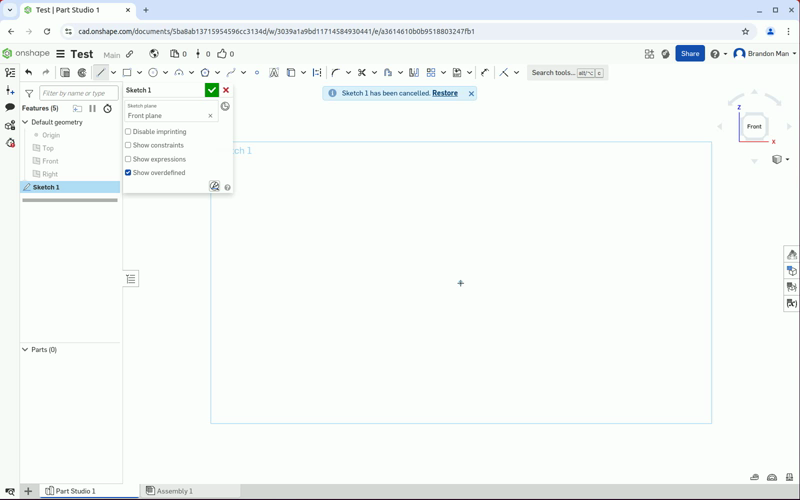
key_down(shift)
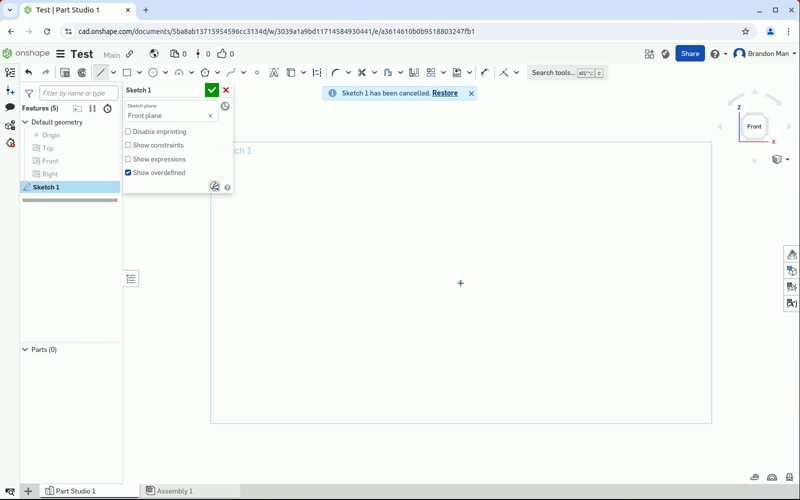
mouse_move(573, 282)
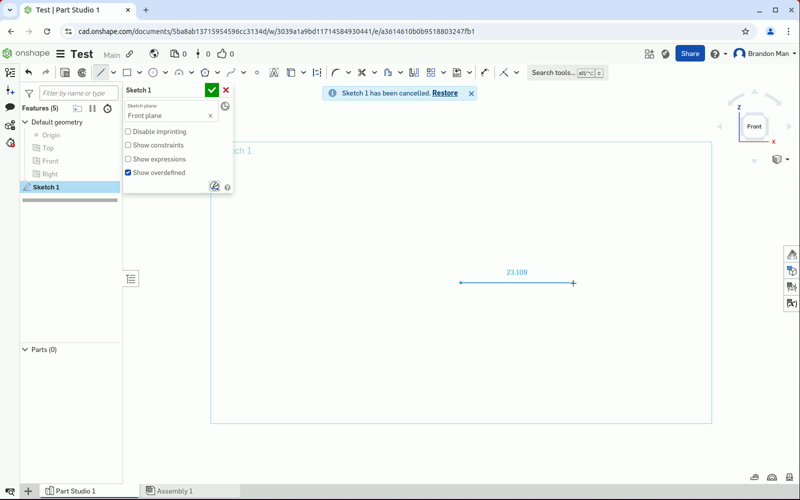
click(573, 282)
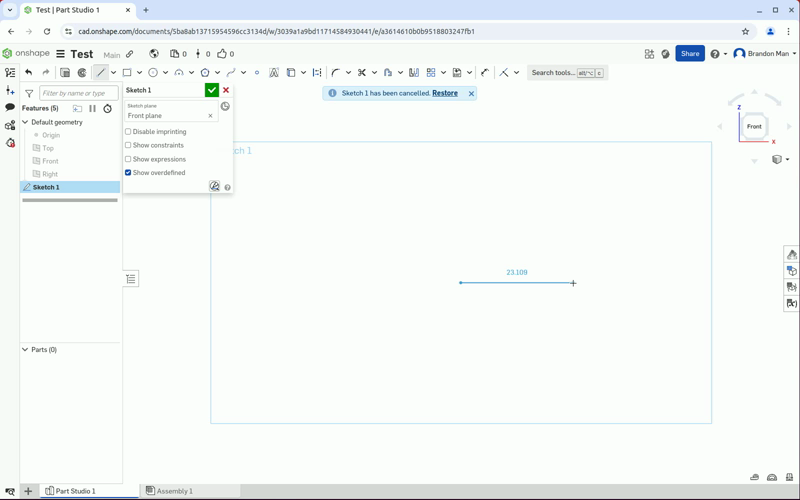
key_up(shift)
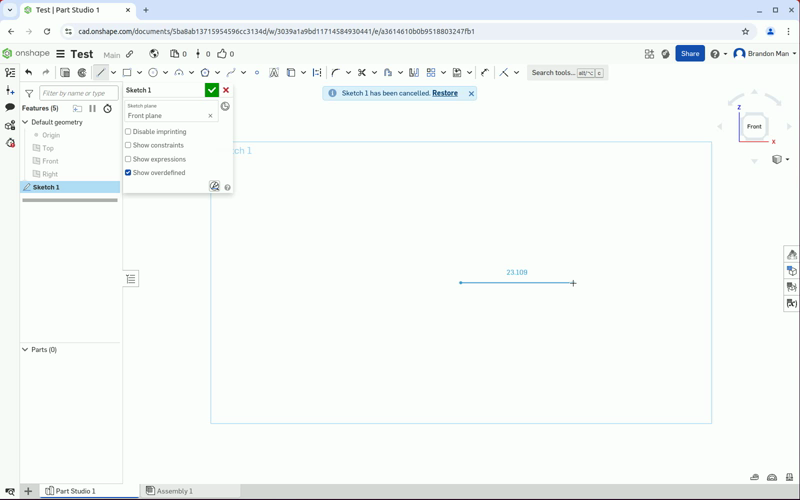
key_down(shift)
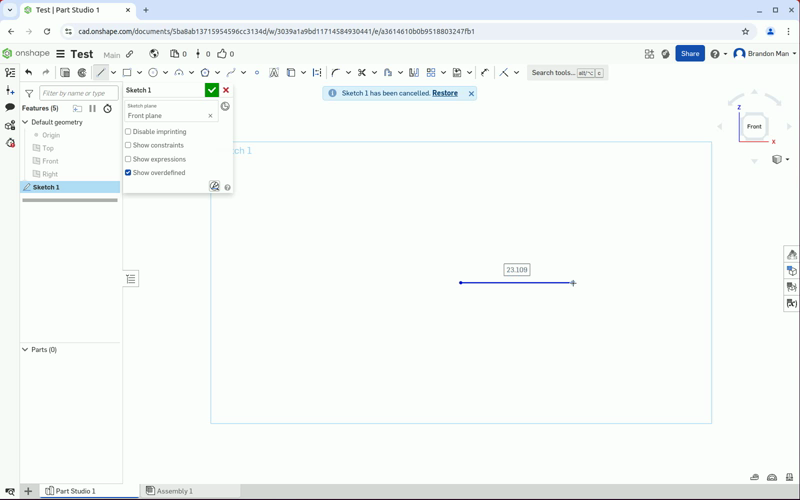
mouse_move(573, 170)
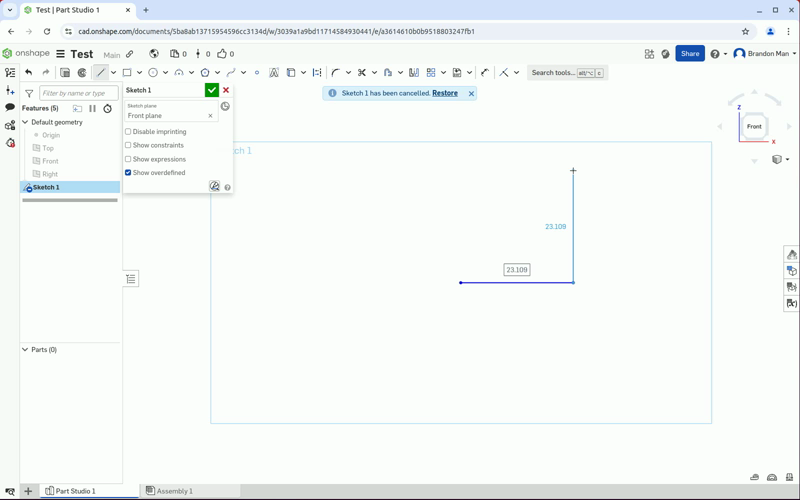
click(573, 170)
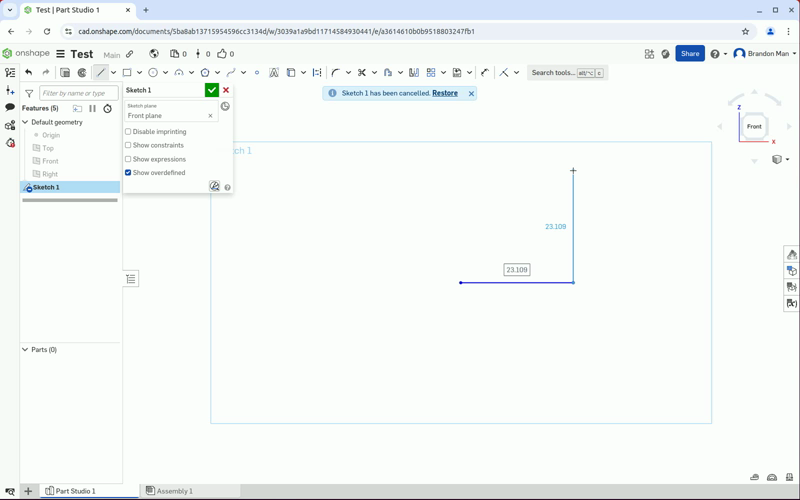
key_up(shift)
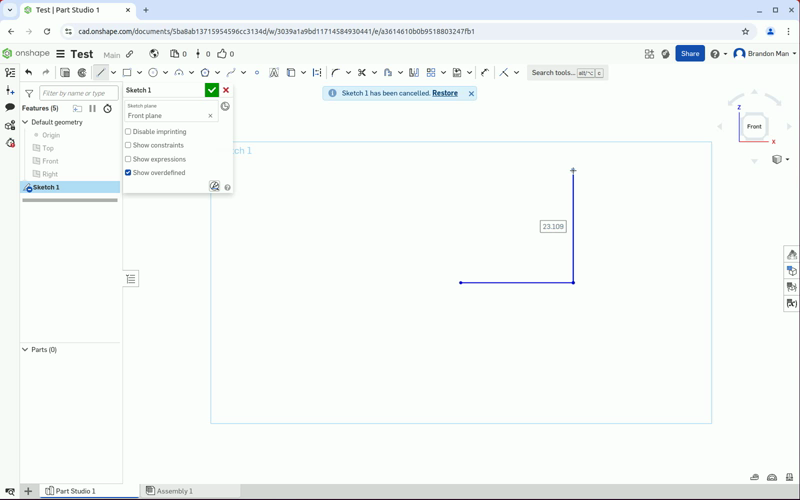
key_down(shift)
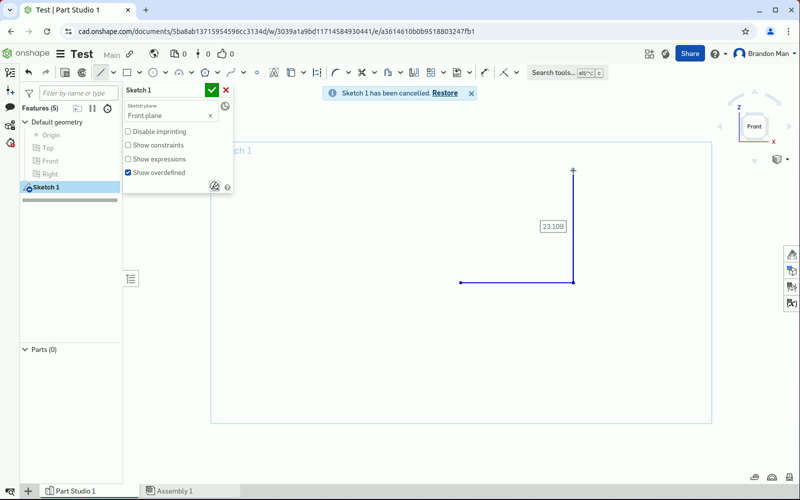
mouse_move(460, 170)
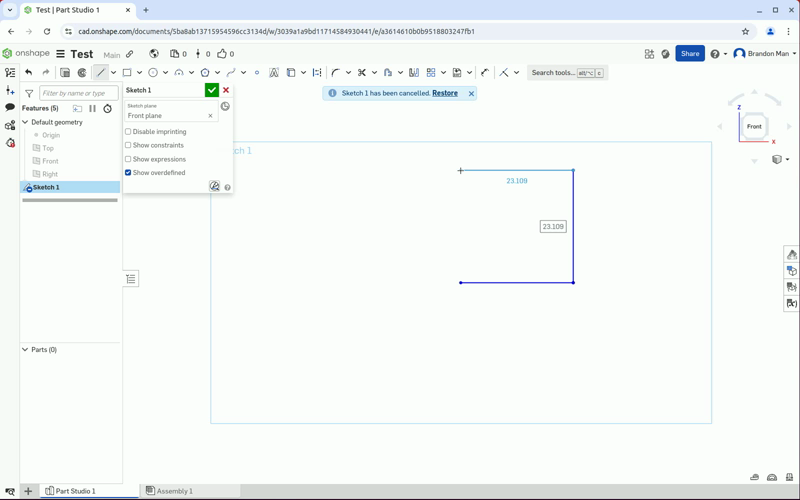
click(460, 170)
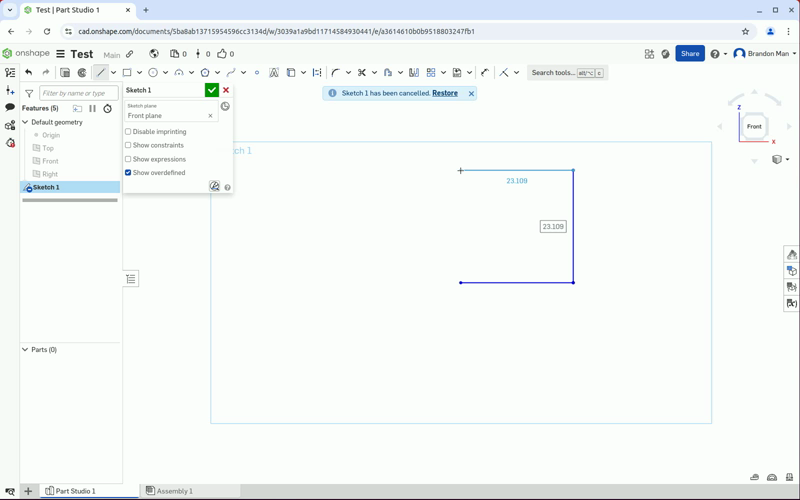
key_up(shift)
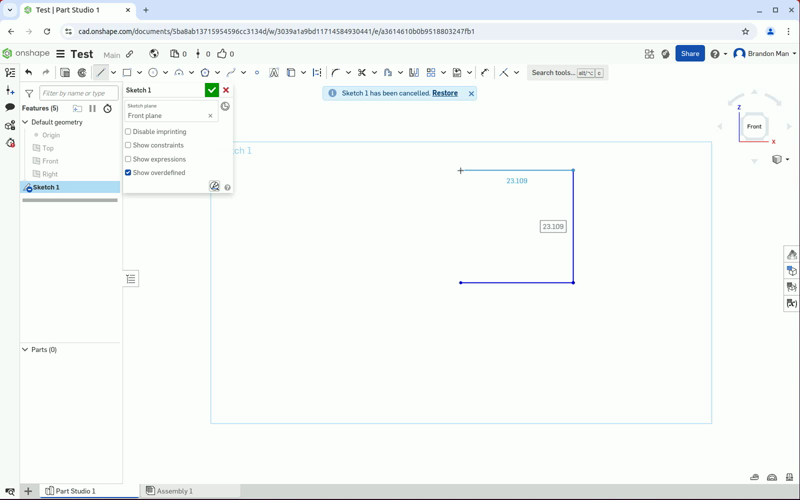
key_down(shift)
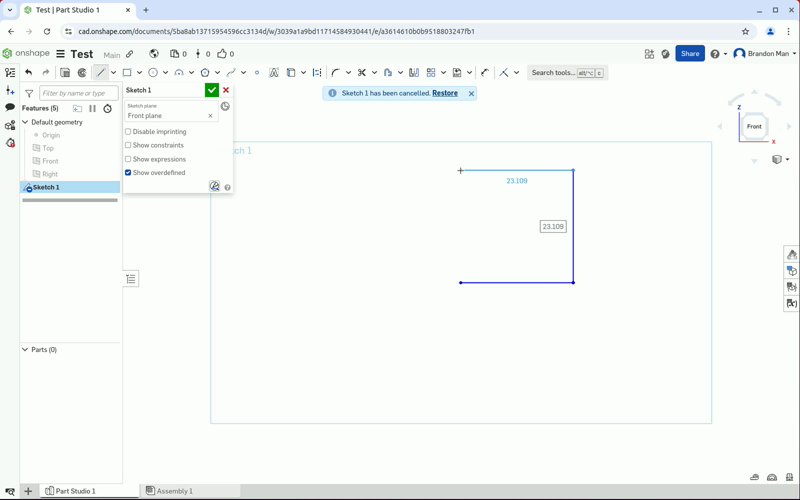
mouse_move(460, 282)
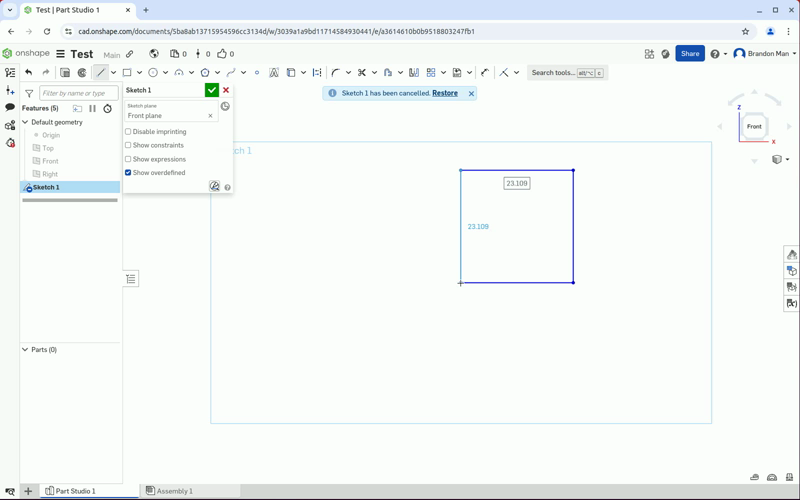
key_up(shift)
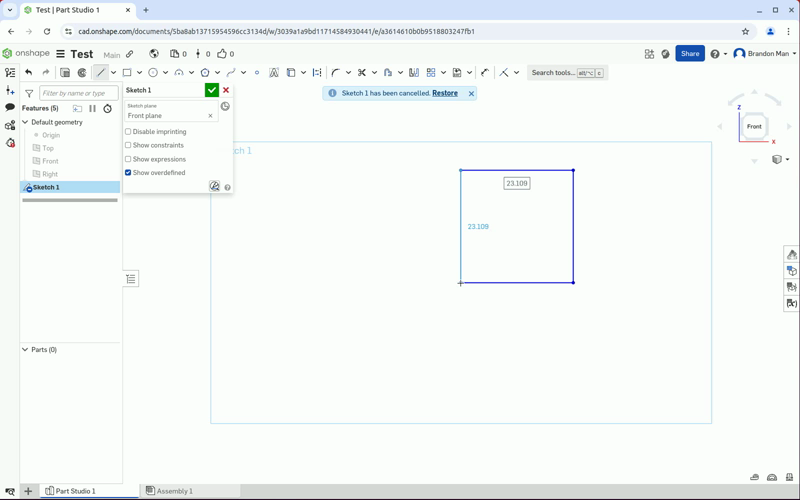
click(460, 282)
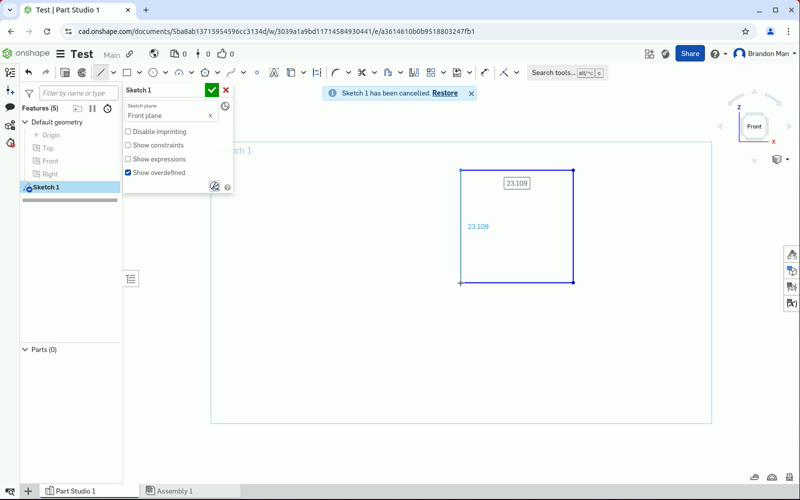
key(esc)
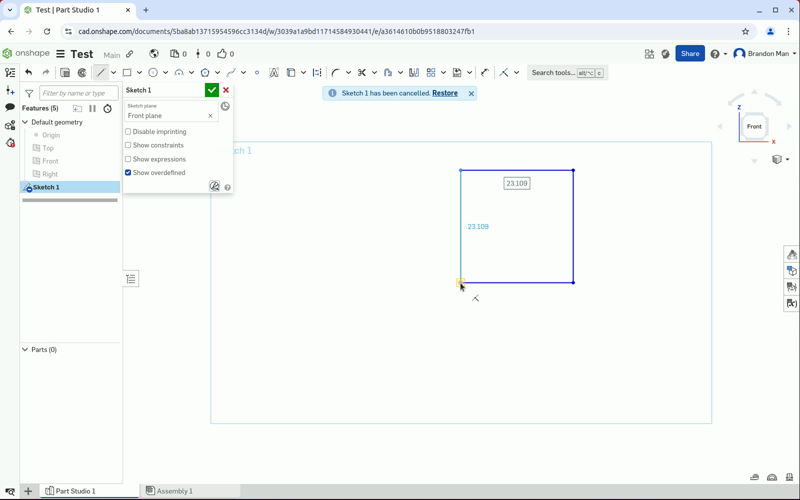
mouse_move(485, 180)
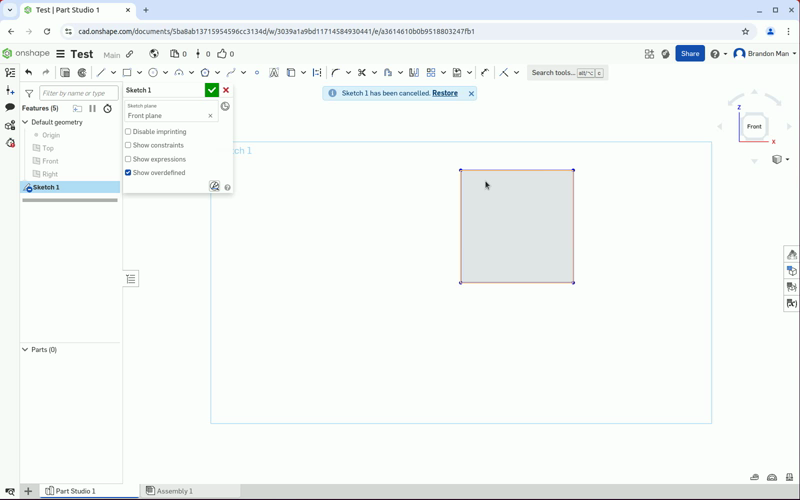
click(485, 180)
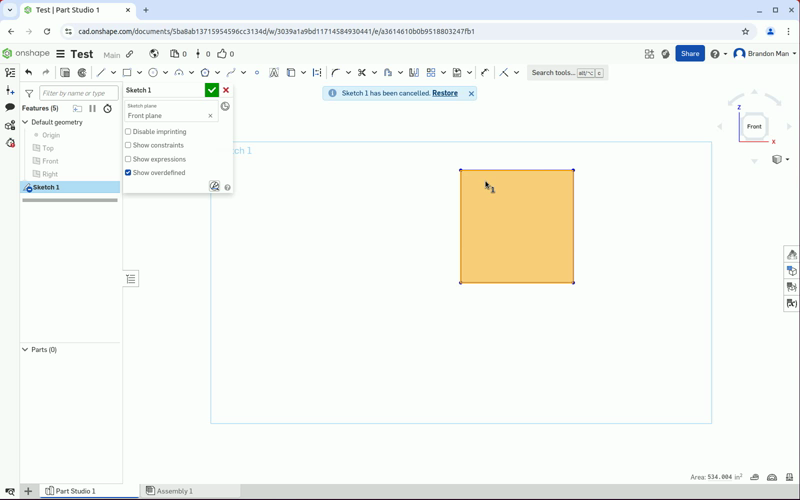
mouse_move(73, 352)
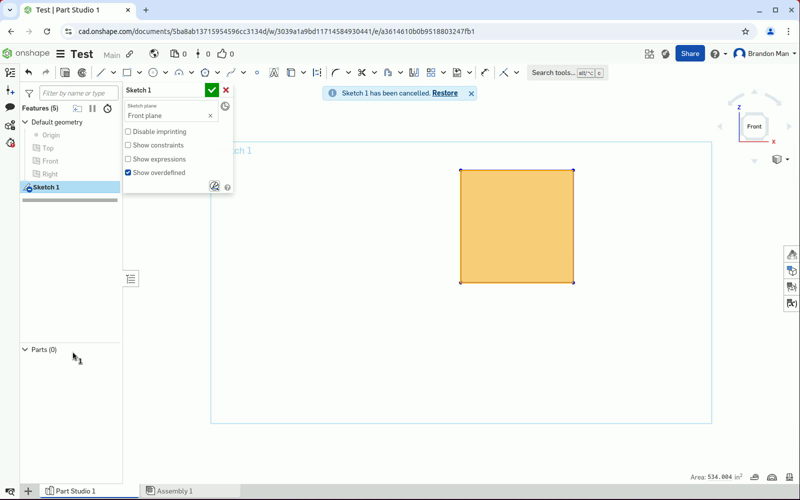
key(shift+y)
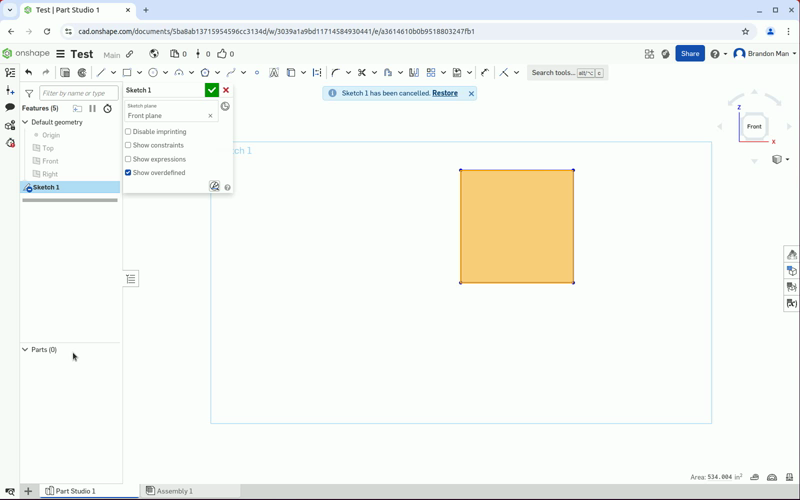
key(shift+e)
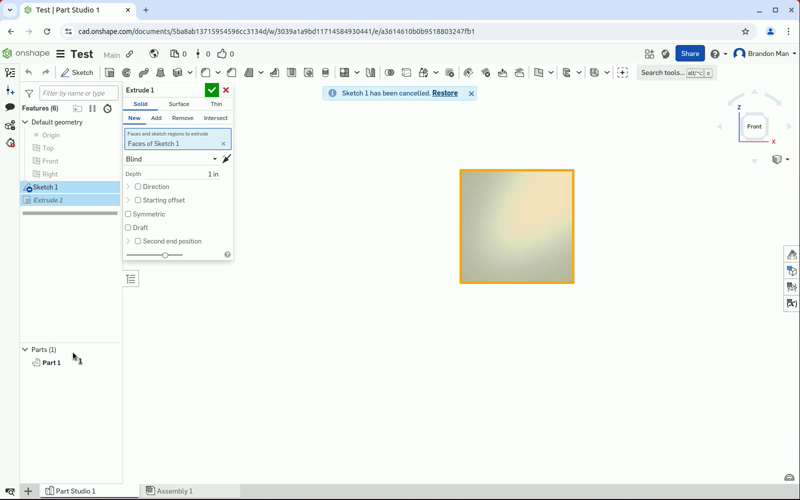
mouse_move(143, 106)
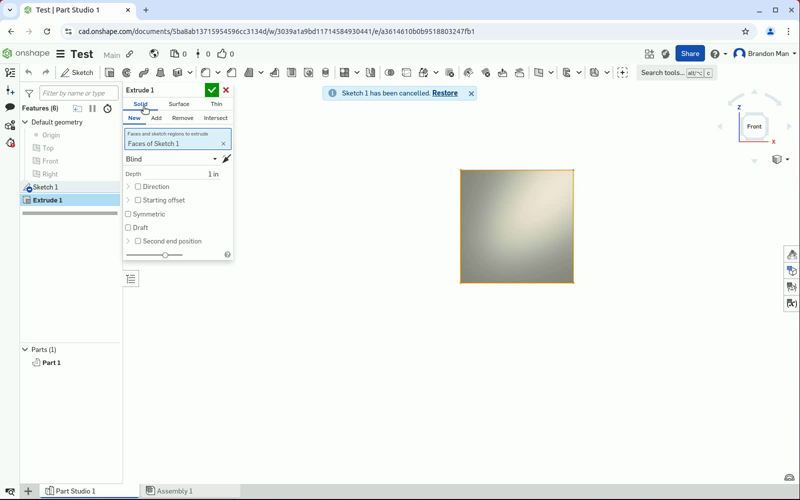
click(143, 106)
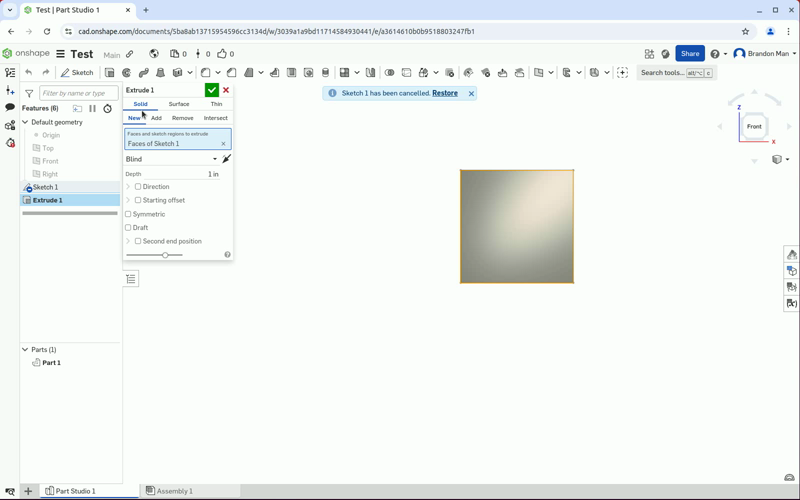
mouse_move(137, 120)
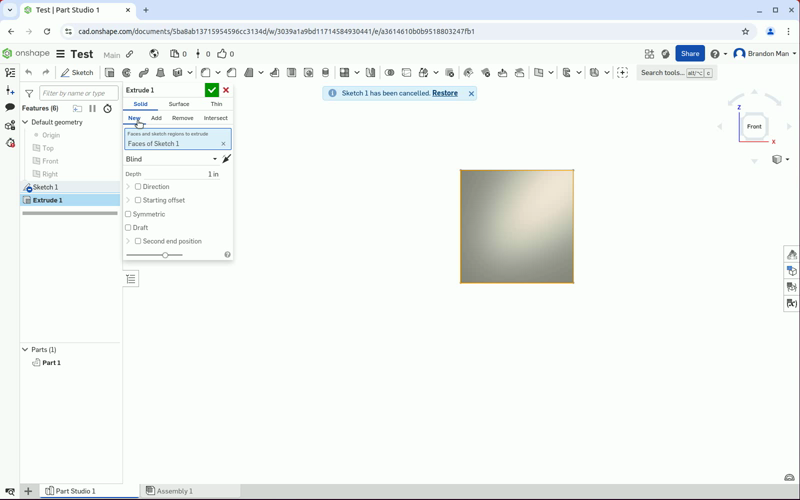
click(137, 120)
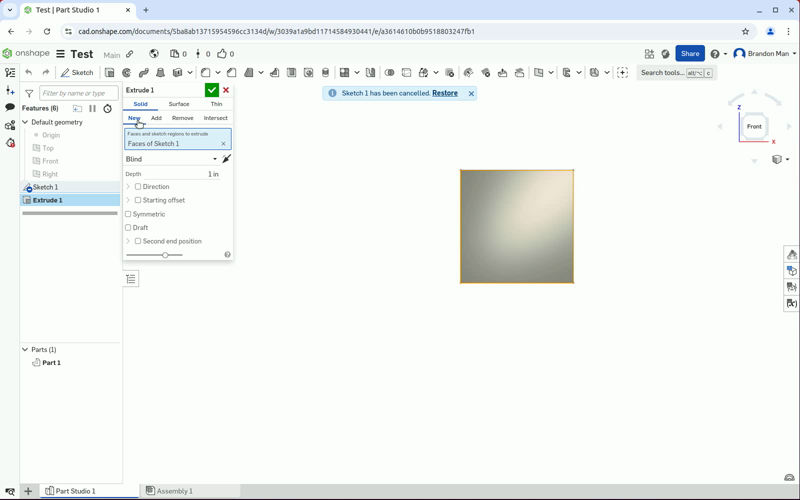
key(tab, 4)
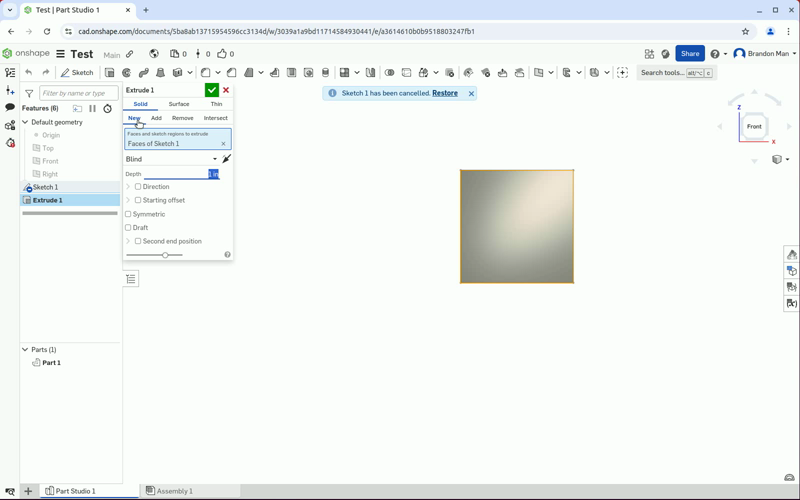
text(23.108)
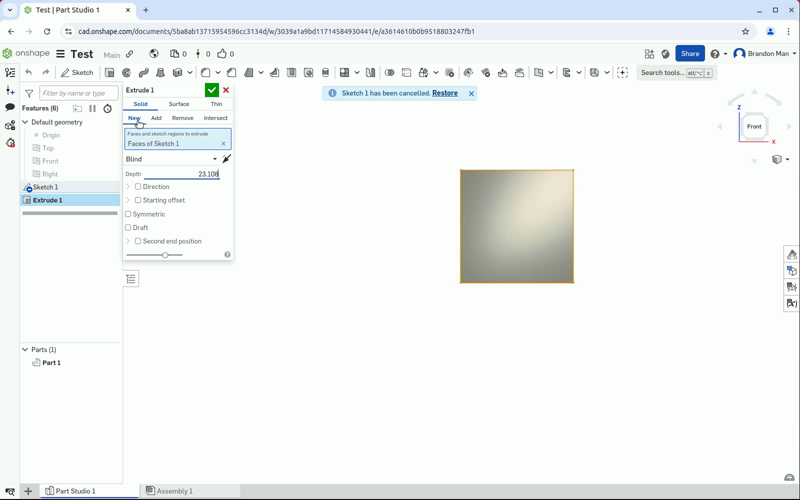
key(enter)
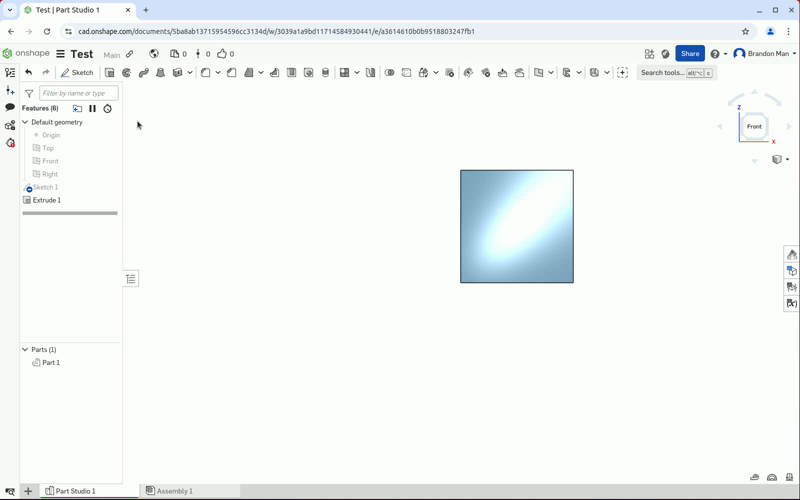
key(shift+h)
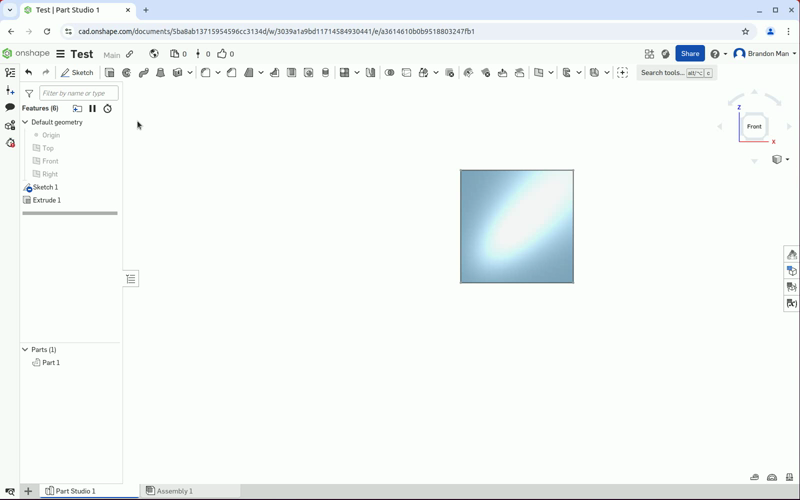
key(shift+h)
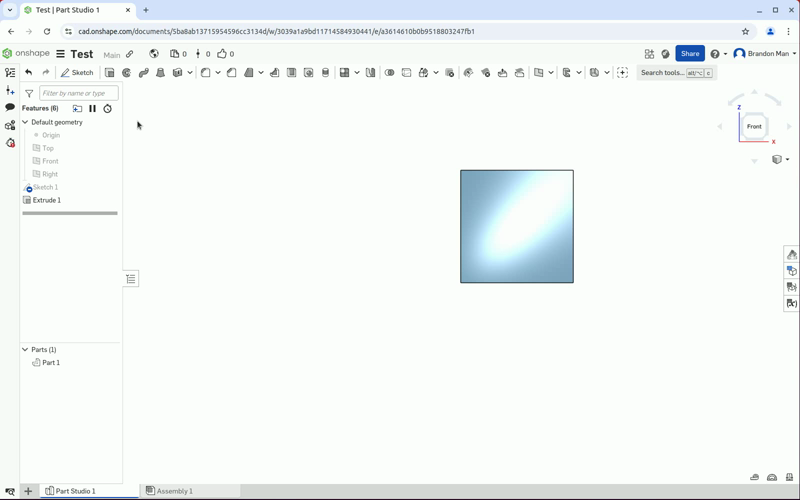
mouse_move(73, 189)
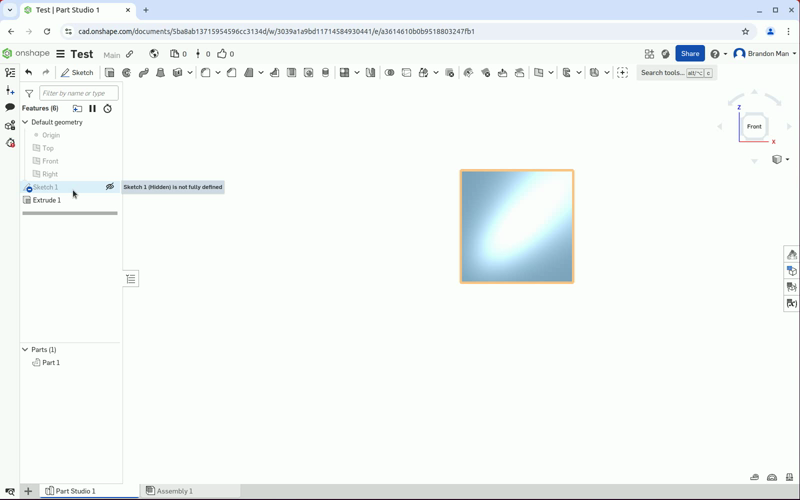
click(73, 189)
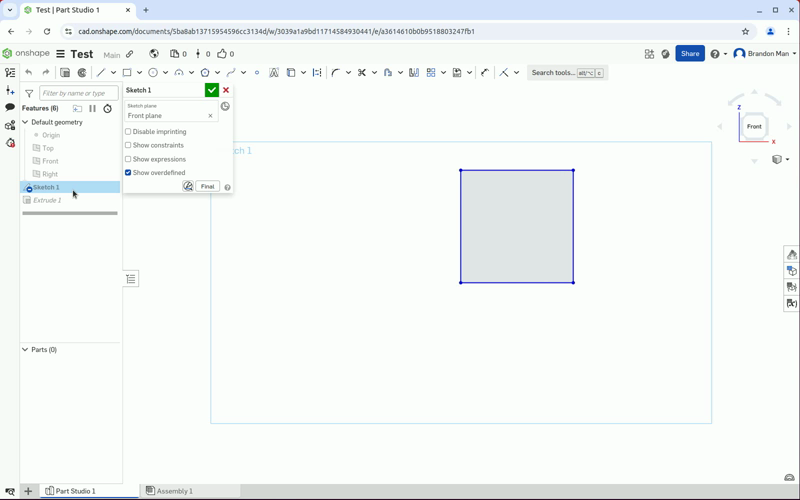
mouse_move(229, 92)
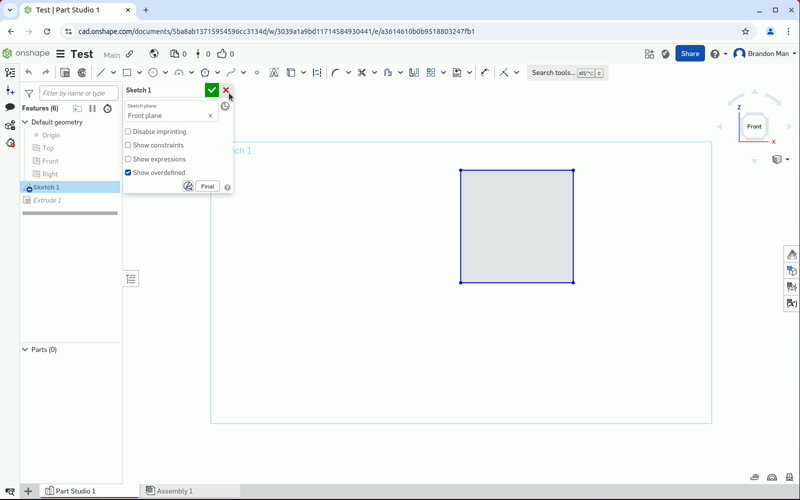
click(229, 92)
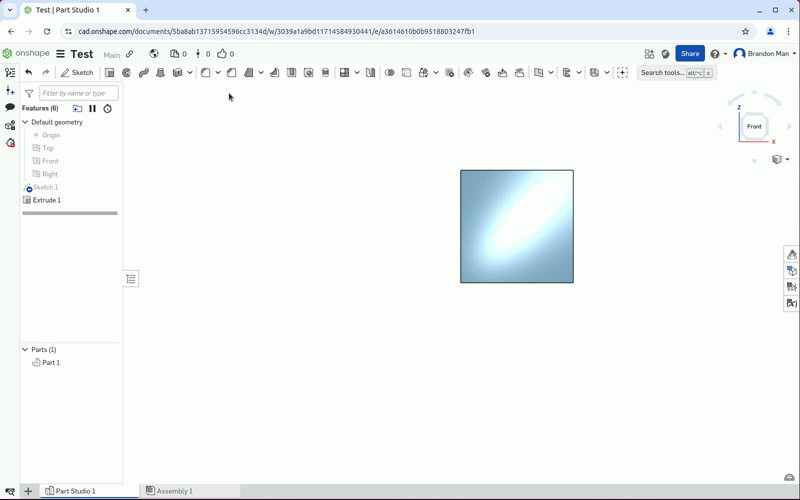
mouse_move(541, 75)
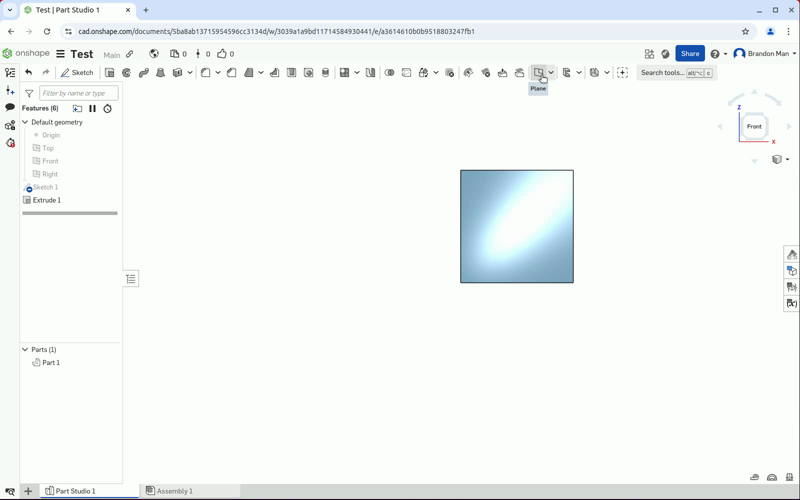
click(541, 75)
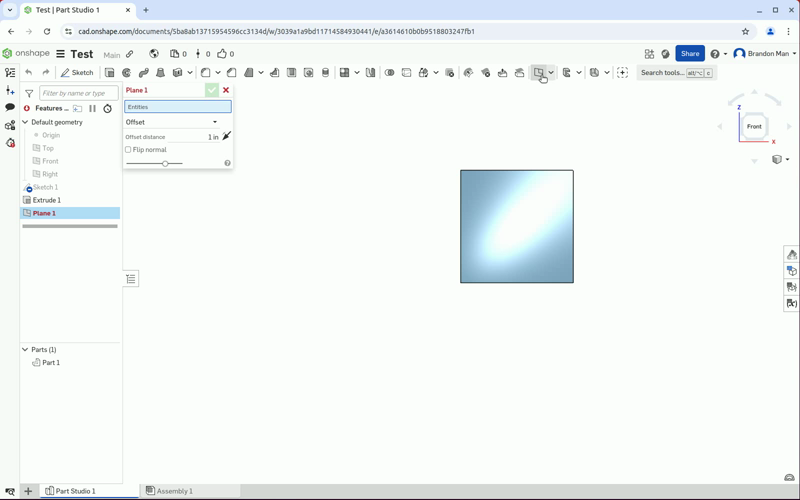
mouse_move(73, 163)
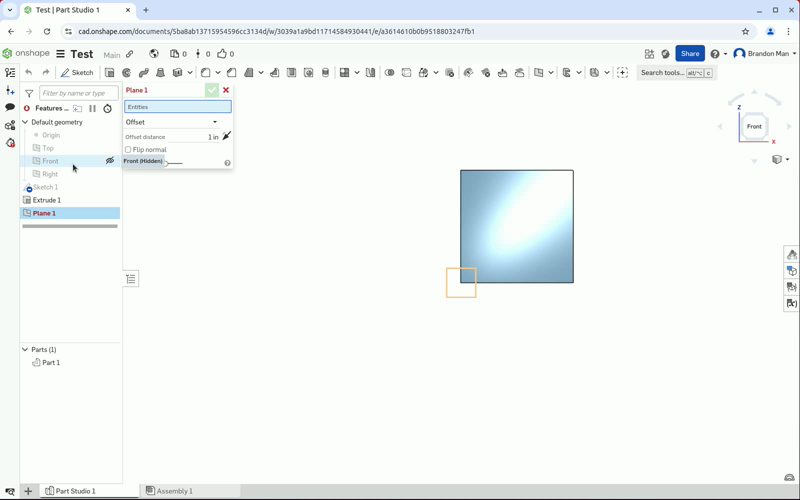
click(73, 163)
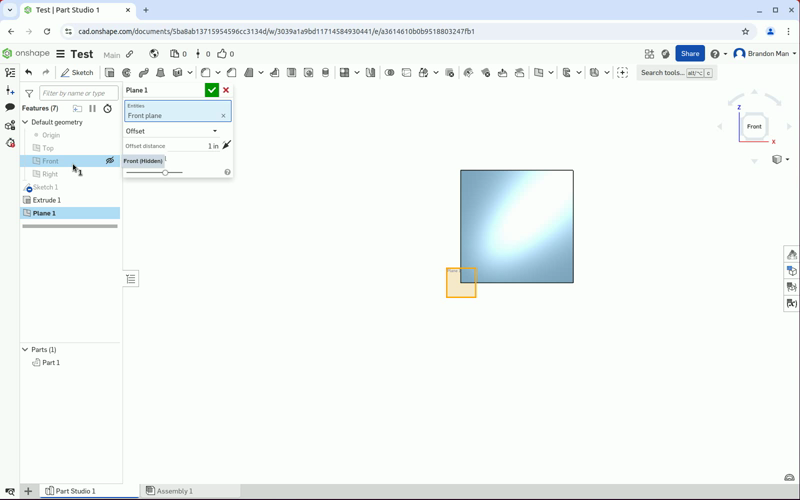
key(tab, 2)
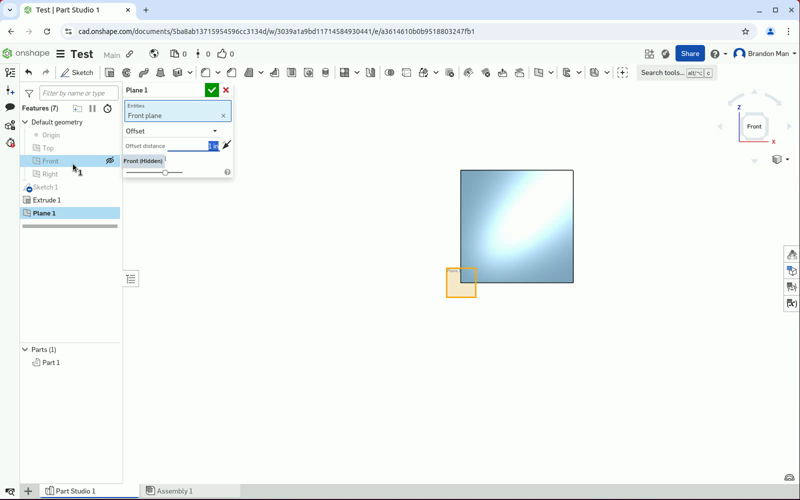
text(23.108)
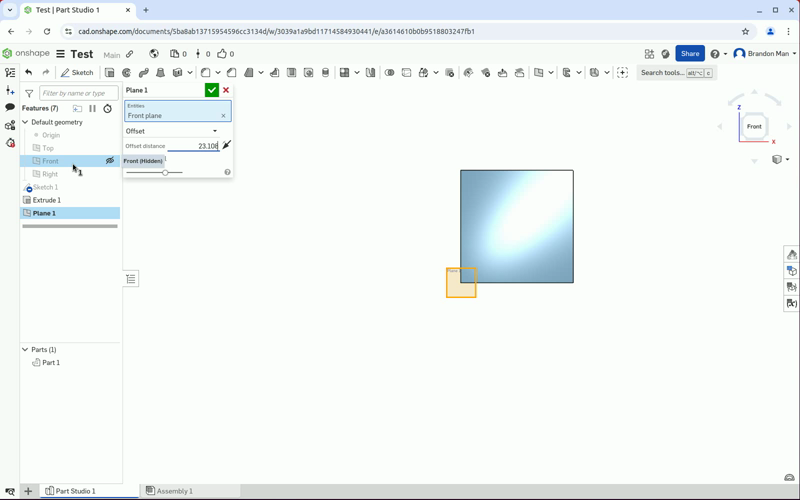
key(enter, 2)
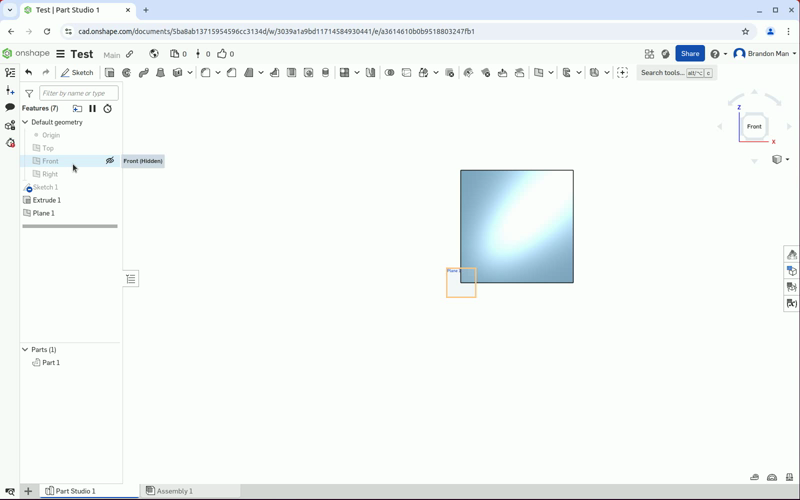
key(shift+s)
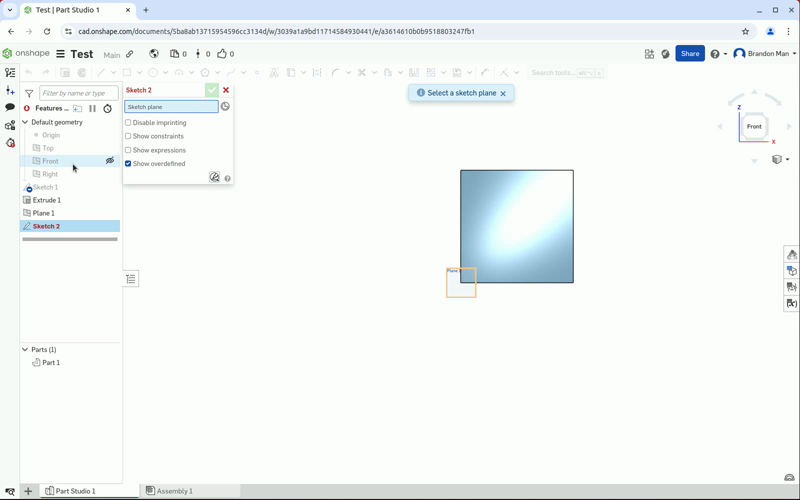
mouse_move(73, 215)
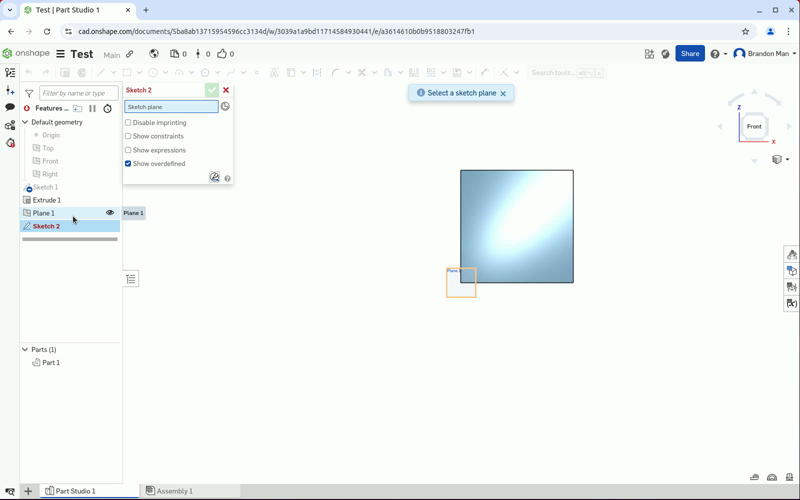
click(73, 215)
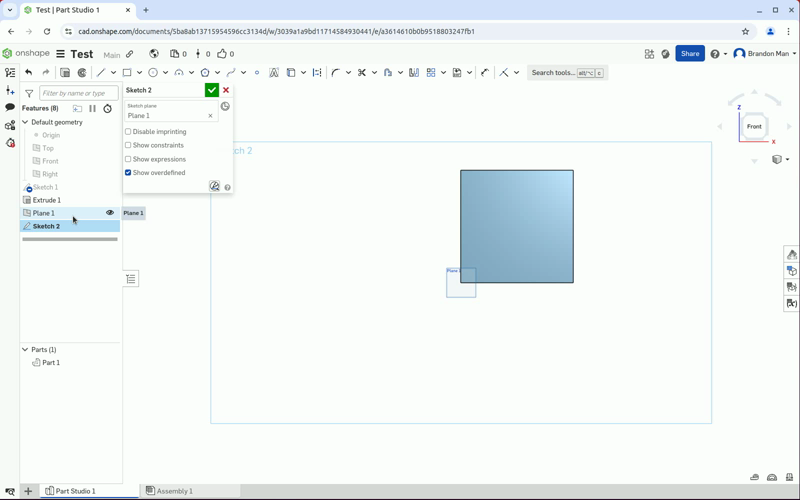
mouse_move(73, 352)
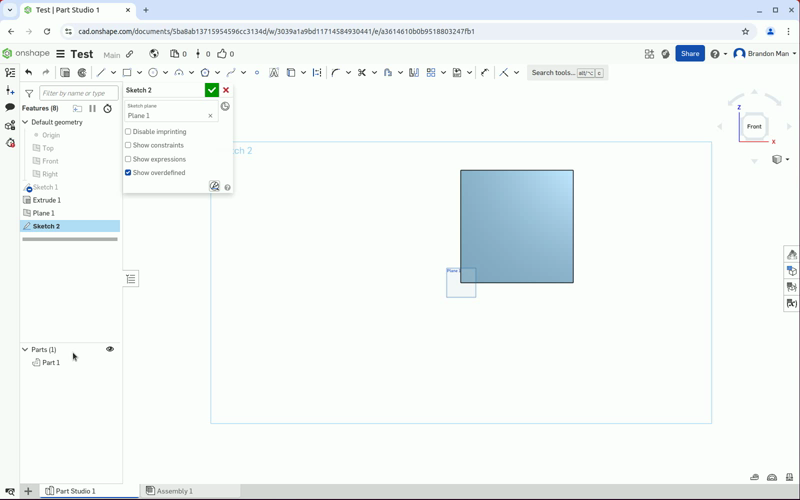
key(y)
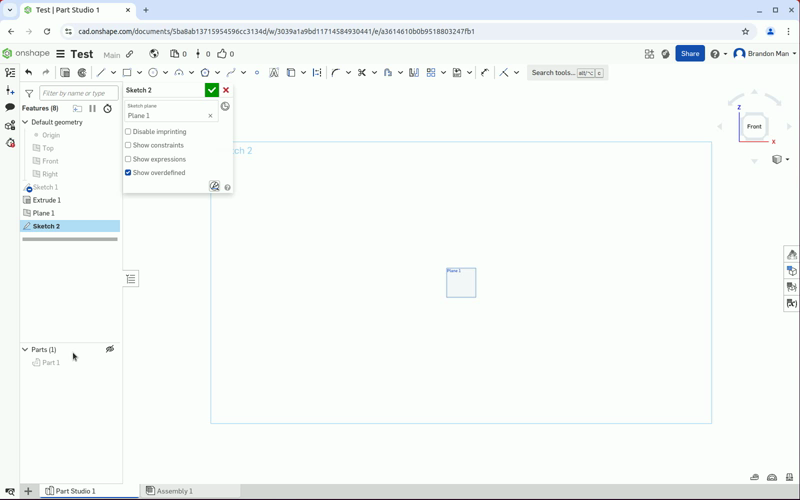
key(l)
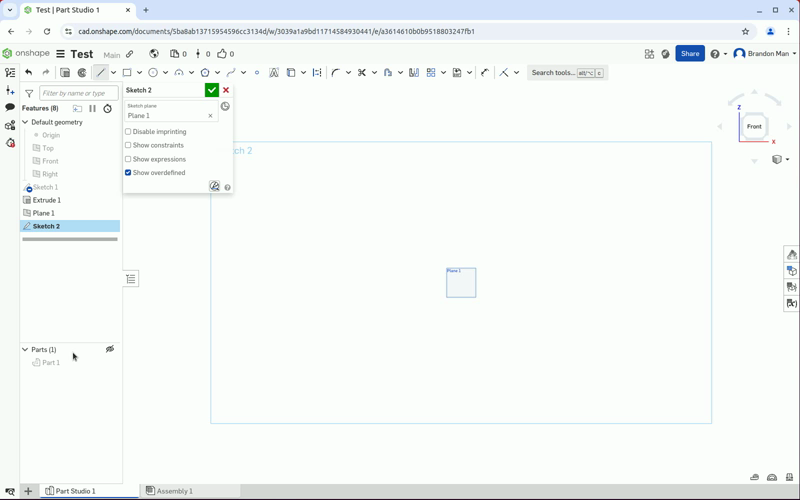
key_down(shift)
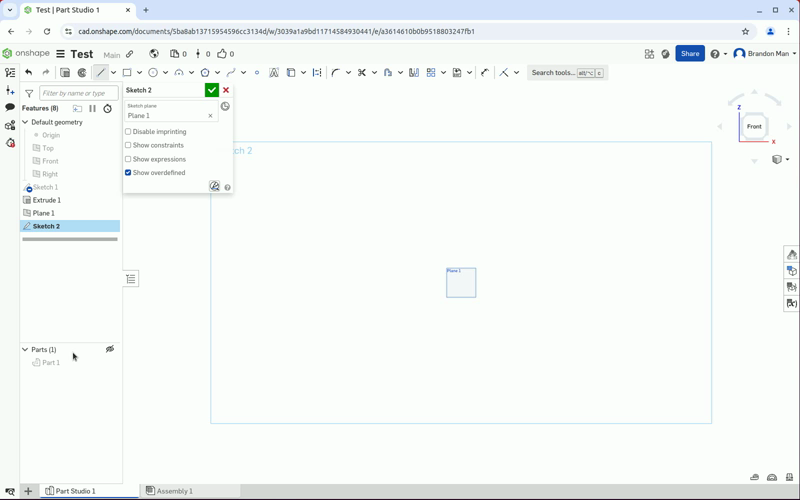
mouse_move(460, 260)
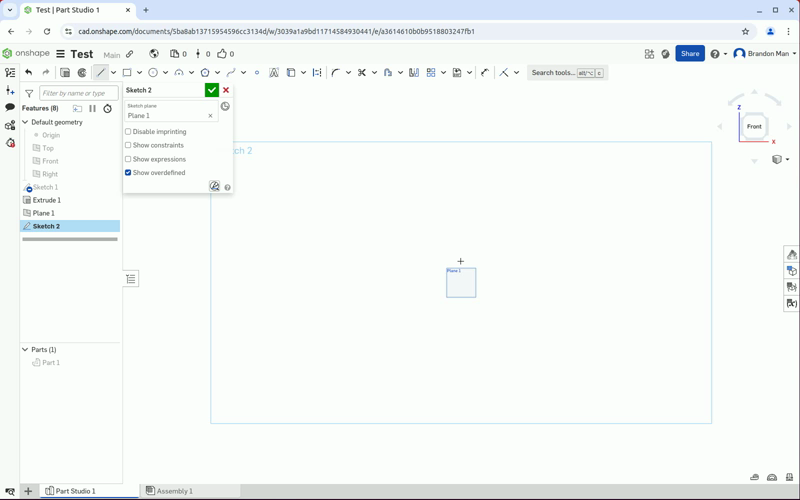
click(460, 260)
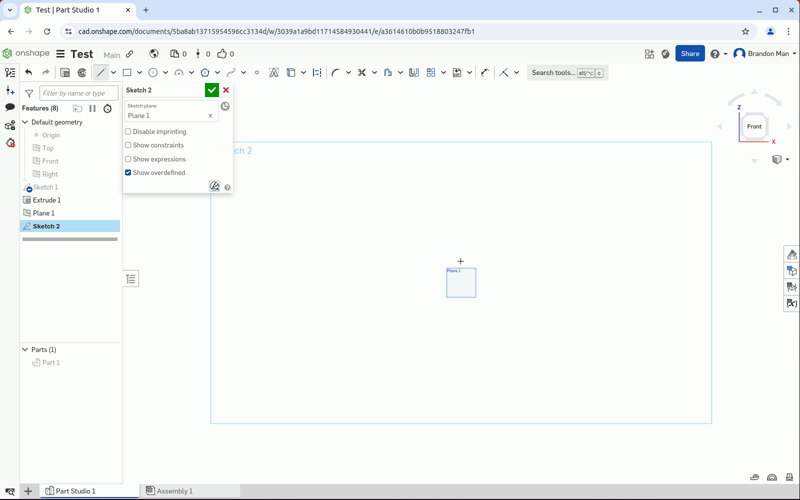
key_up(shift)
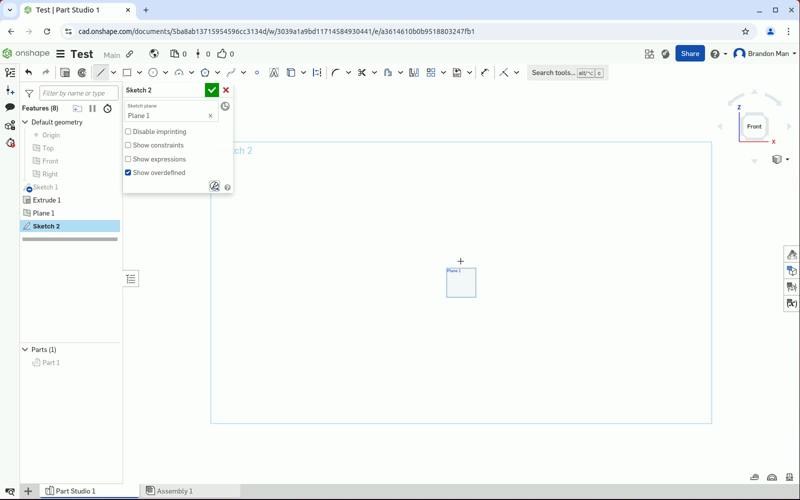
key_down(shift)
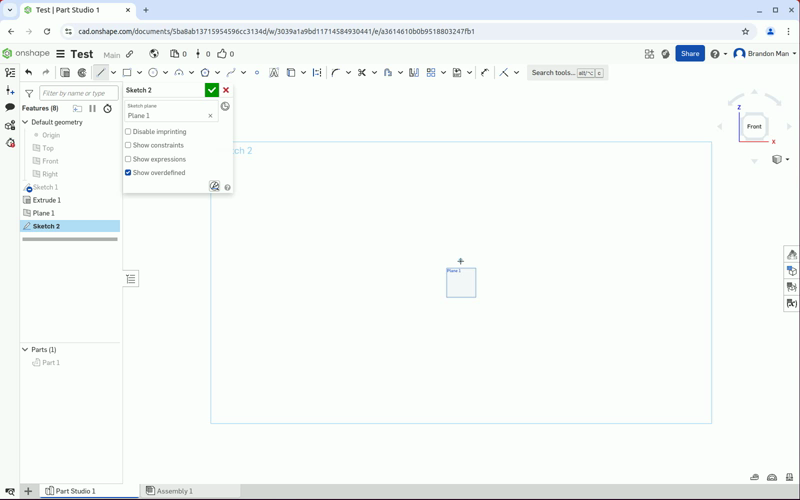
mouse_move(531, 192)
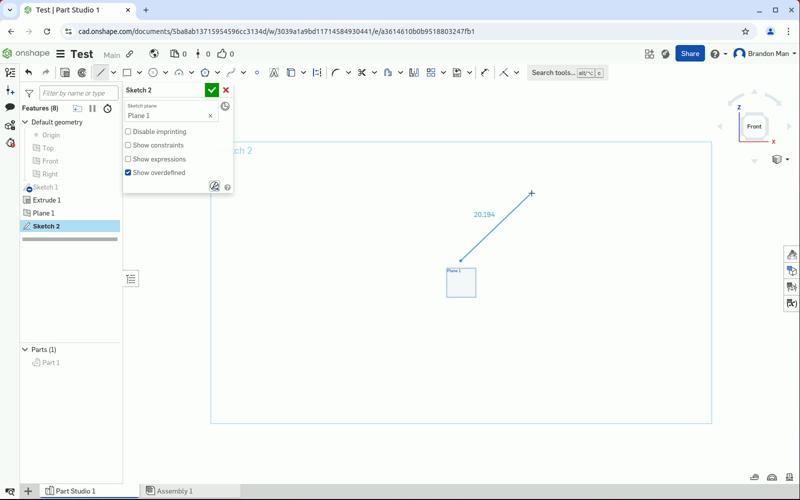
click(531, 192)
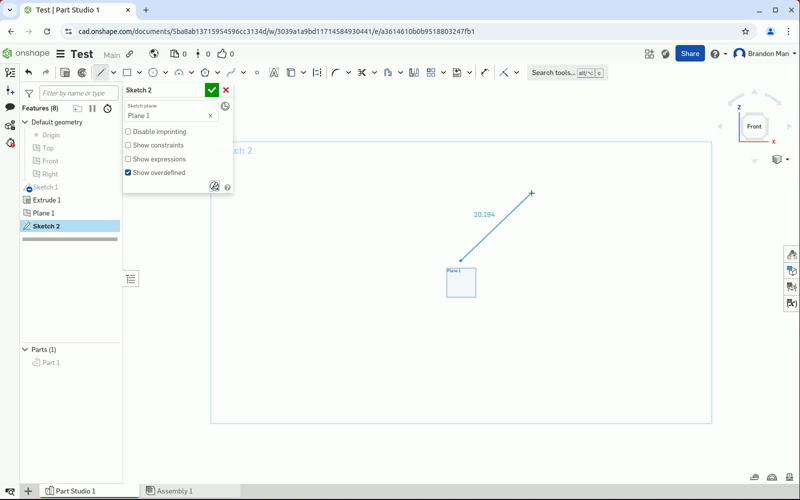
key_up(shift)
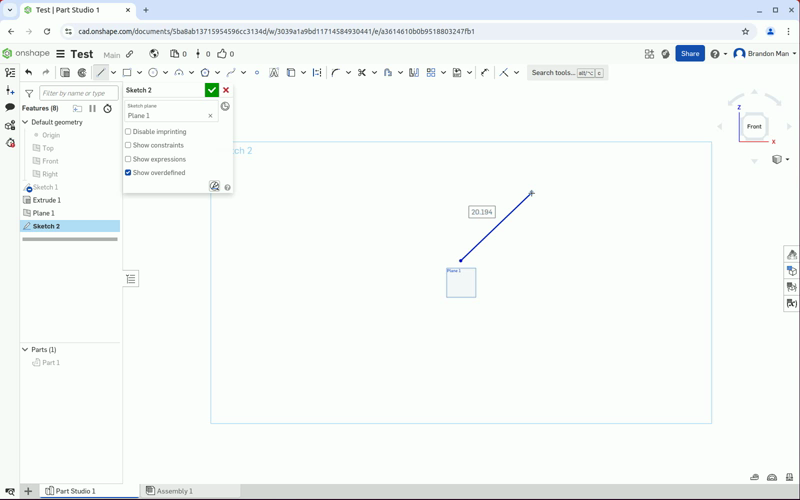
key_down(shift)
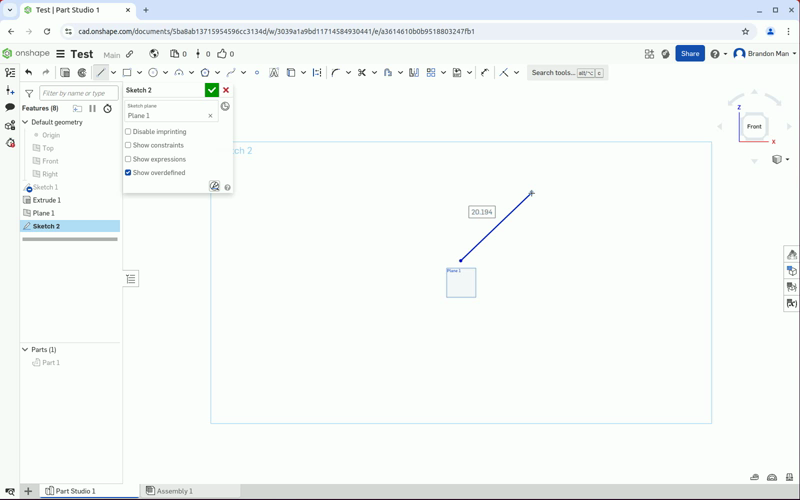
mouse_move(460, 192)
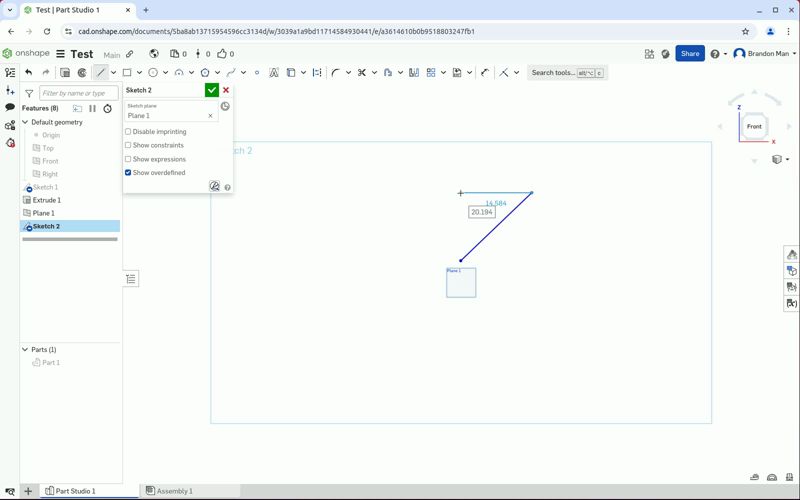
click(460, 192)
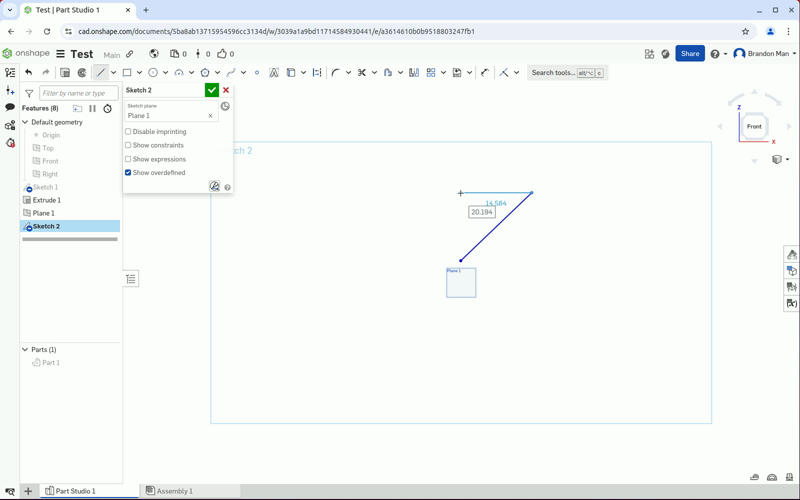
key_up(shift)
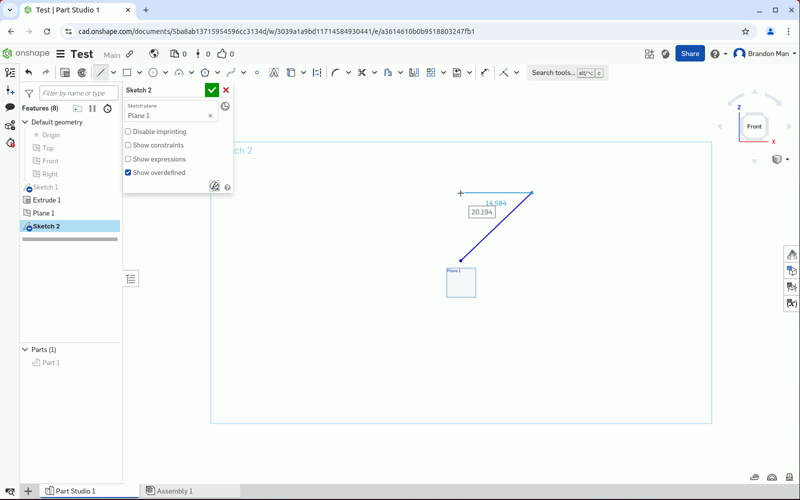
key_down(shift)
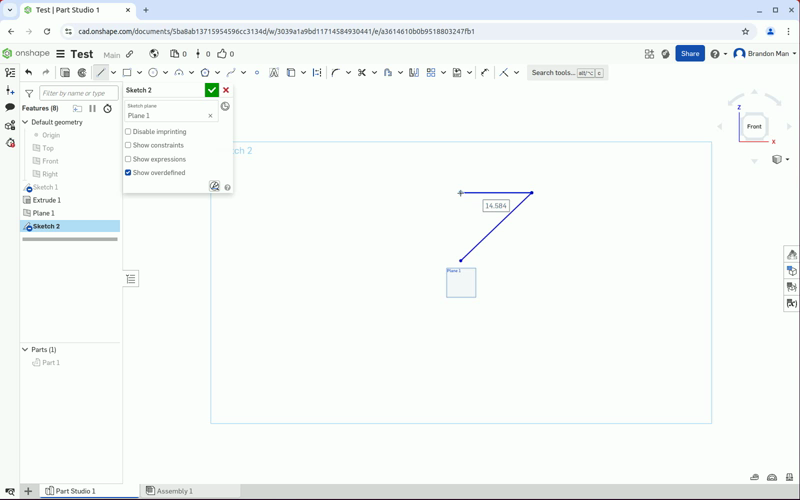
mouse_move(460, 260)
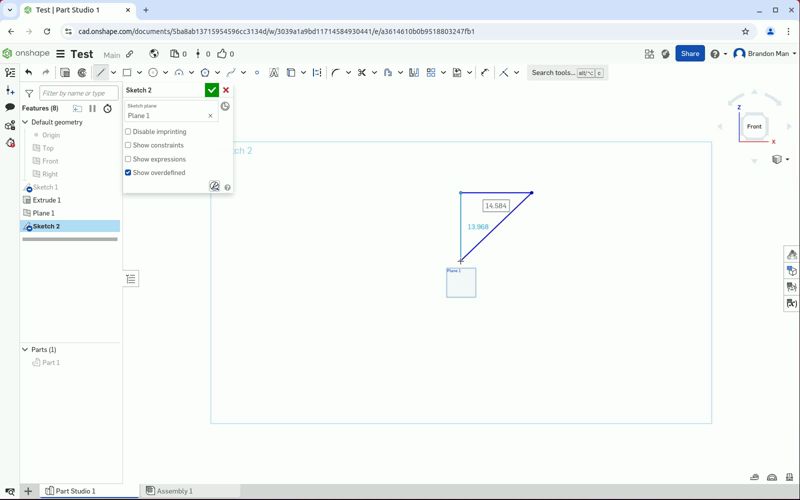
key_up(shift)
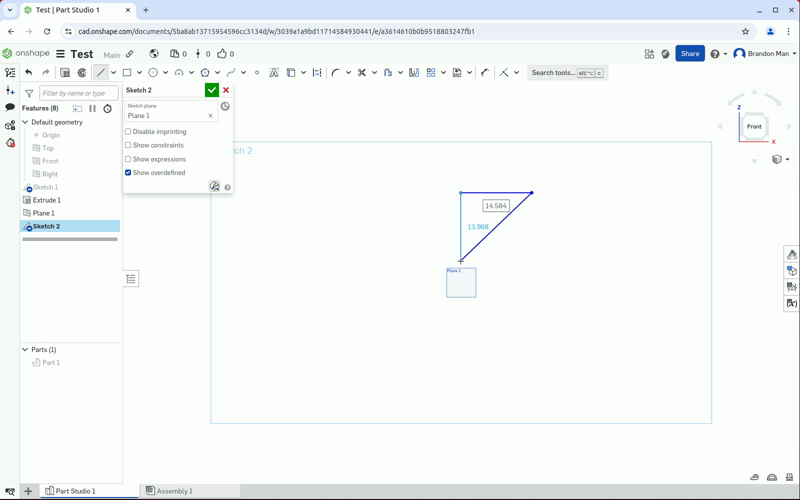
click(460, 260)
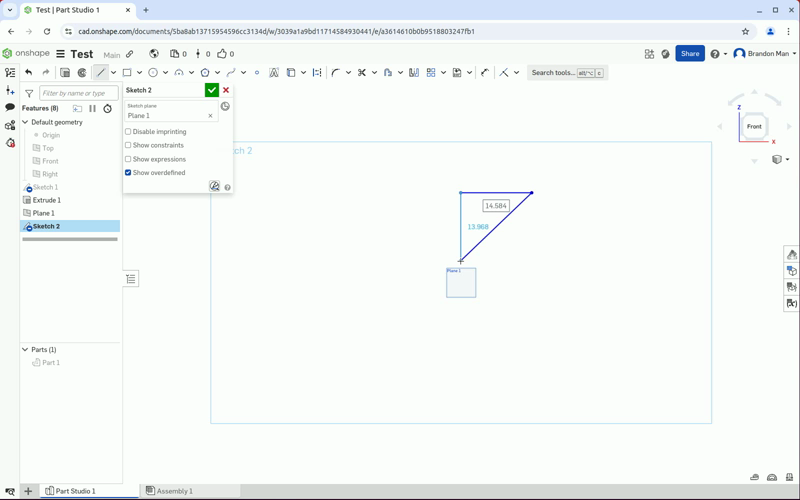
key(esc)
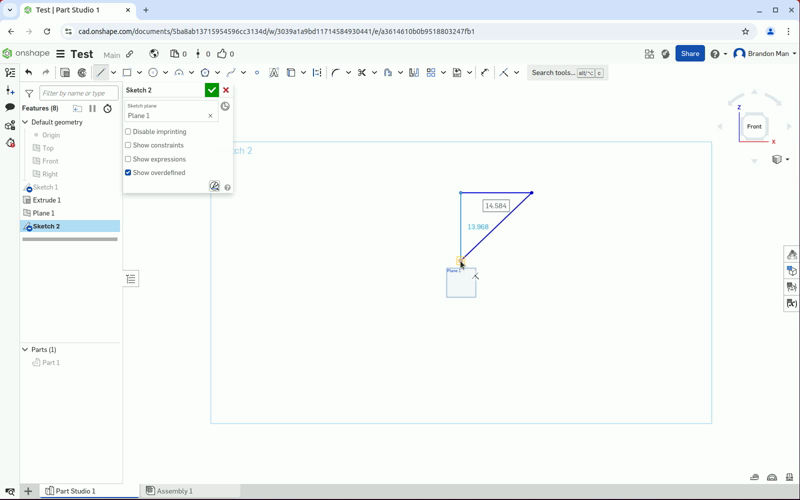
mouse_move(495, 220)
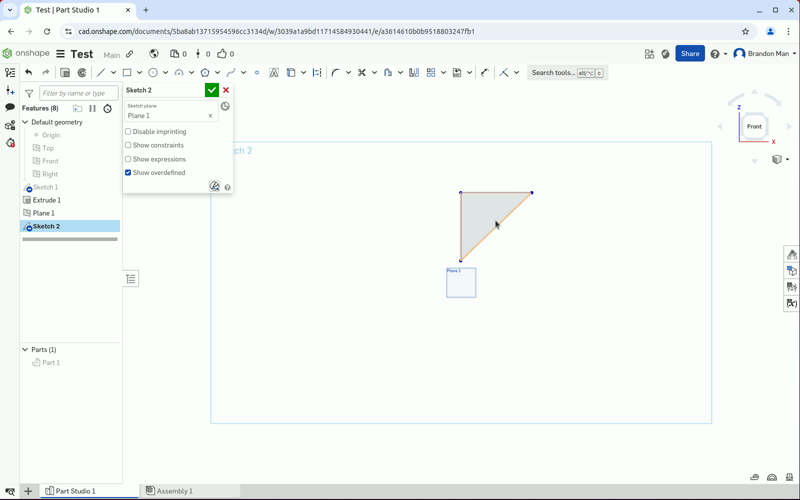
click(495, 220)
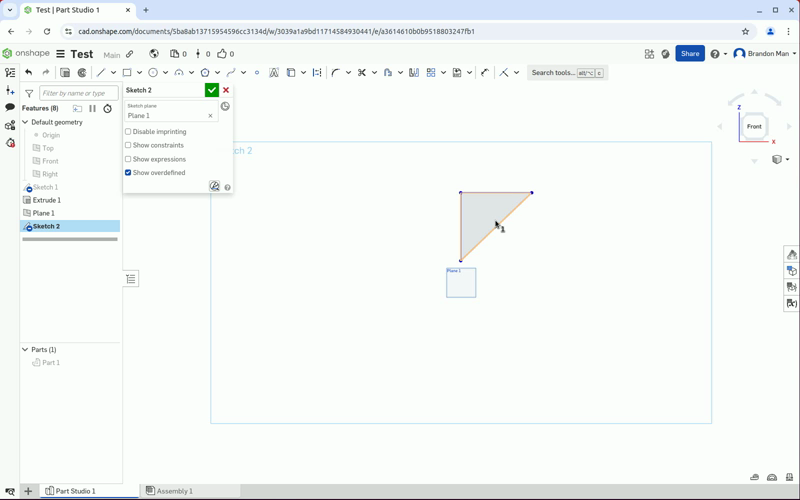
mouse_move(73, 352)
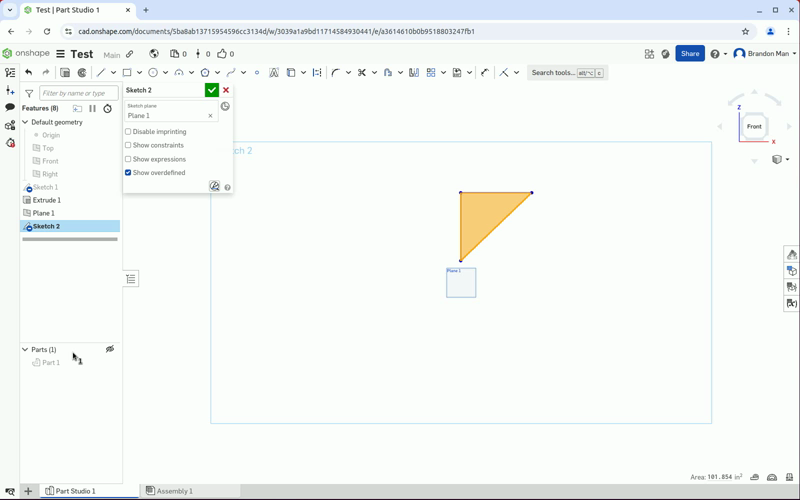
key(shift+y)
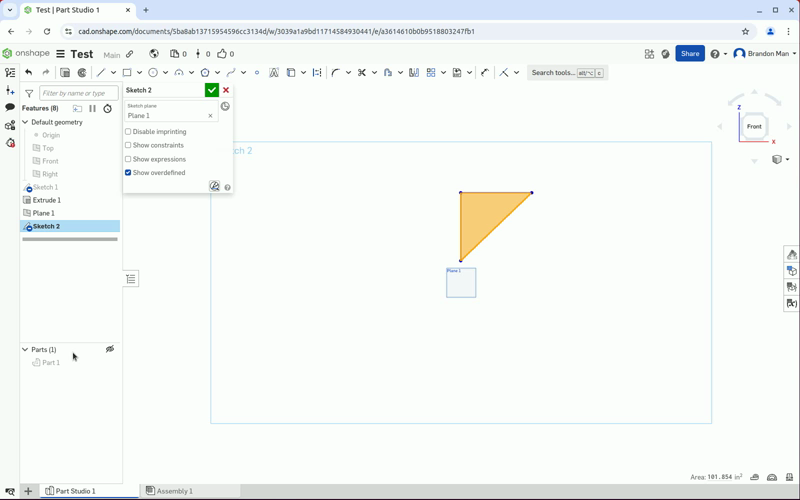
key(shift+e)
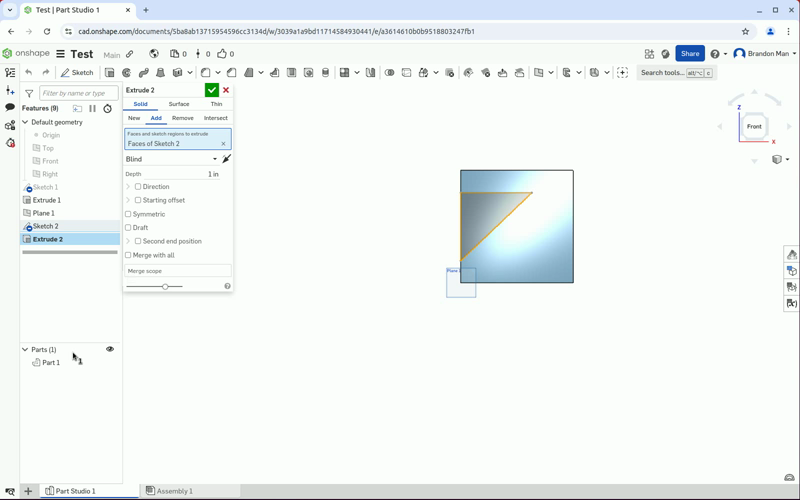
mouse_move(143, 106)
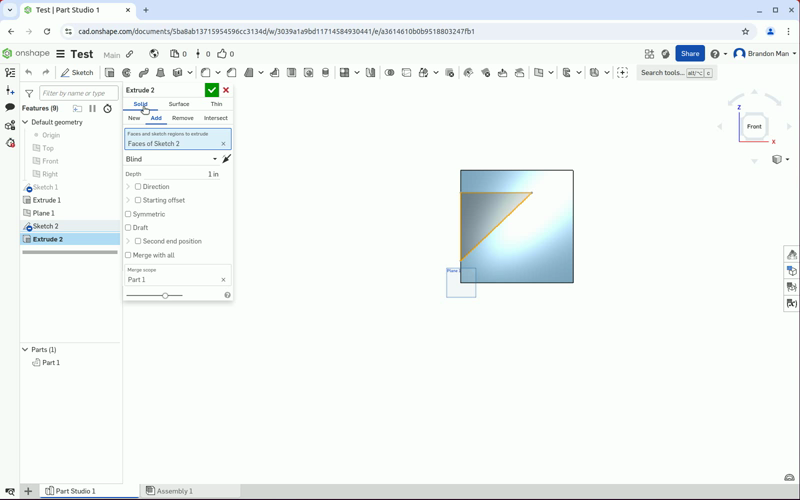
click(143, 106)
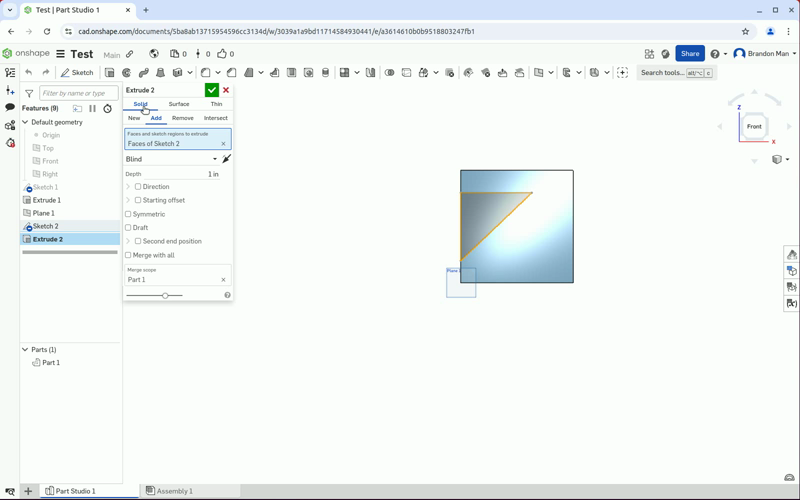
mouse_move(186, 120)
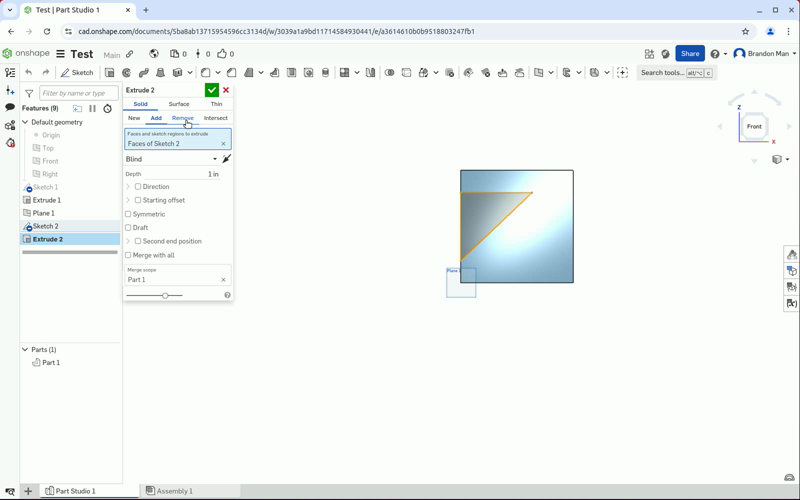
click(186, 120)
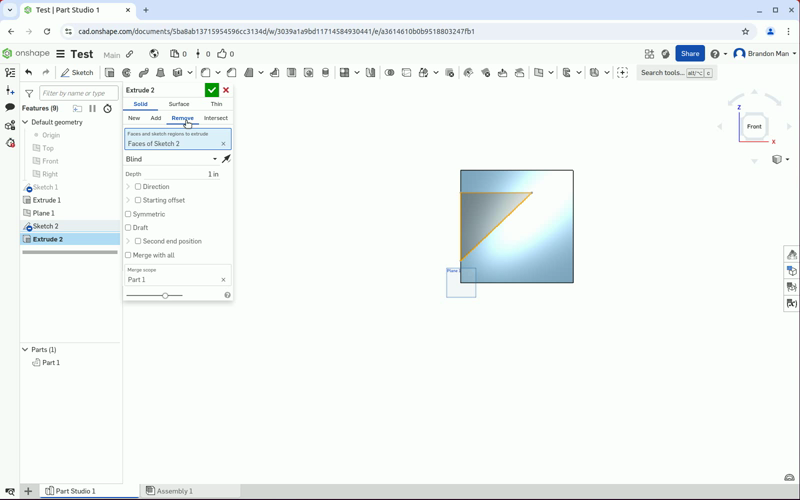
key(tab, 4)
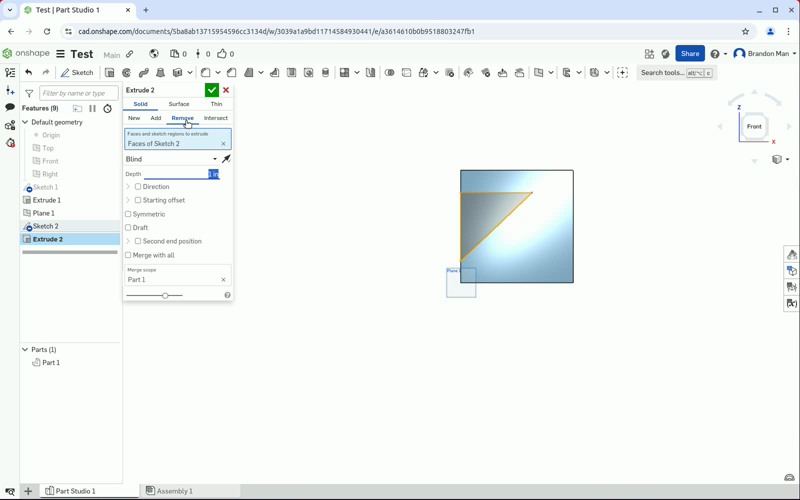
text(23.108)
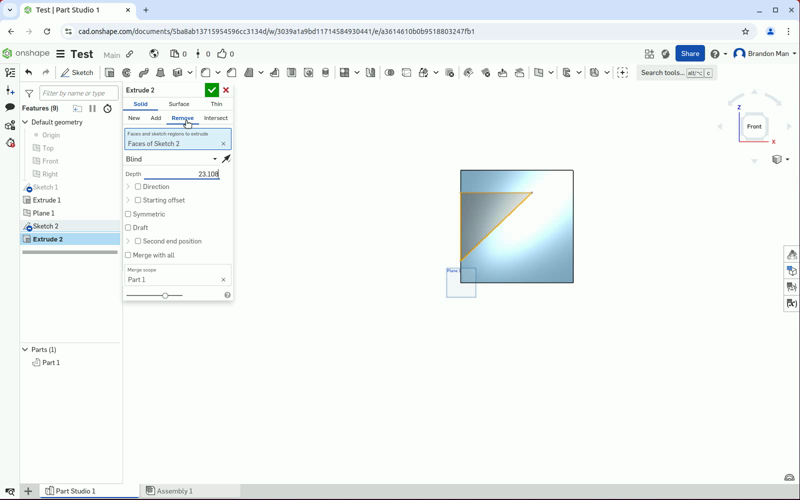
key(tab, 6)
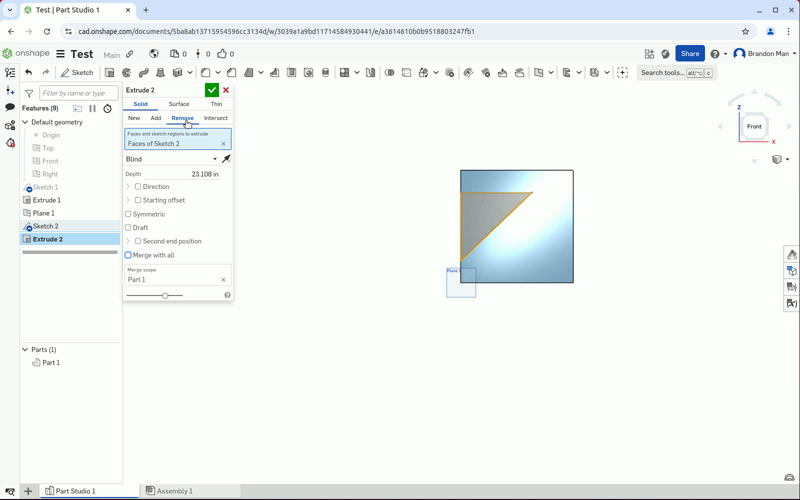
key(space)
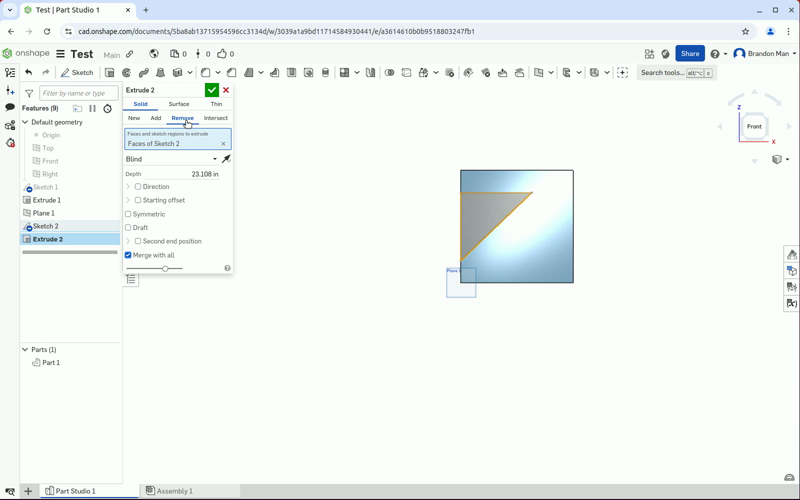
key(enter)
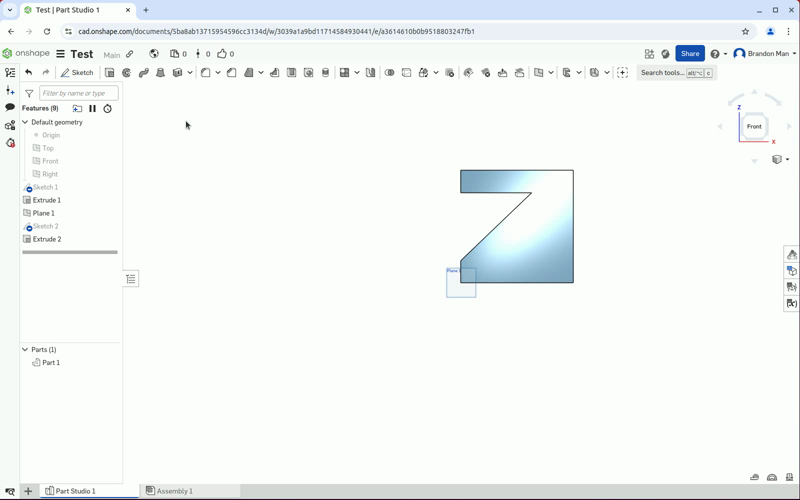
key(shift+h)
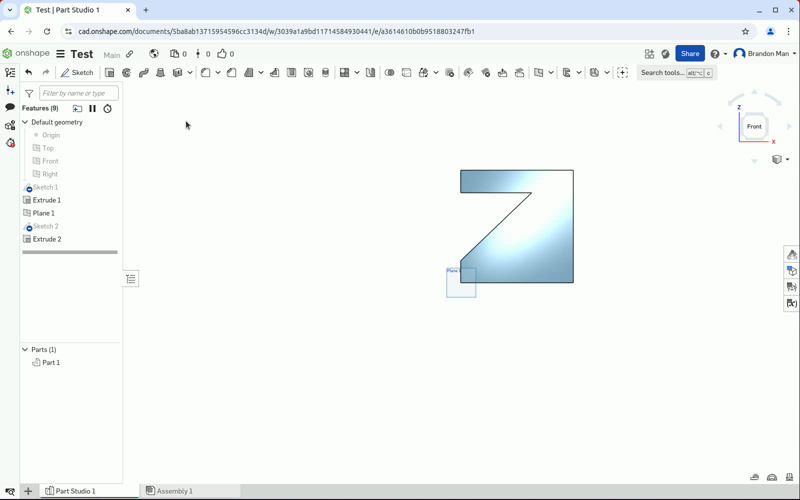
key(shift+h)
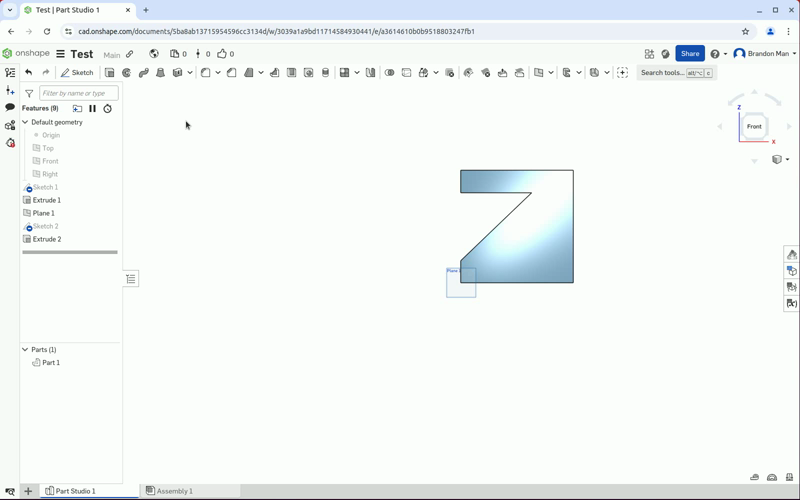
mouse_move(73, 189)
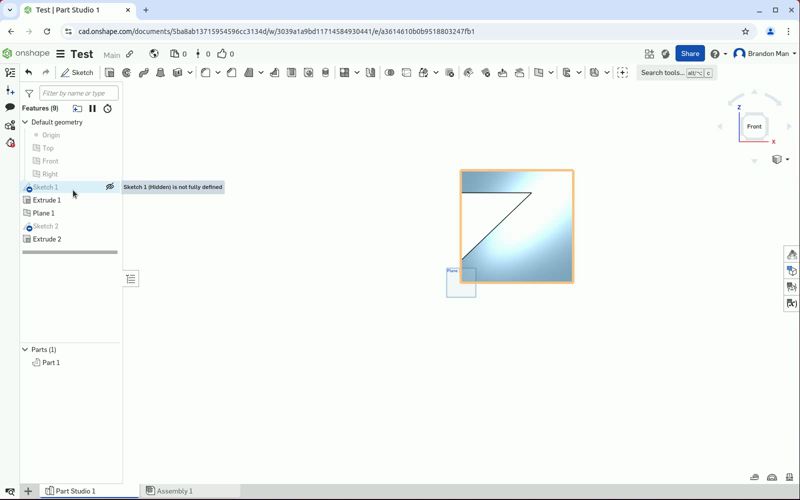
click(73, 189)
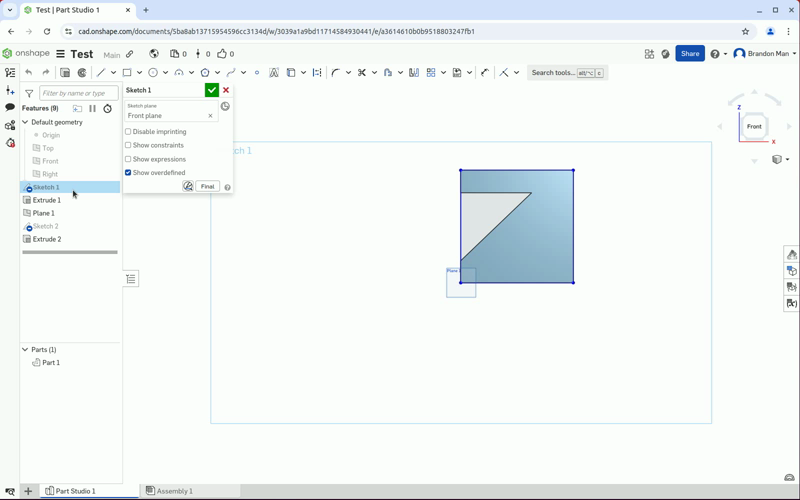
mouse_move(229, 92)
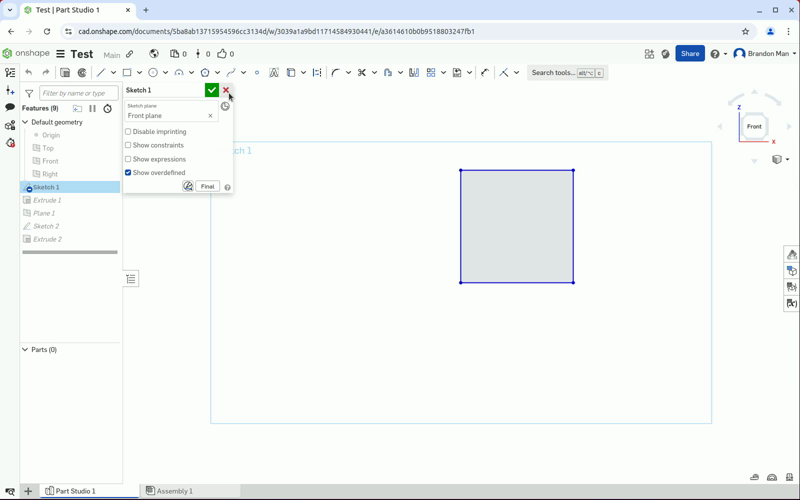
click(229, 92)
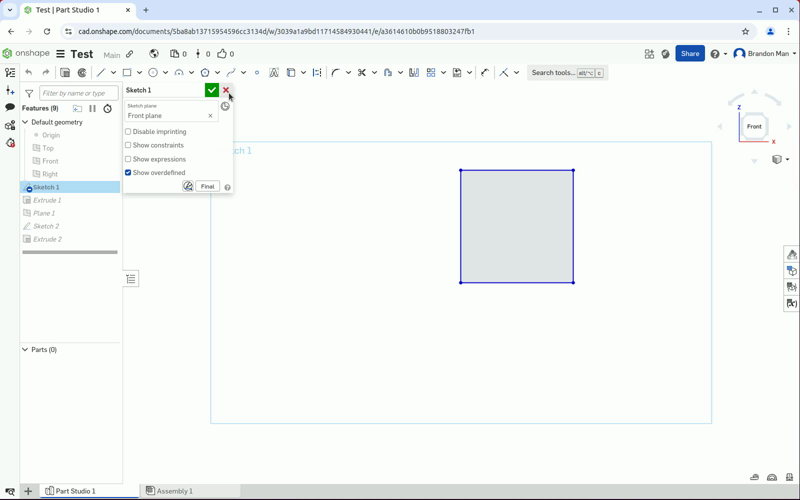
key(shift+s)
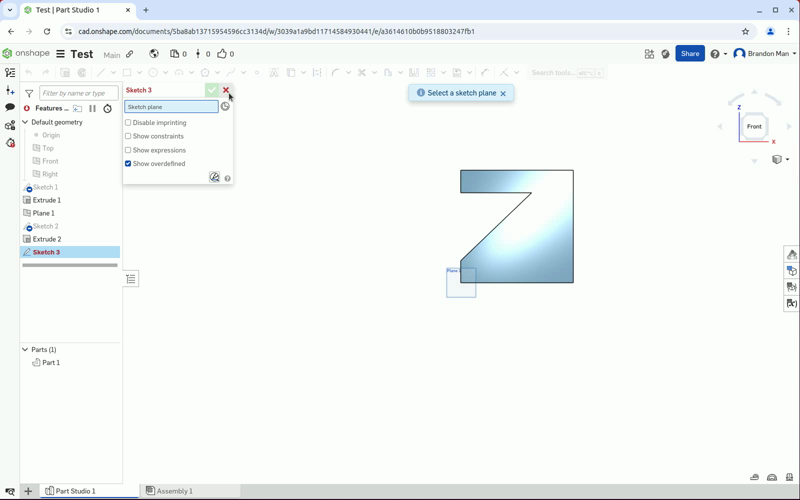
mouse_move(73, 215)
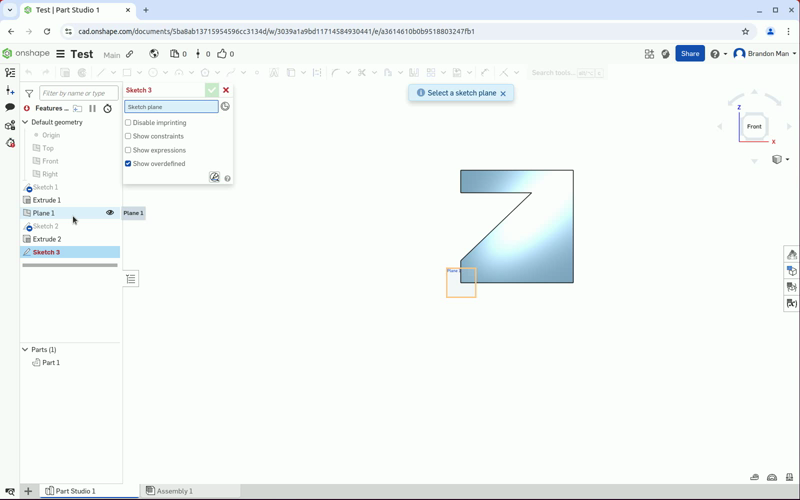
click(73, 215)
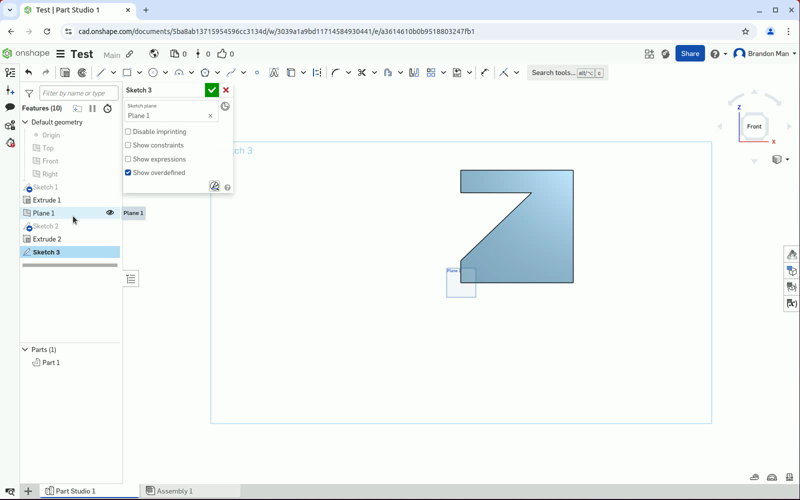
mouse_move(73, 352)
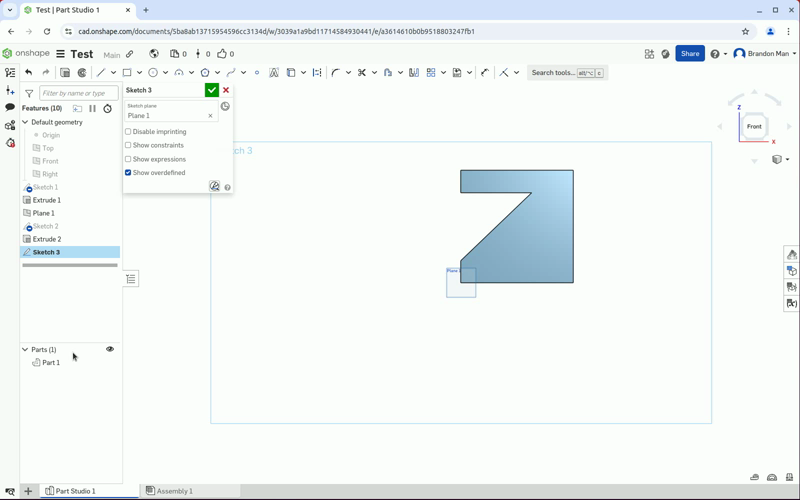
key(y)
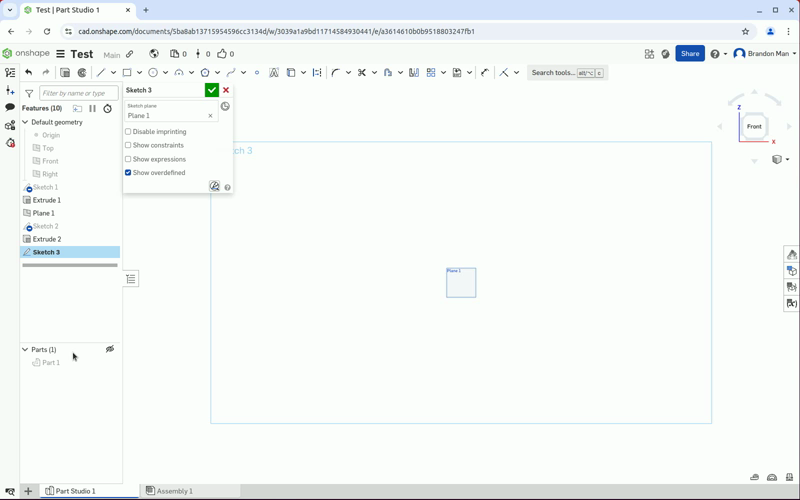
key(l)
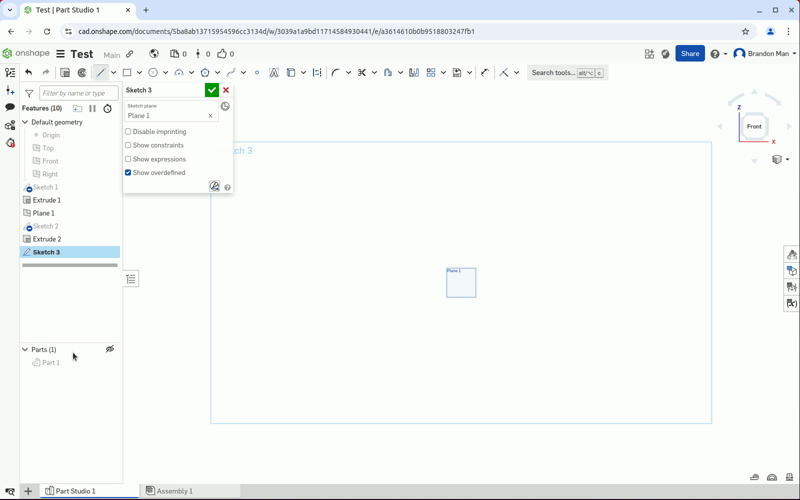
key_down(shift)
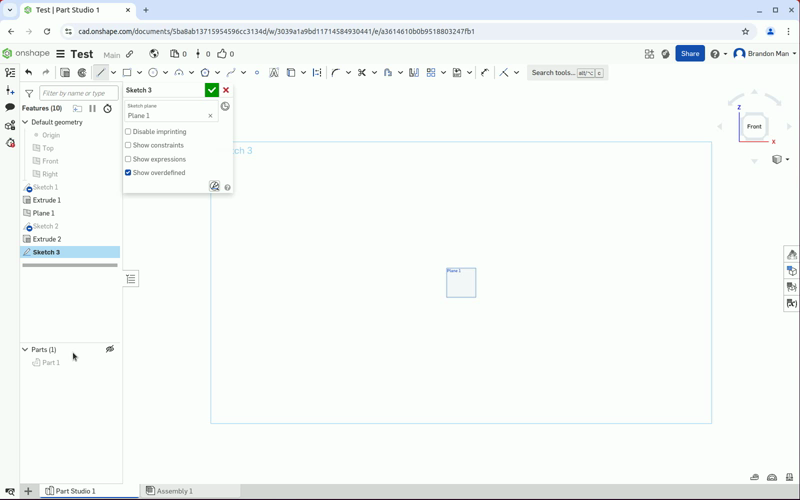
mouse_move(502, 260)
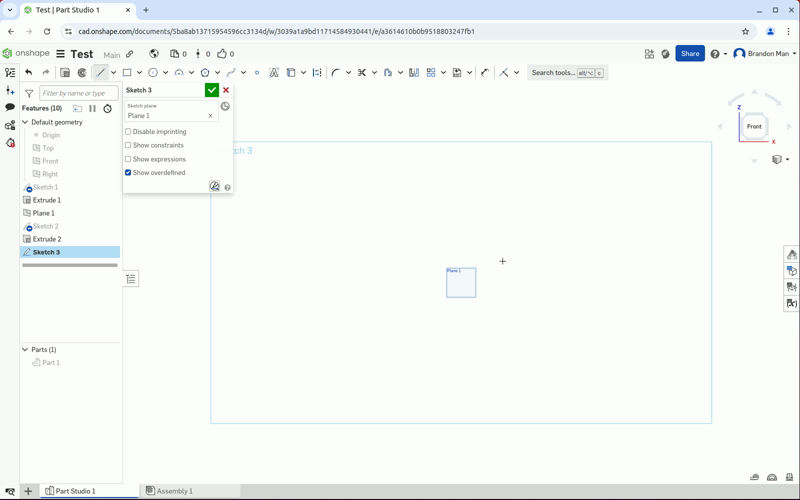
click(502, 260)
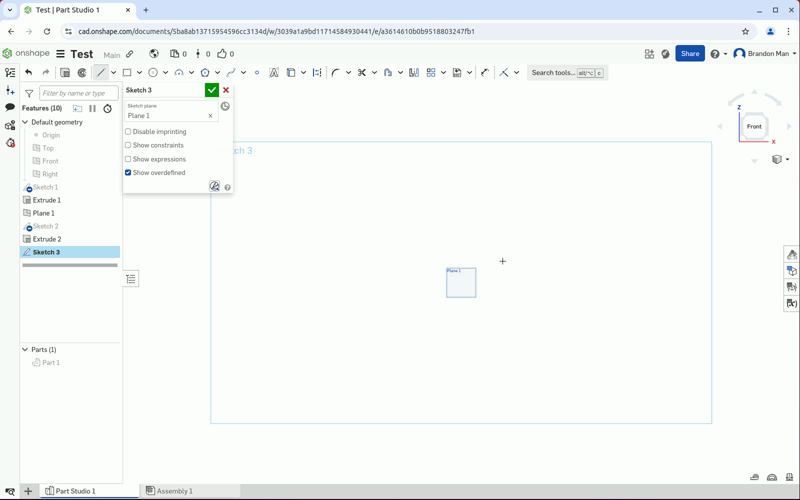
key_up(shift)
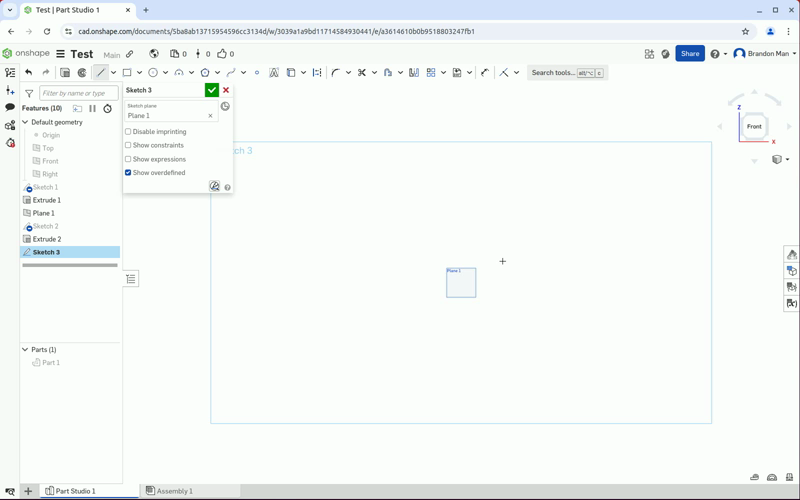
key_down(shift)
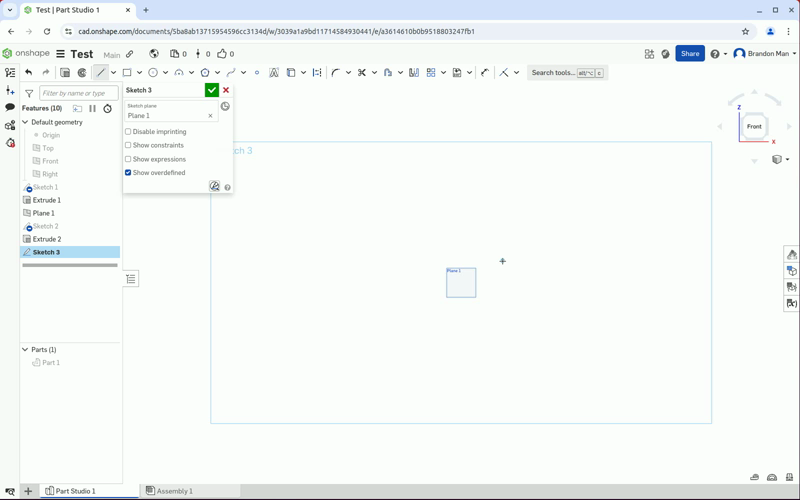
mouse_move(573, 260)
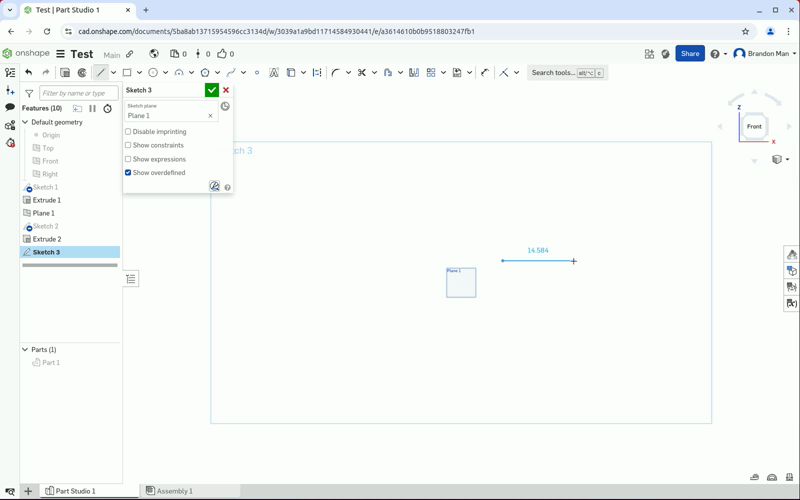
click(573, 260)
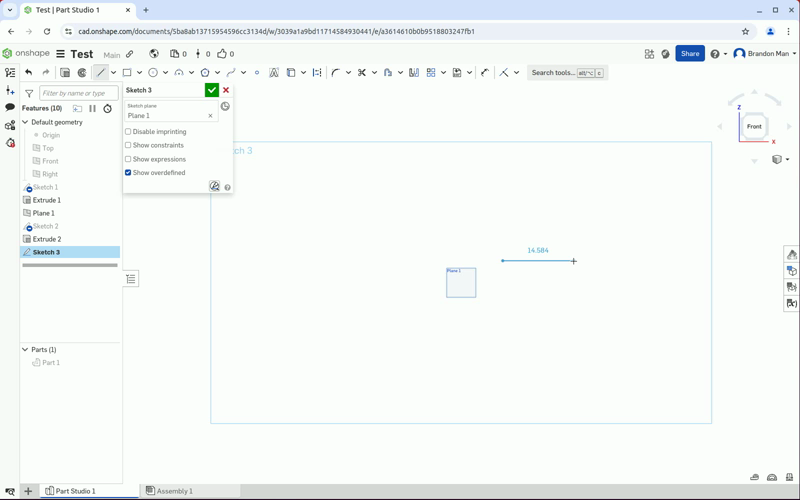
key_up(shift)
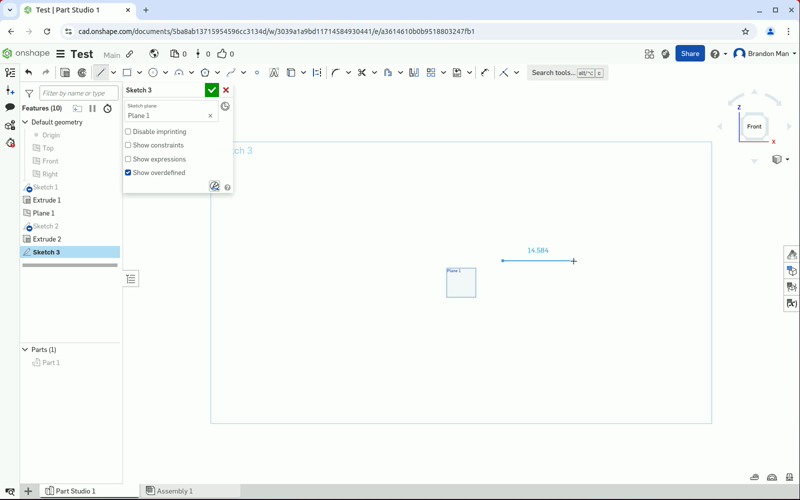
key_down(shift)
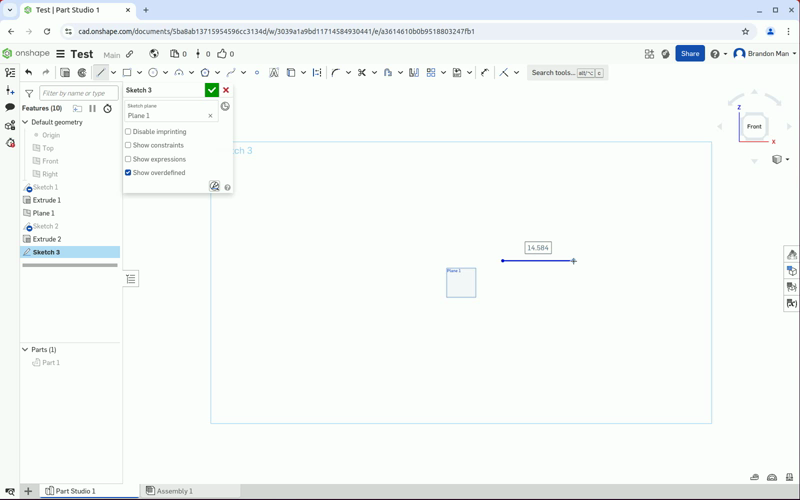
mouse_move(573, 192)
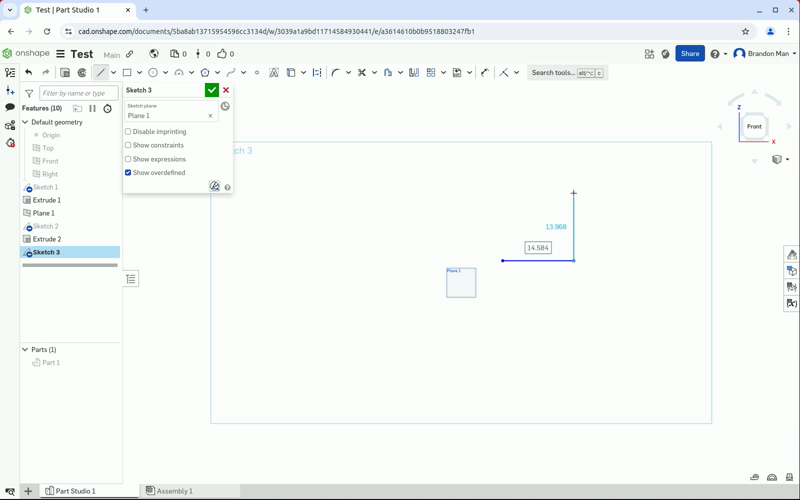
click(573, 192)
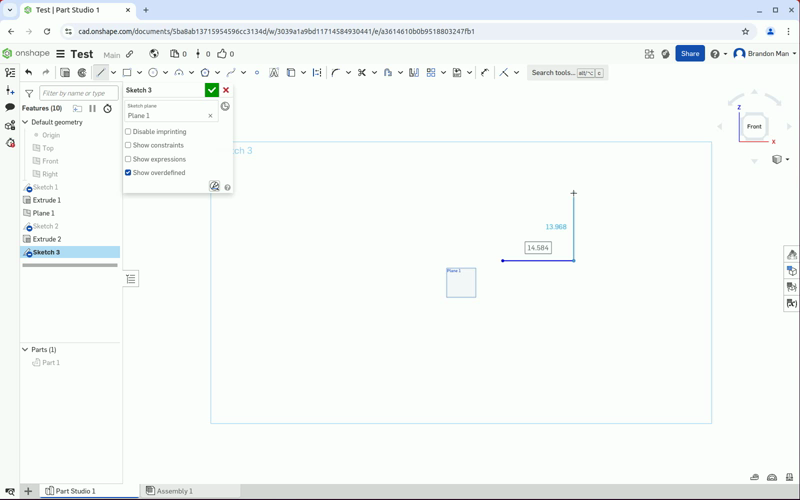
key_up(shift)
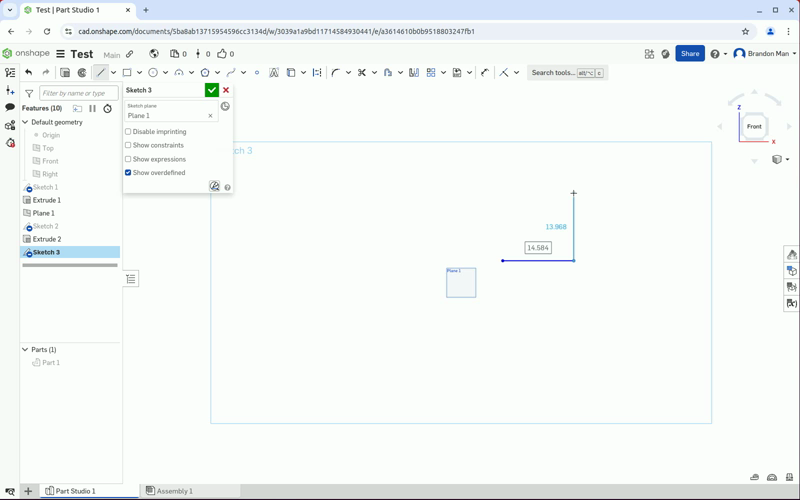
key_down(shift)
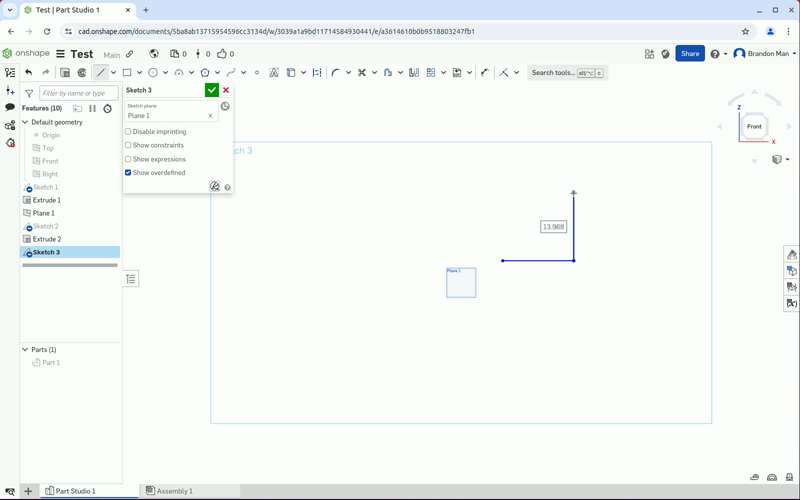
mouse_move(502, 260)
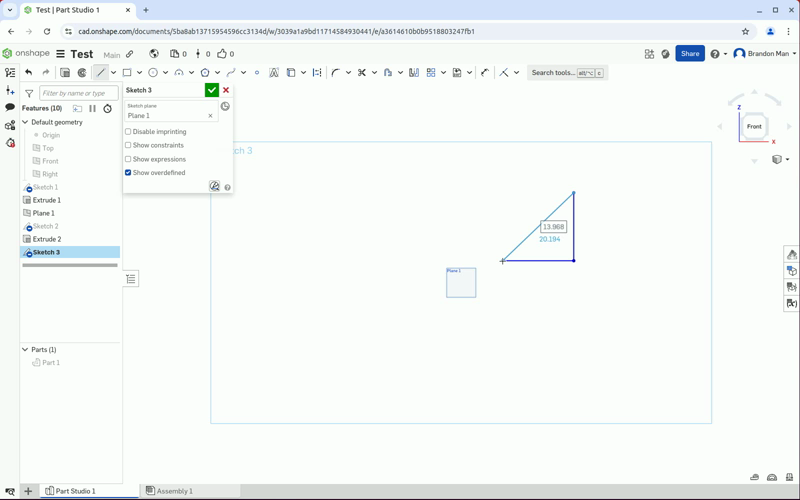
key_up(shift)
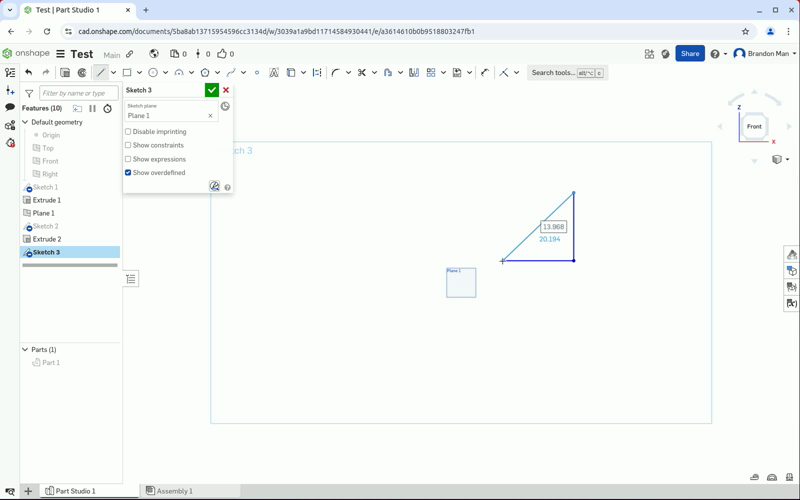
click(502, 260)
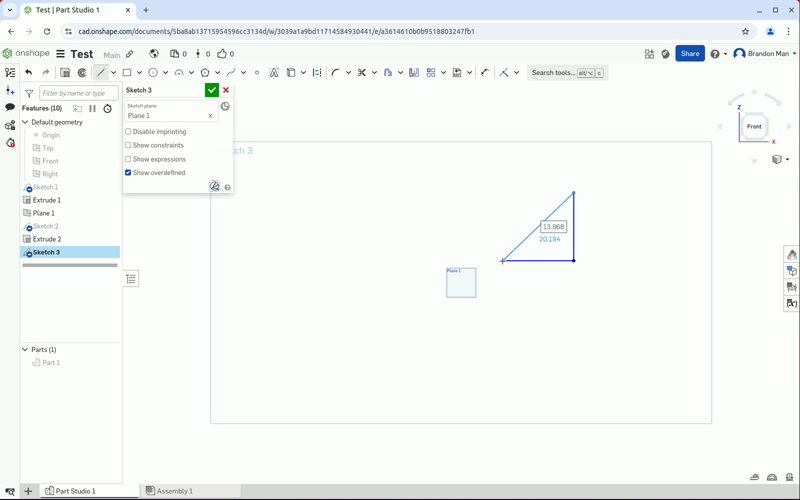
key(esc)
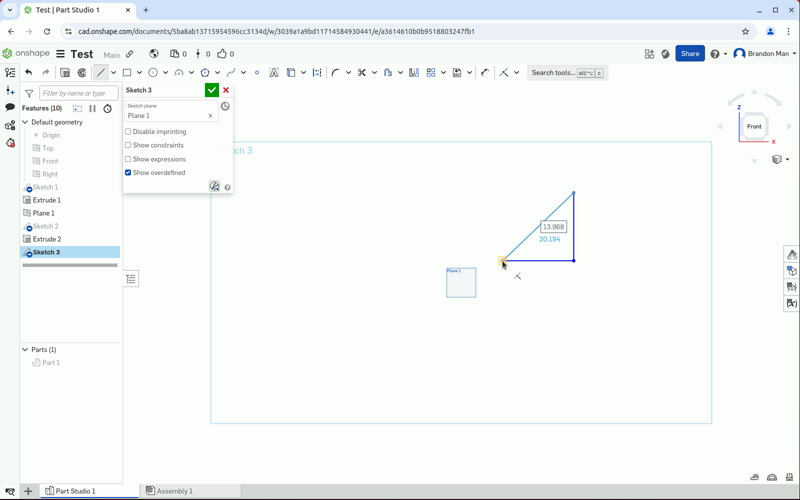
mouse_move(542, 238)
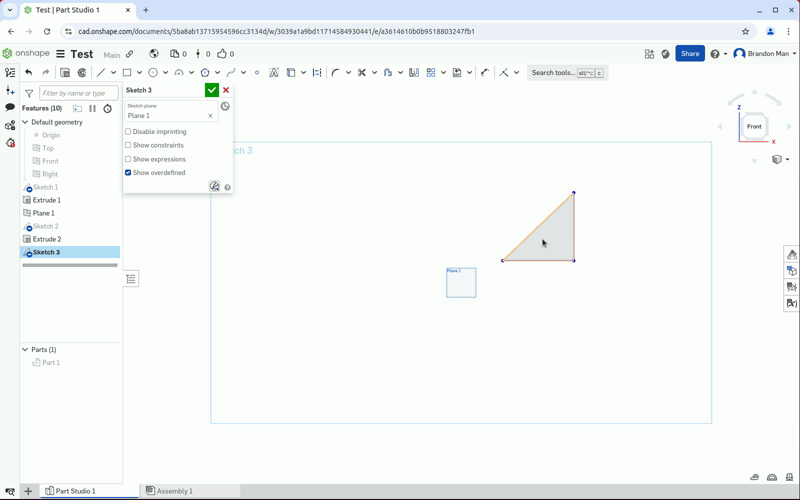
click(542, 238)
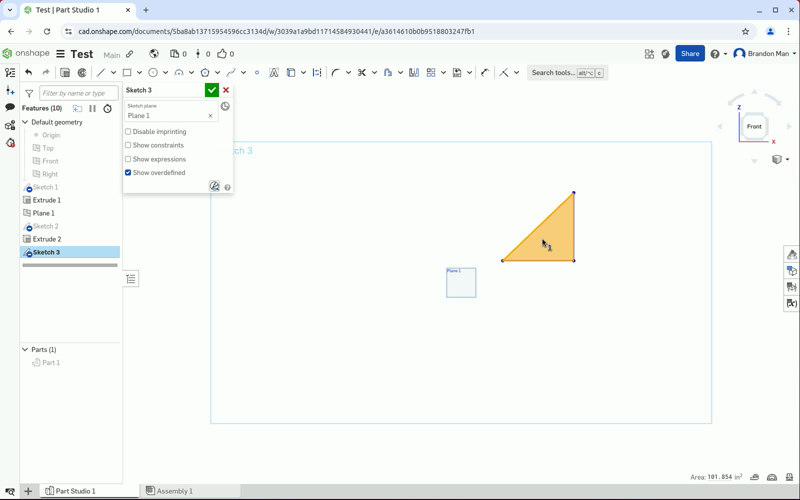
mouse_move(73, 352)
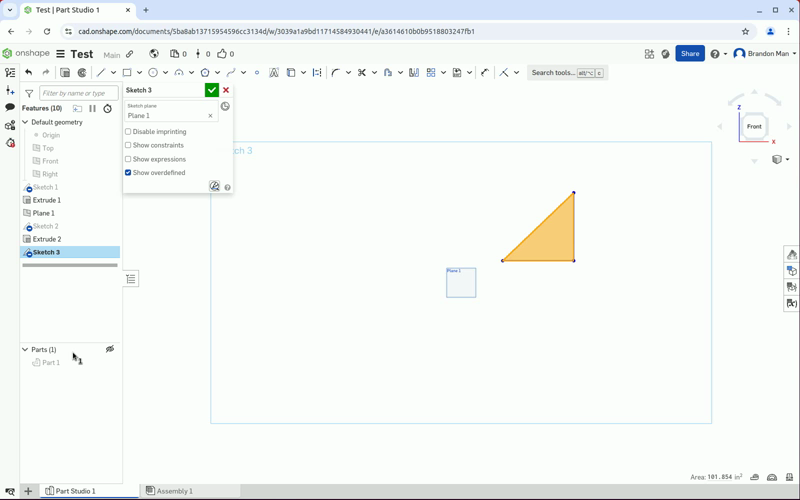
key(shift+y)
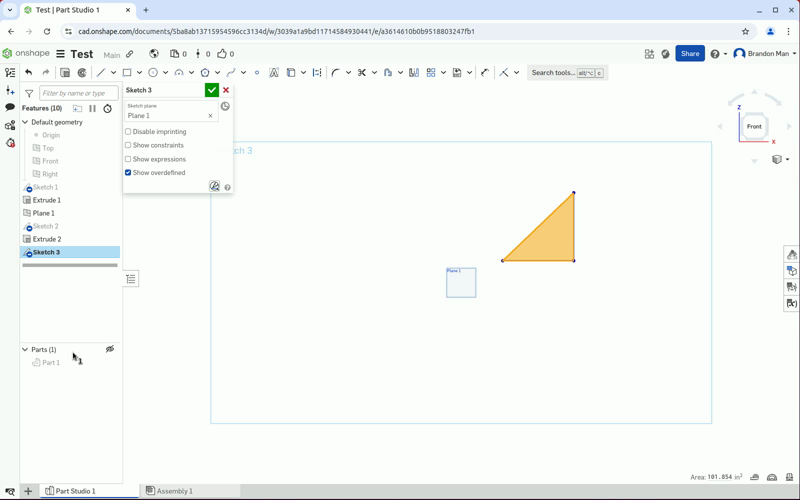
key(shift+e)
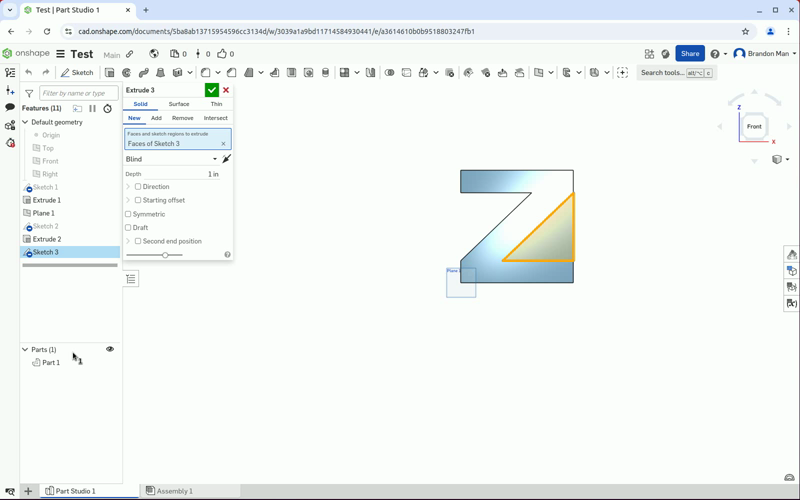
mouse_move(143, 106)
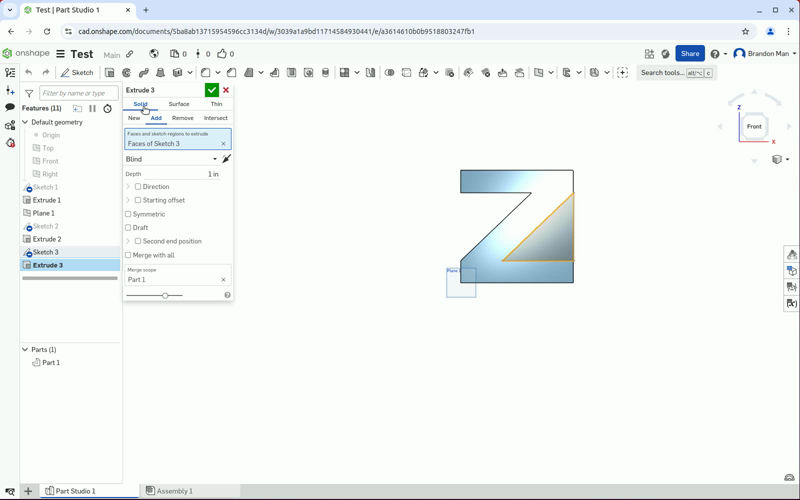
click(143, 106)
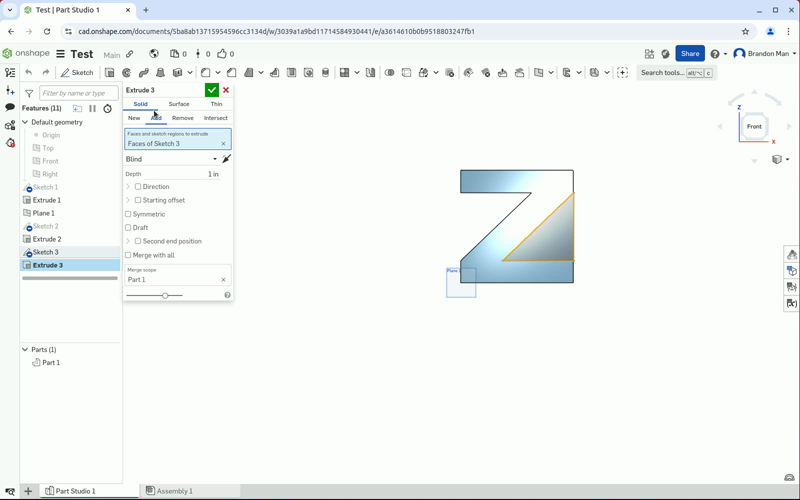
mouse_move(186, 120)
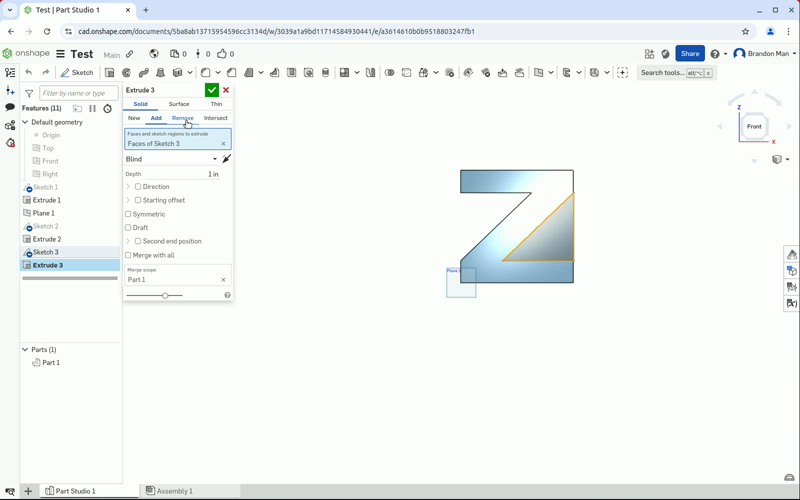
click(186, 120)
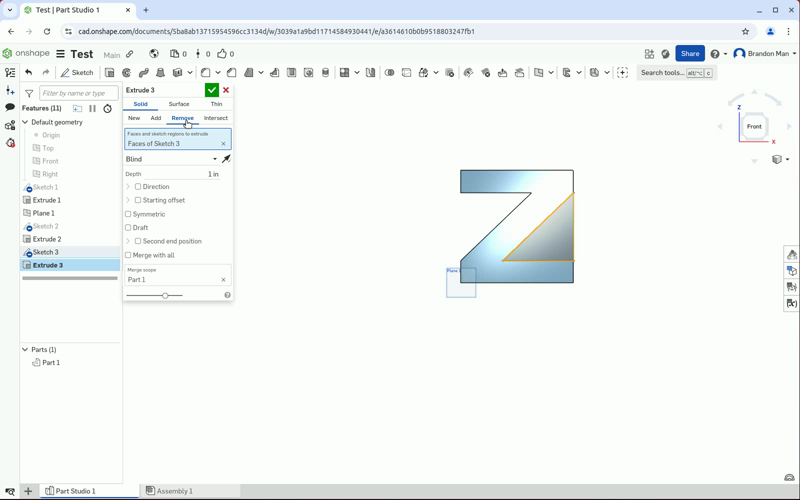
key(tab, 4)
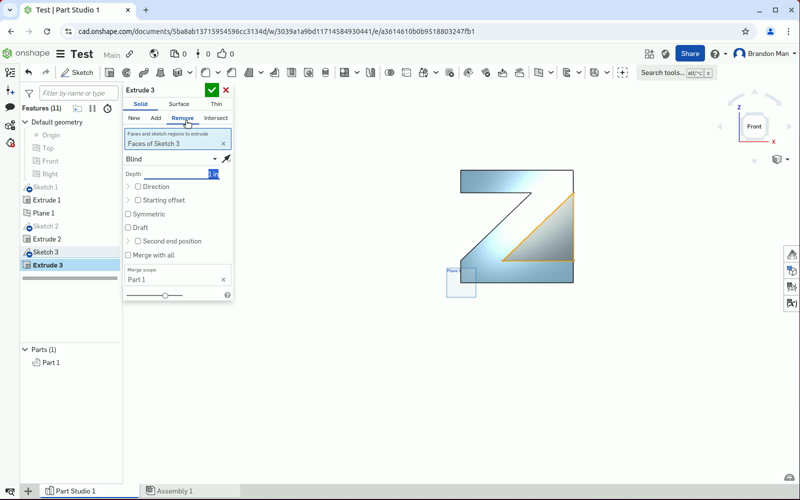
text(23.108)
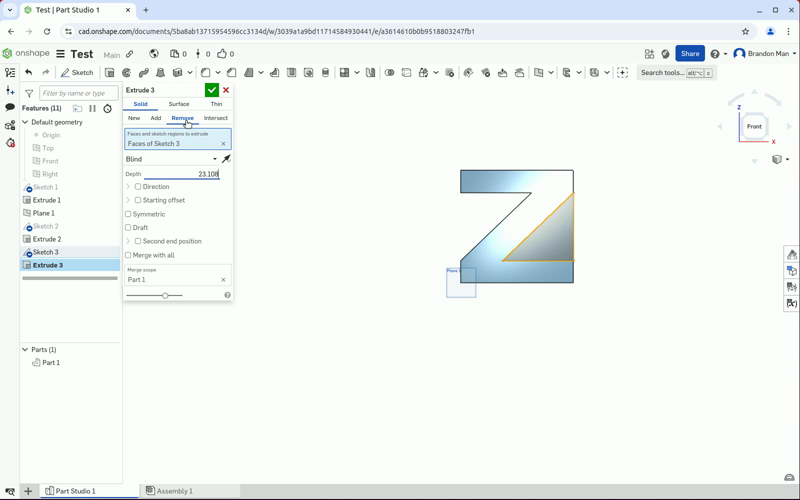
key(tab, 6)
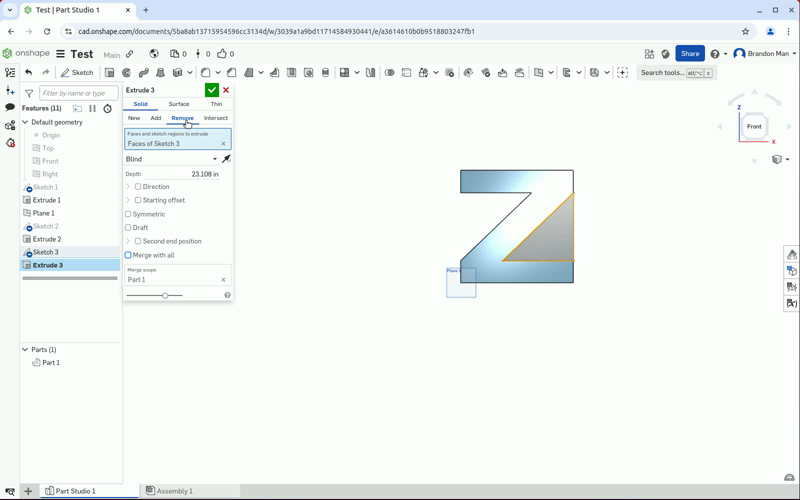
key(space)
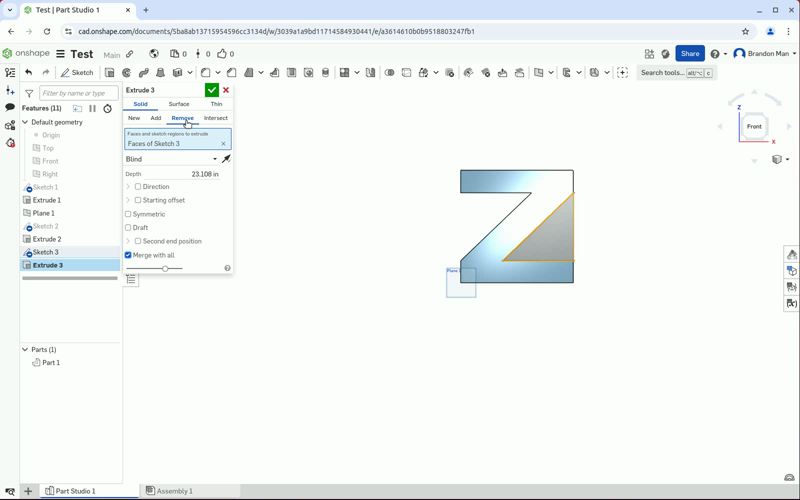
key(enter)
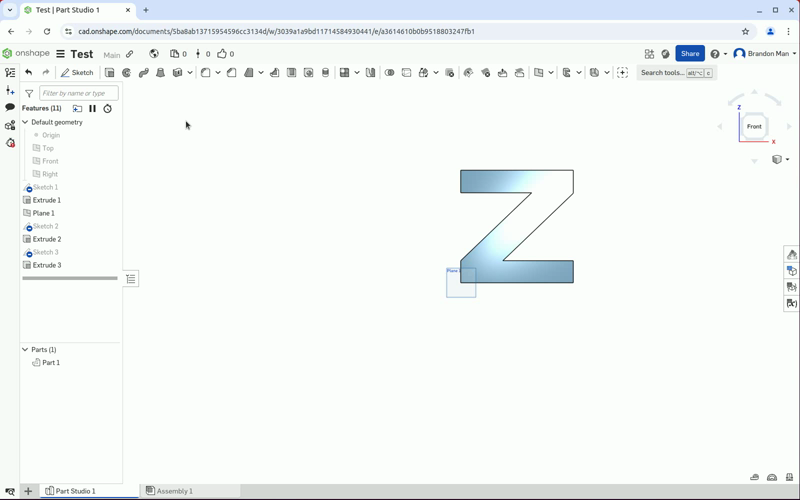
key(shift+h)
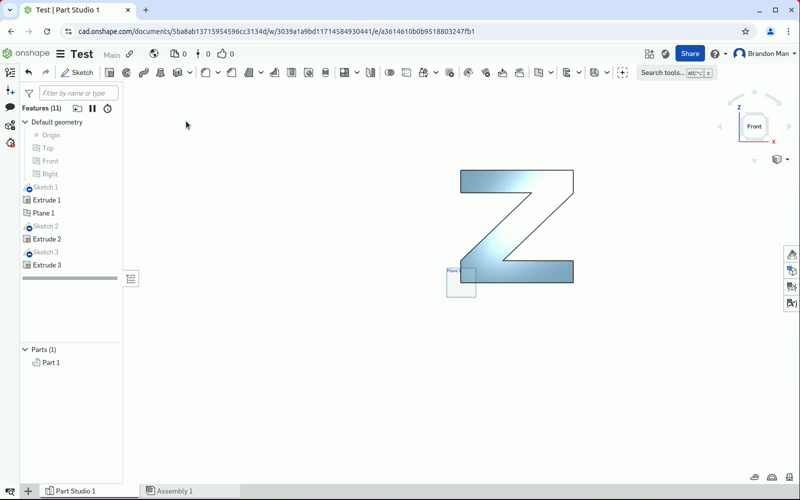
key(shift+h)
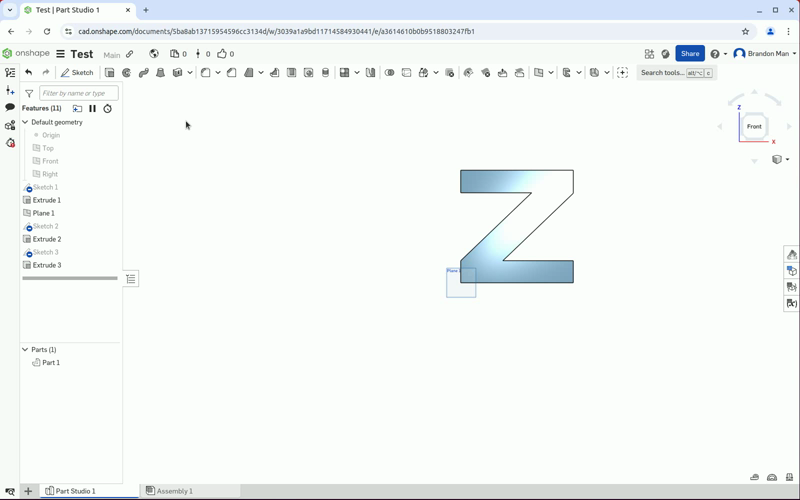
mouse_move(73, 189)
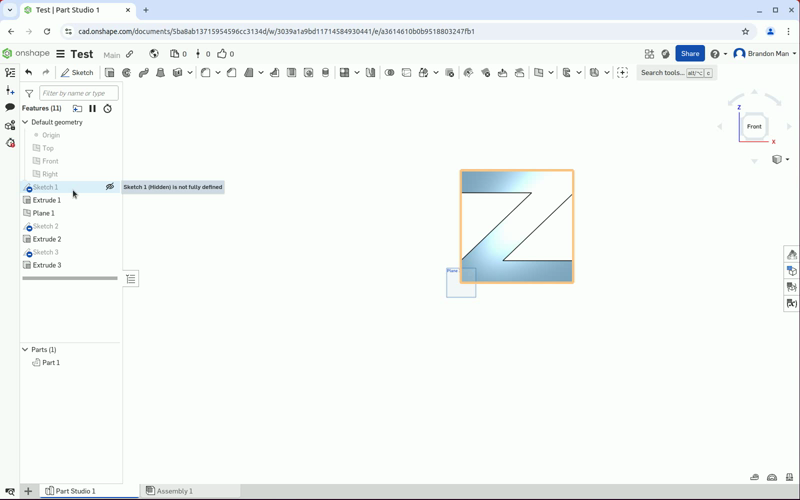
click(73, 189)
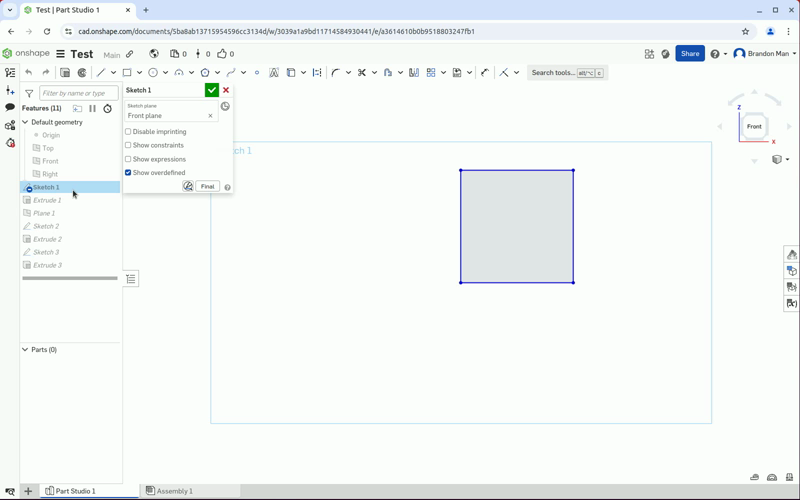
mouse_move(229, 92)
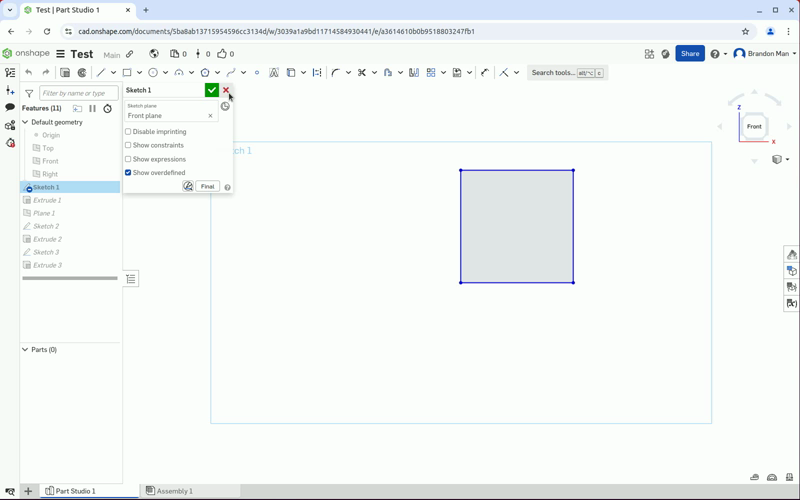
click(229, 92)
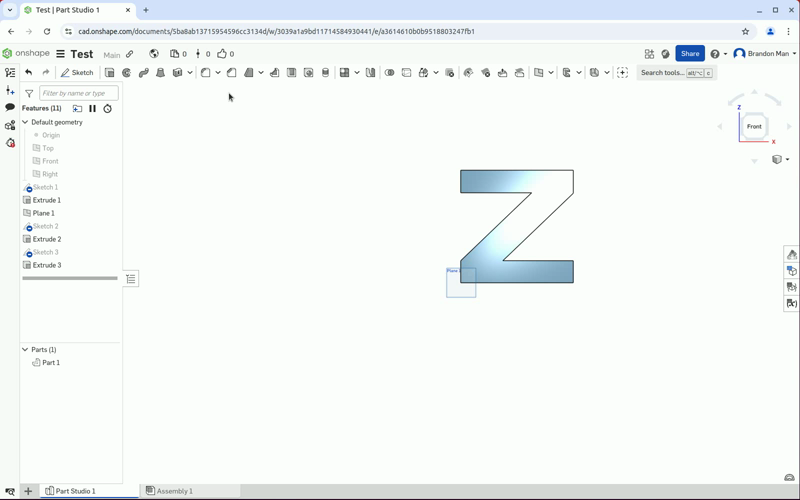
mouse_move(73, 352)
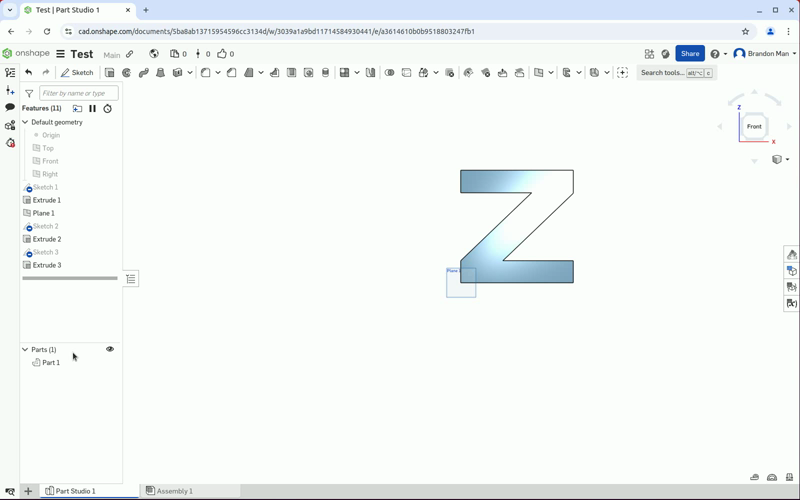
key(y)
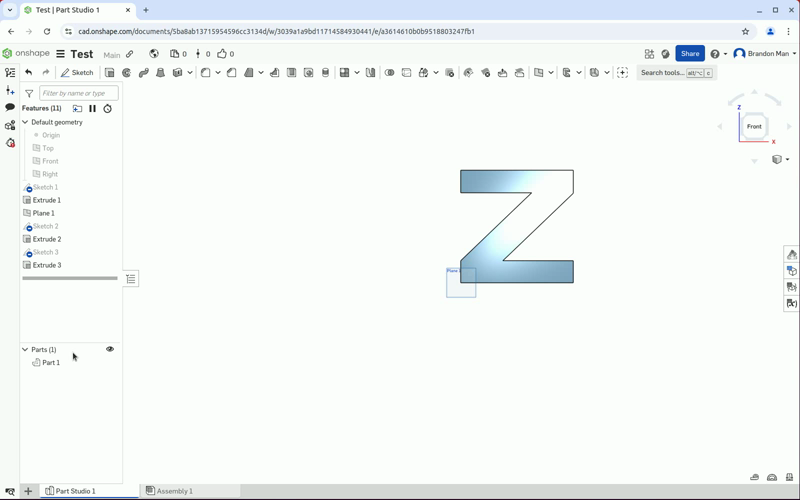
key(shift+p)
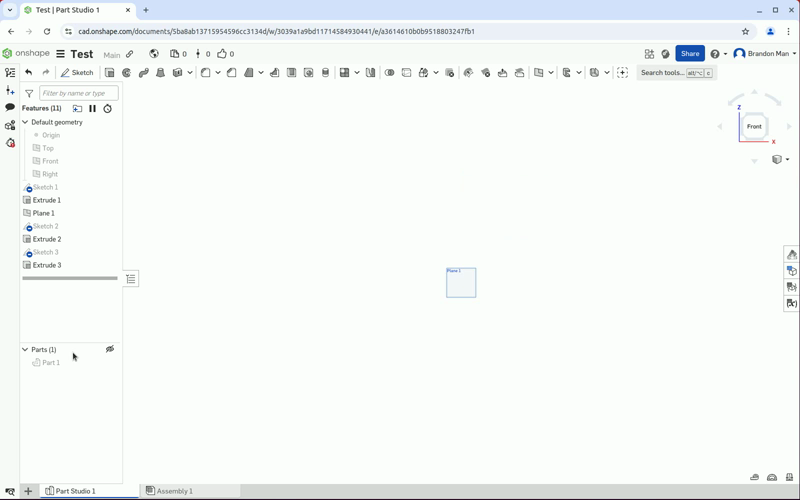
key(space)
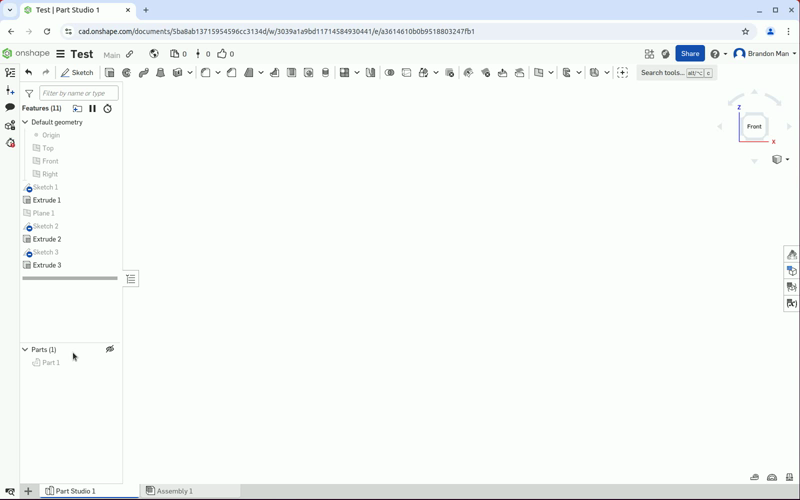
key_down(shift)
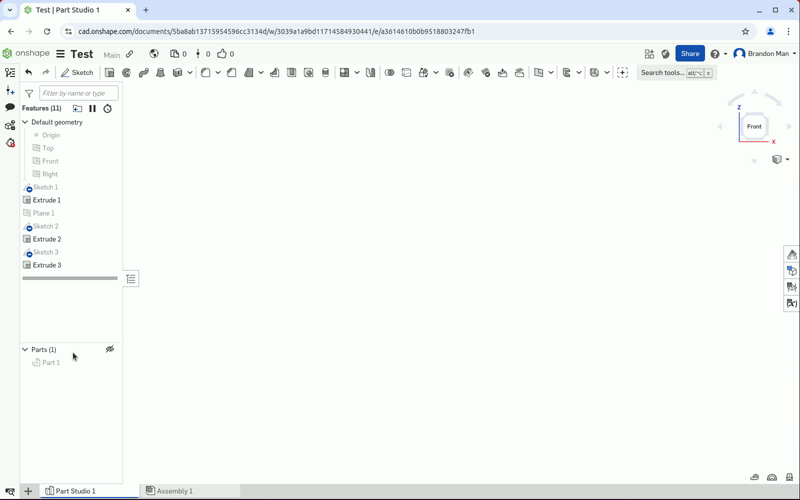
key(down)
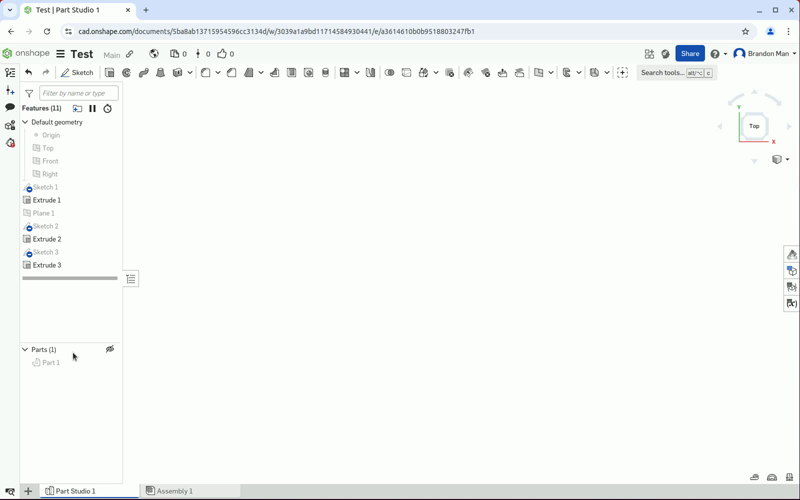
key_up(shift)
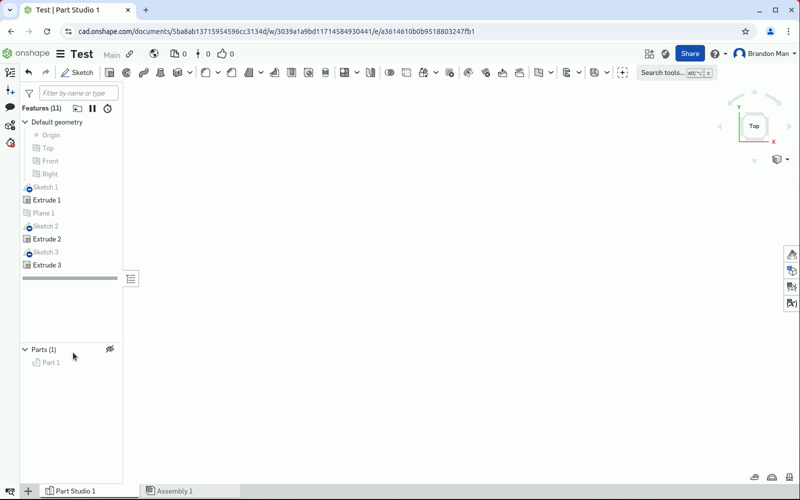
mouse_move(73, 352)
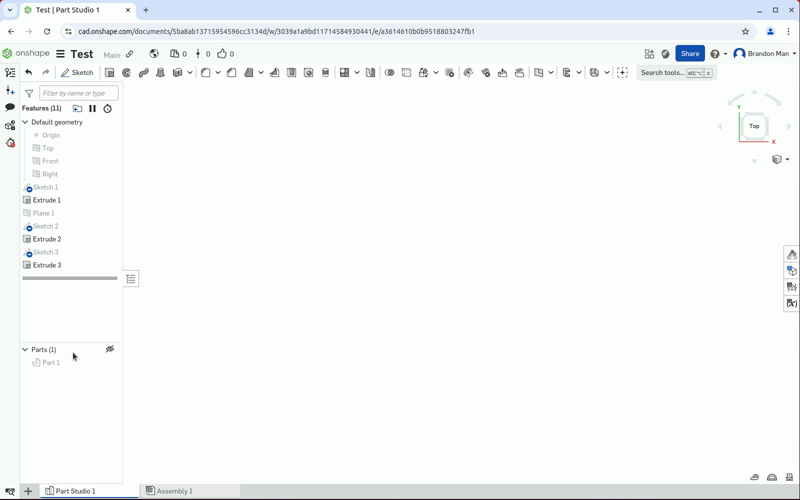
key(shift+y)
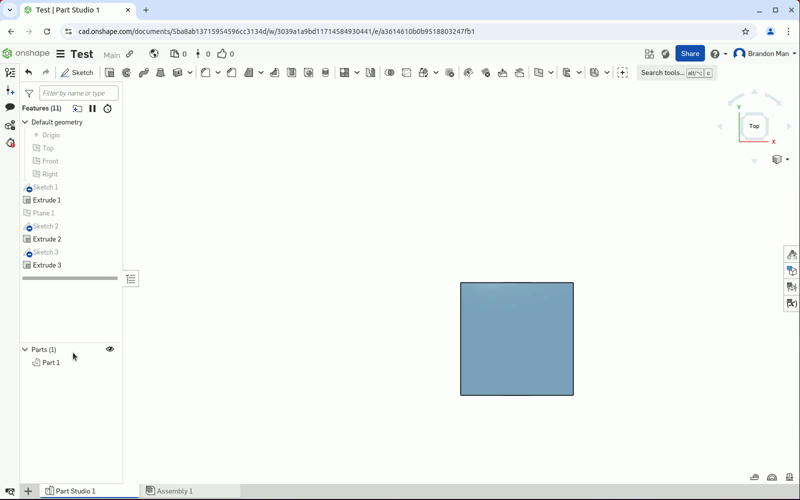
mouse_move(541, 75)
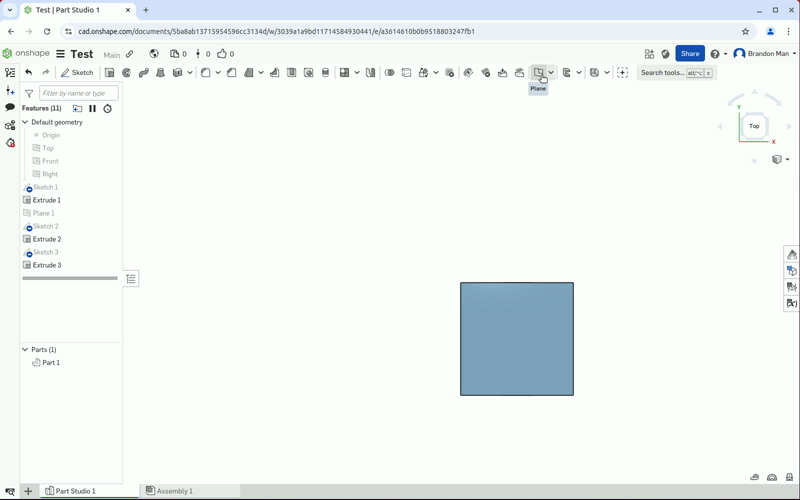
click(541, 75)
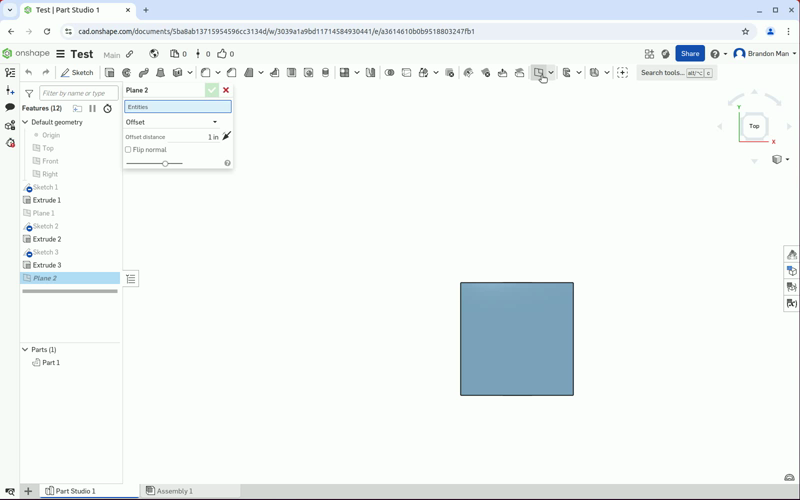
mouse_move(73, 150)
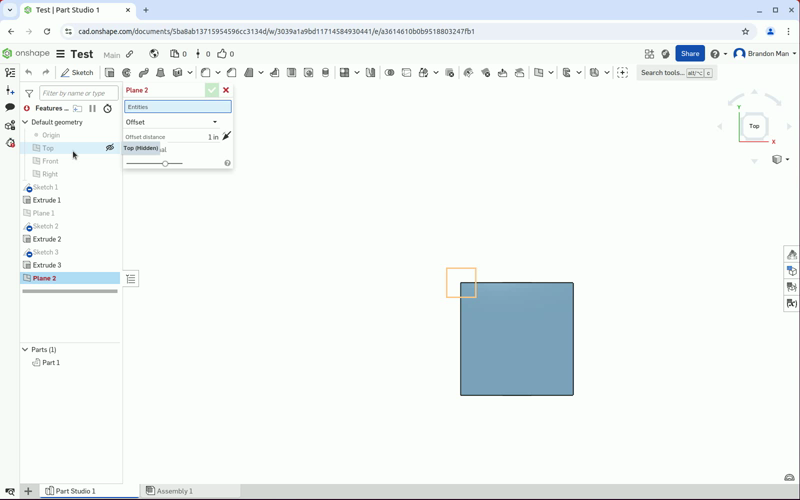
click(73, 150)
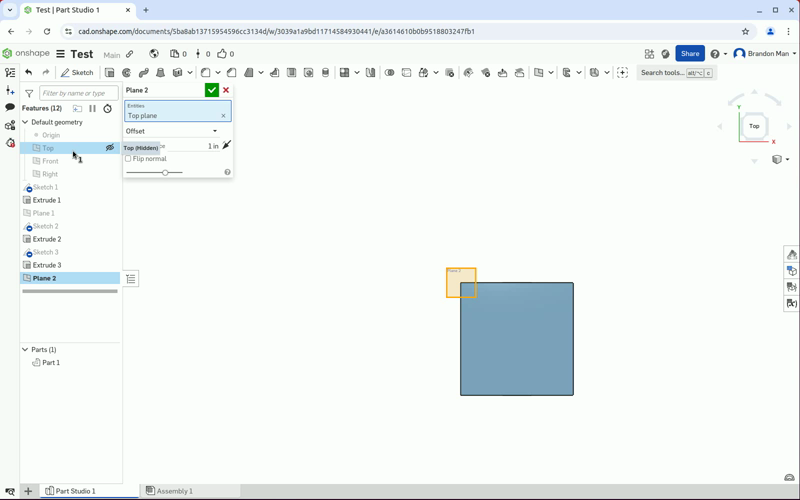
key(tab, 2)
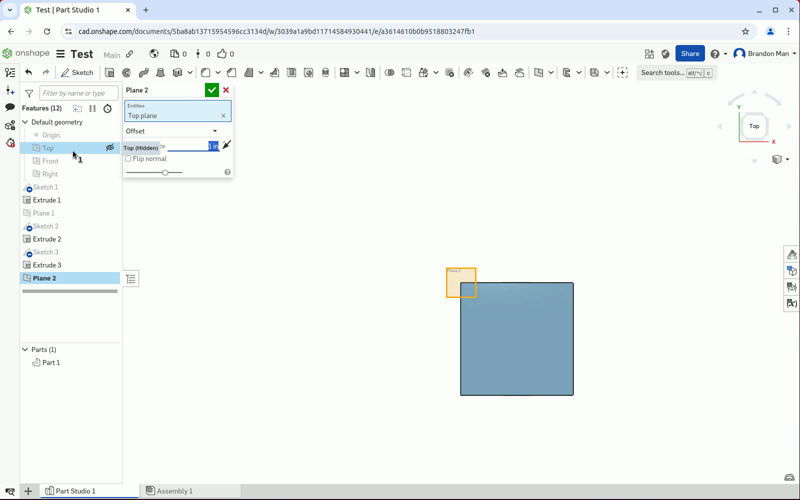
text(23.108)
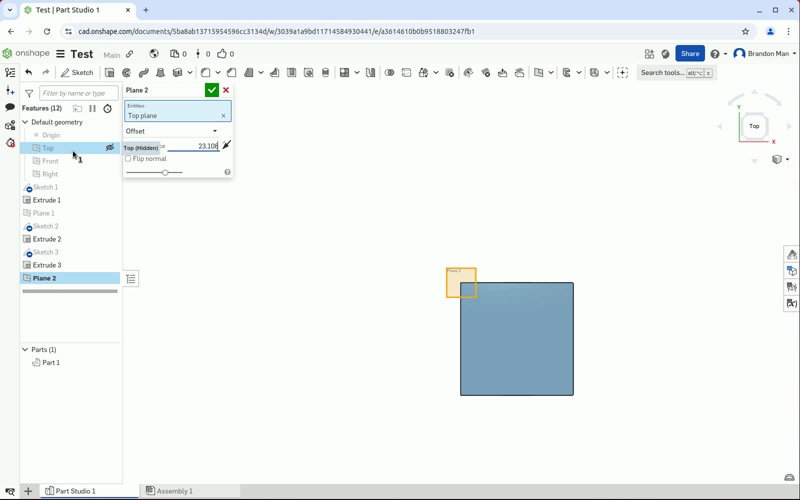
key(enter, 2)
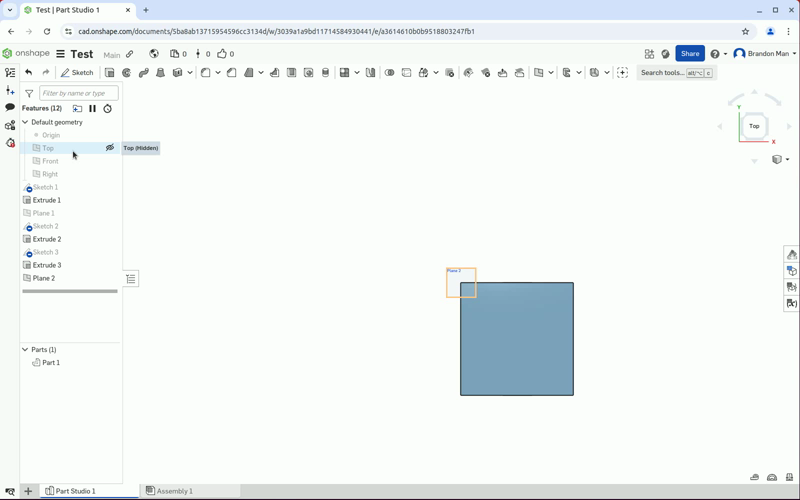
key(shift+s)
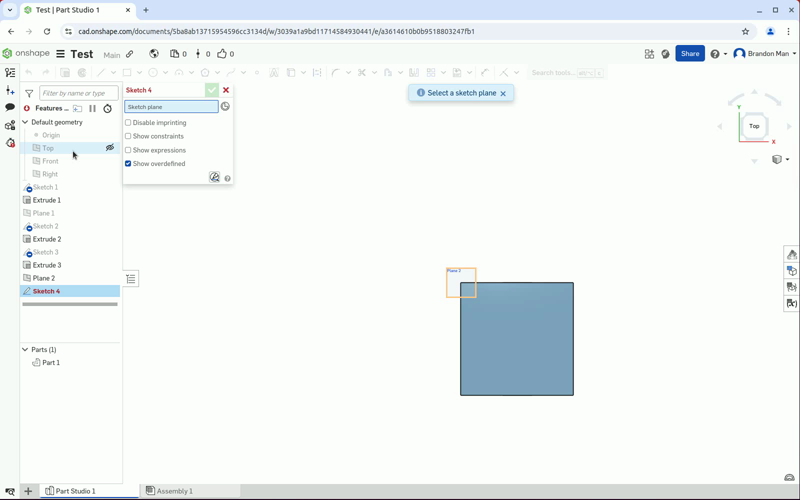
mouse_move(73, 280)
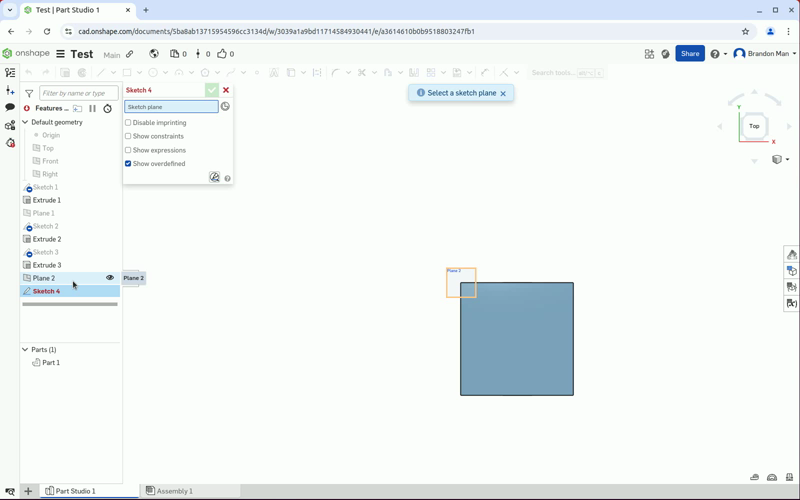
click(73, 280)
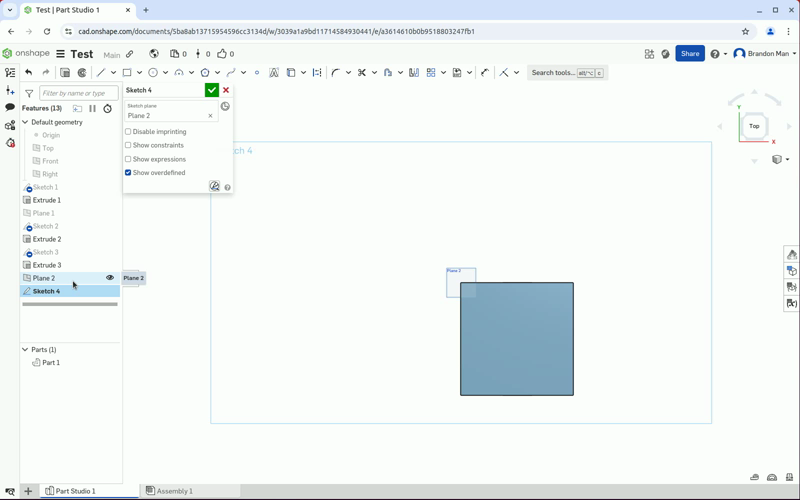
mouse_move(73, 352)
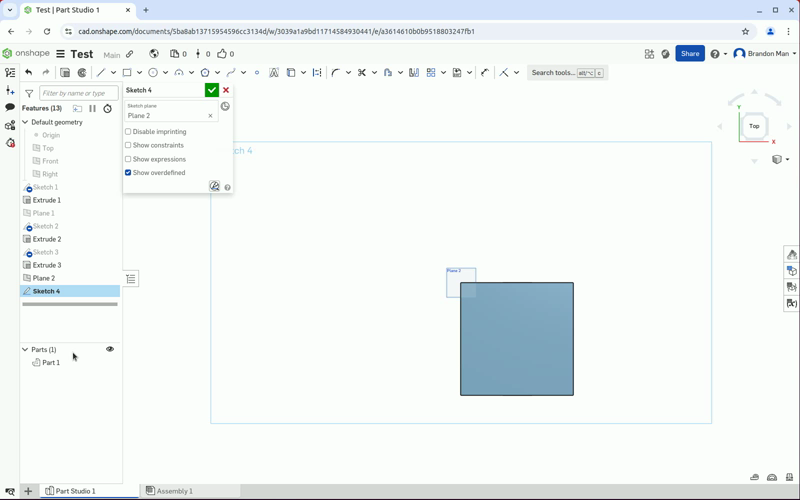
key(y)
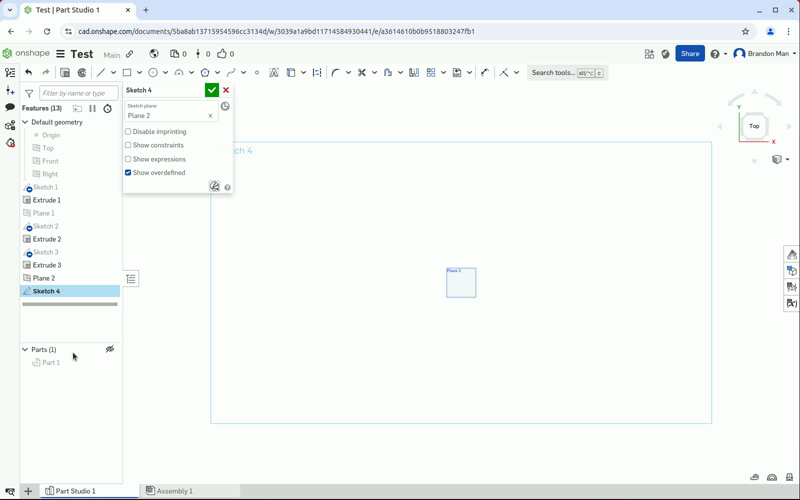
key(c)
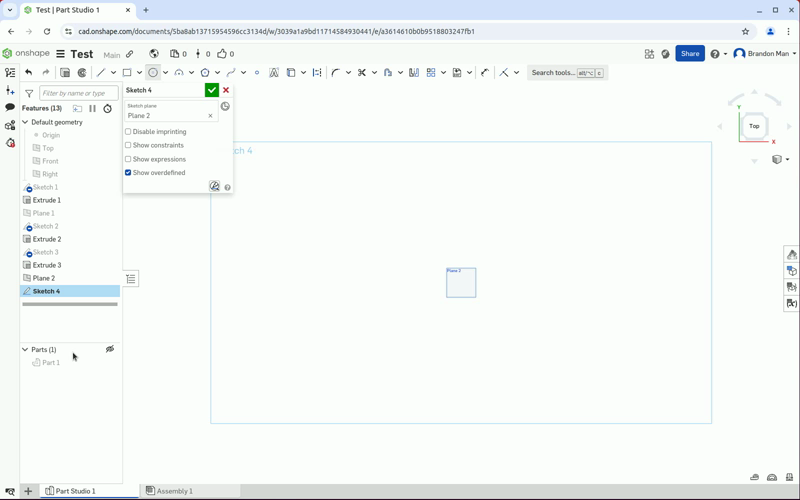
key_down(shift)
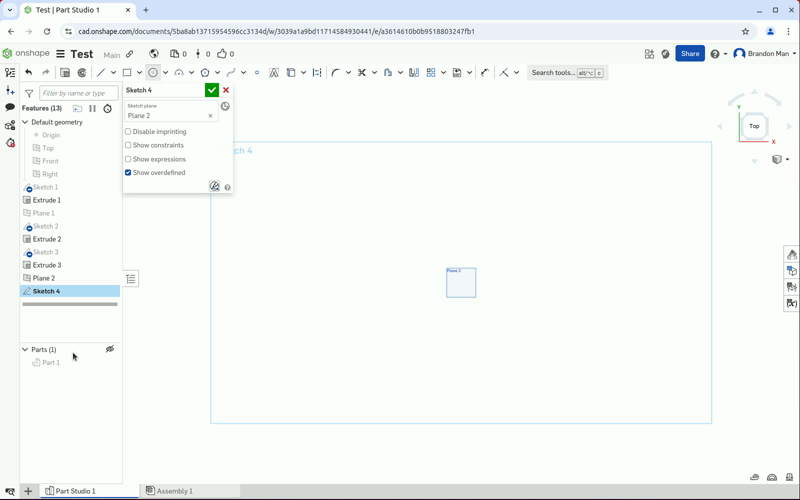
mouse_move(475, 383)
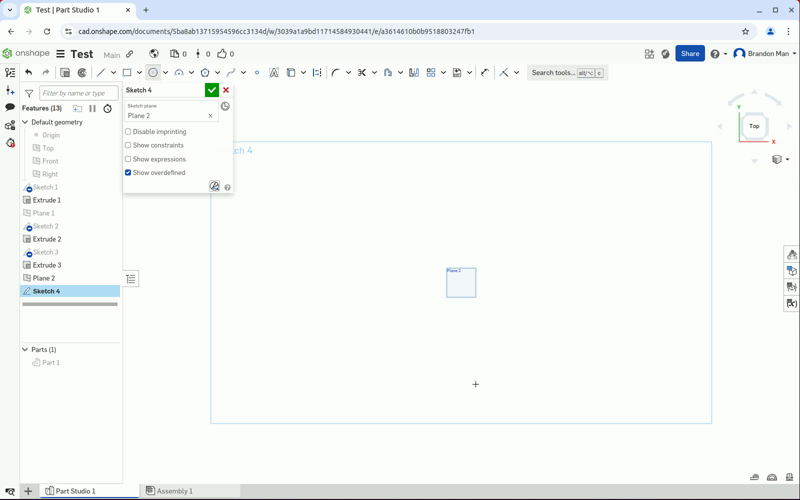
click(475, 383)
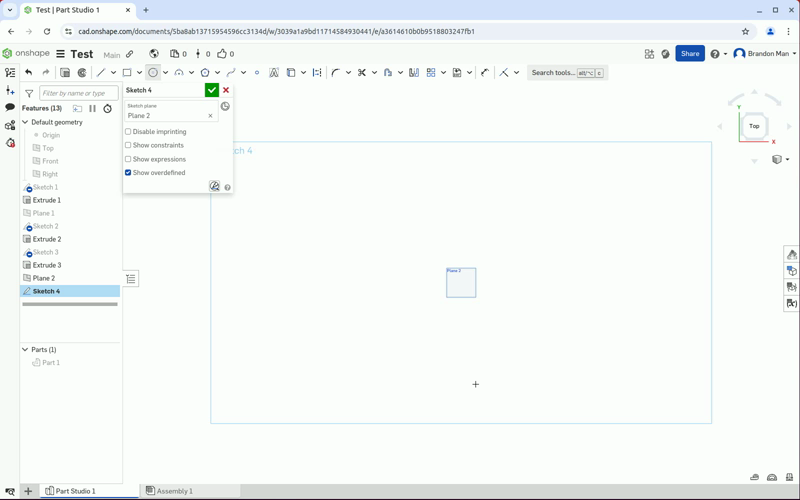
key_up(shift)
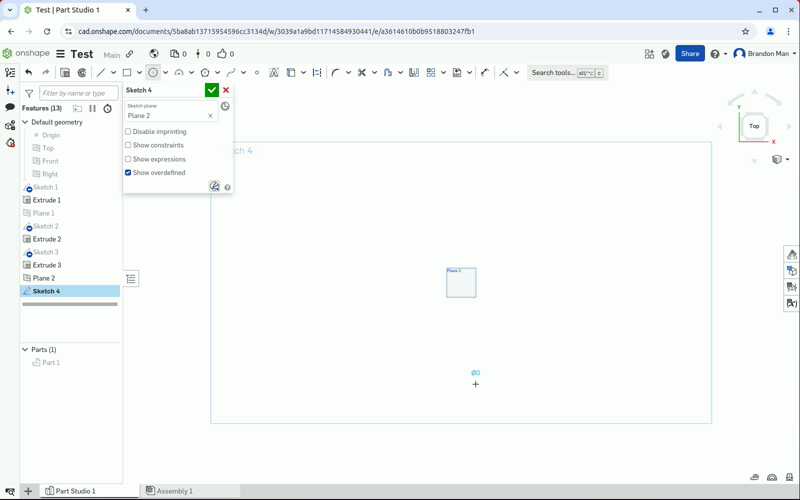
mouse_move(483, 383)
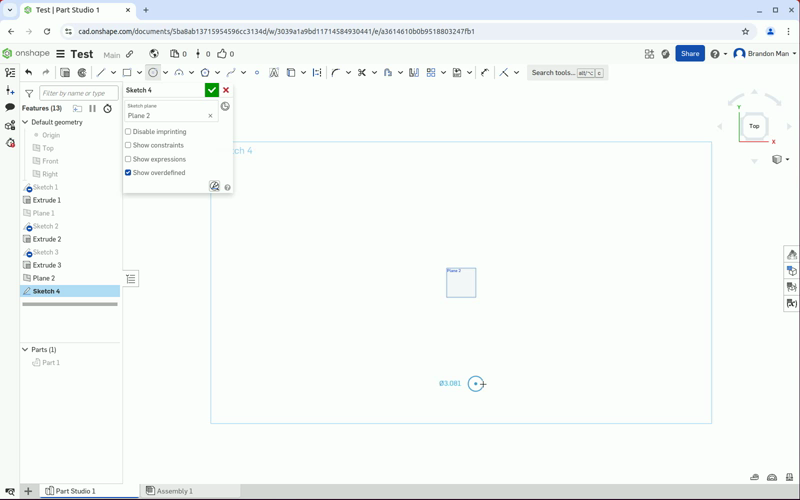
click(483, 383)
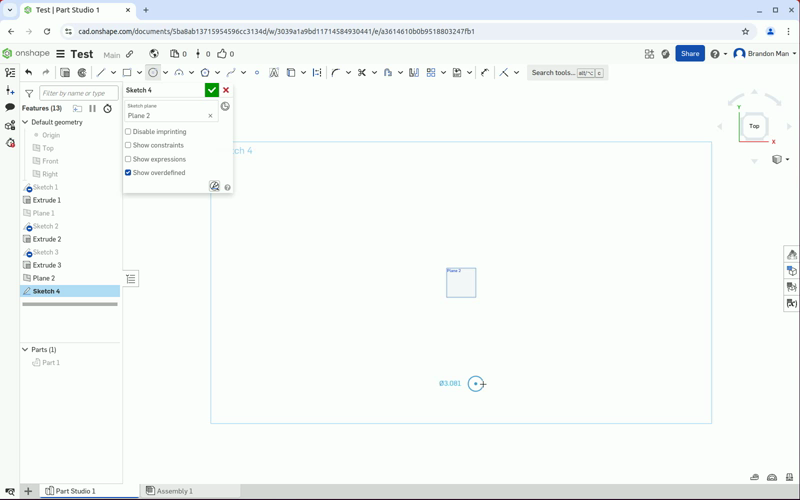
key(esc)
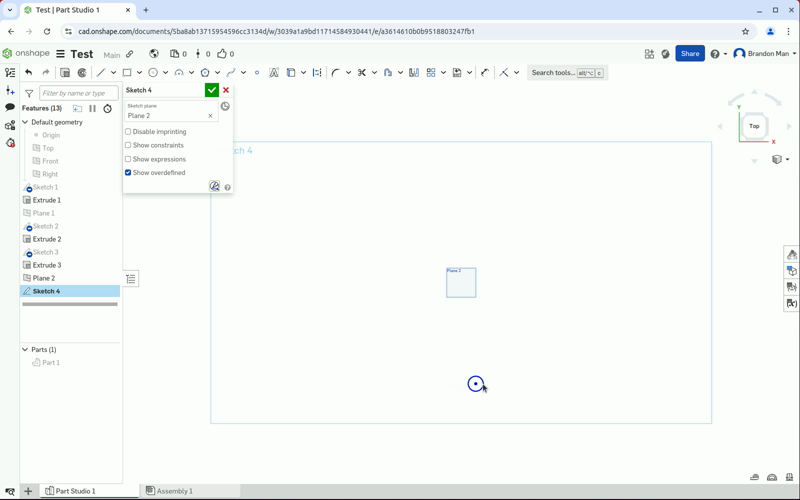
mouse_move(478, 378)
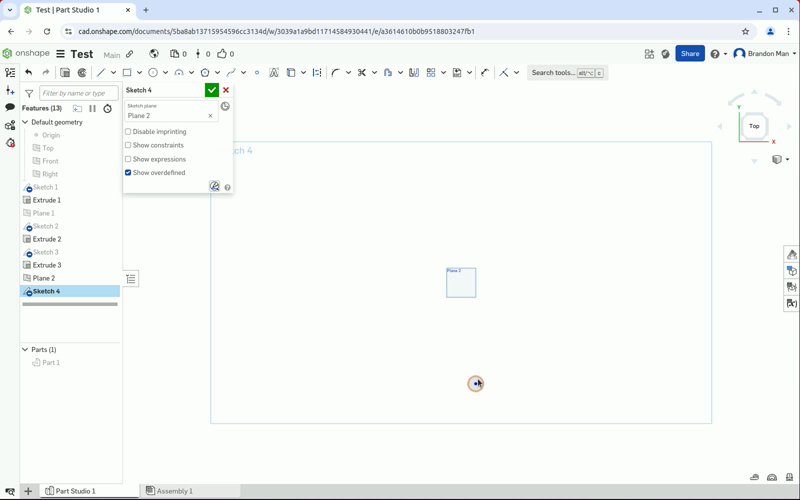
scroll(6)
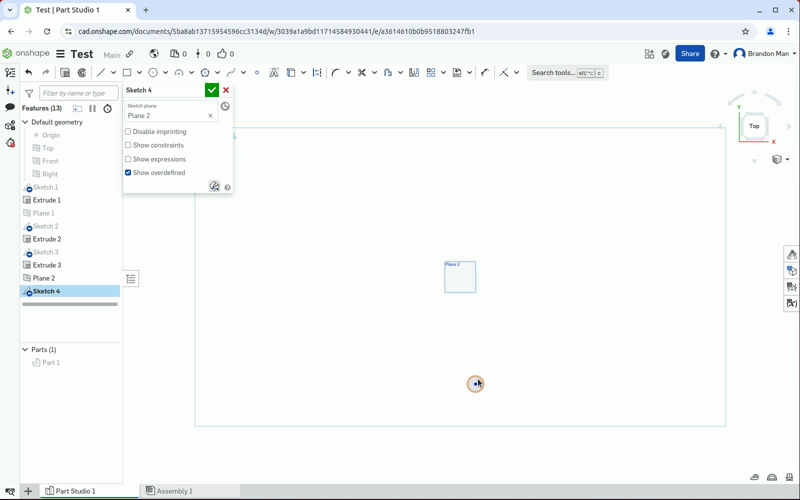
scroll(6)
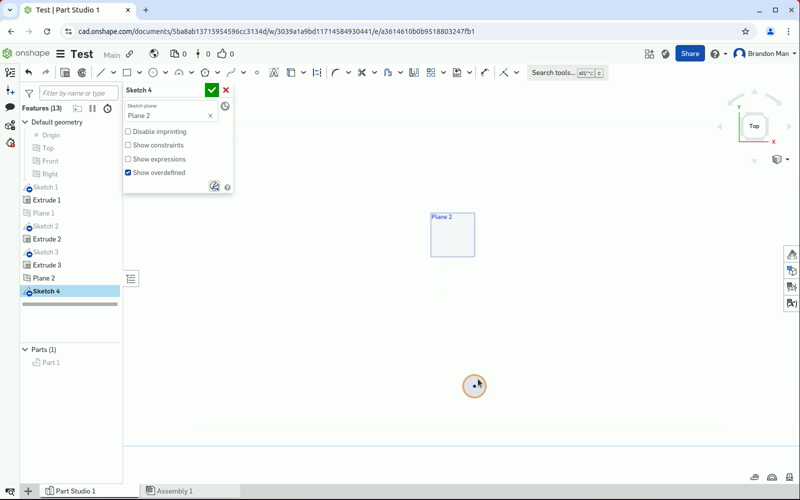
scroll(6)
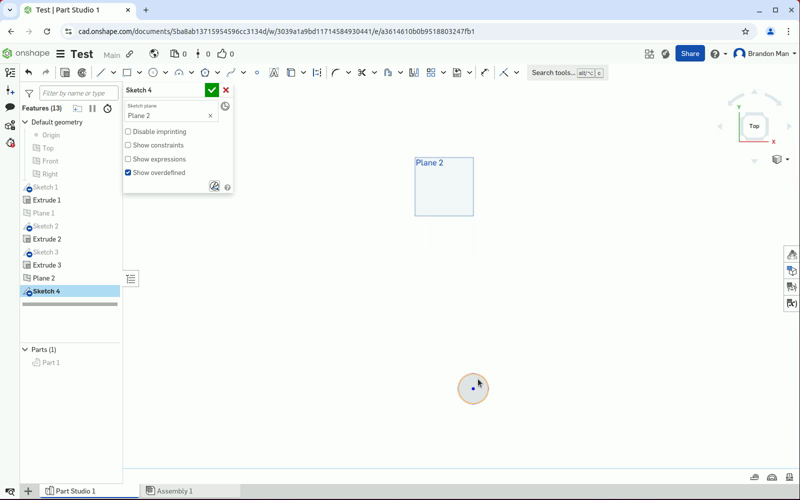
scroll(6)
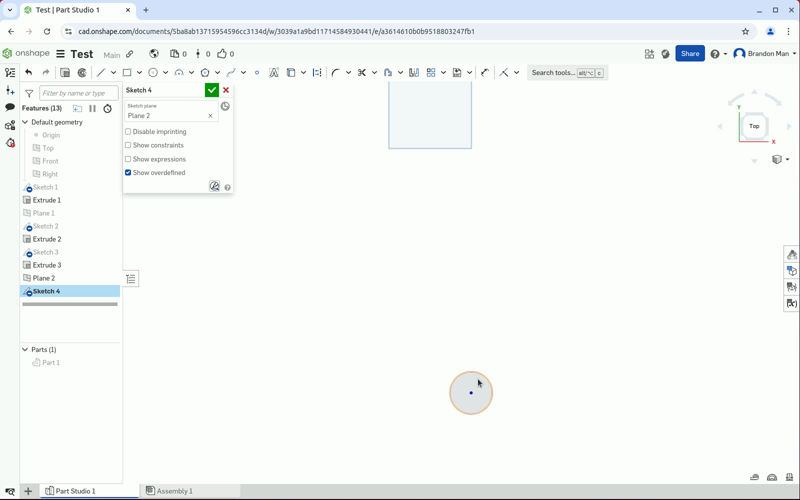
scroll(6)
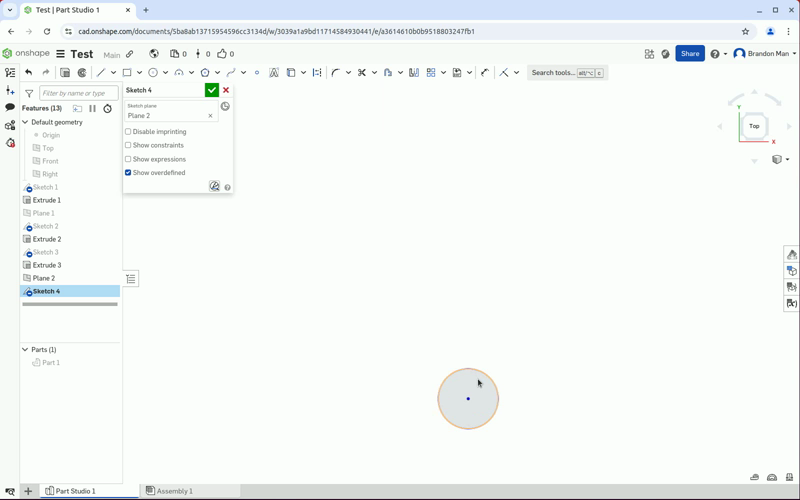
scroll(6)
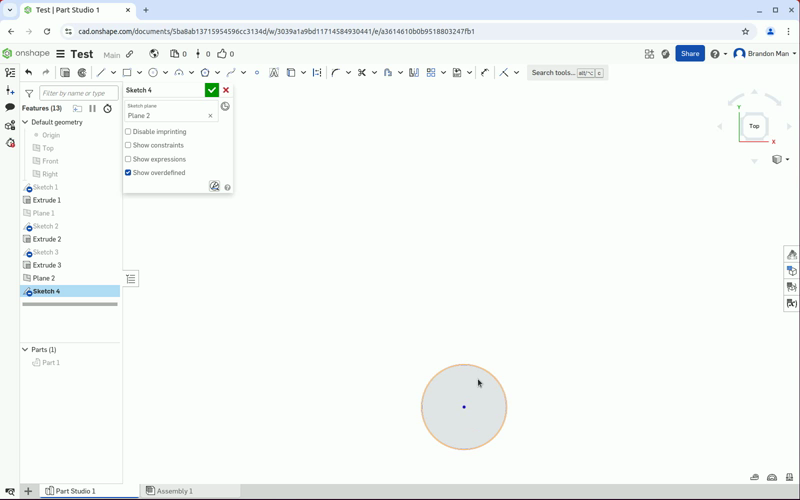
scroll(6)
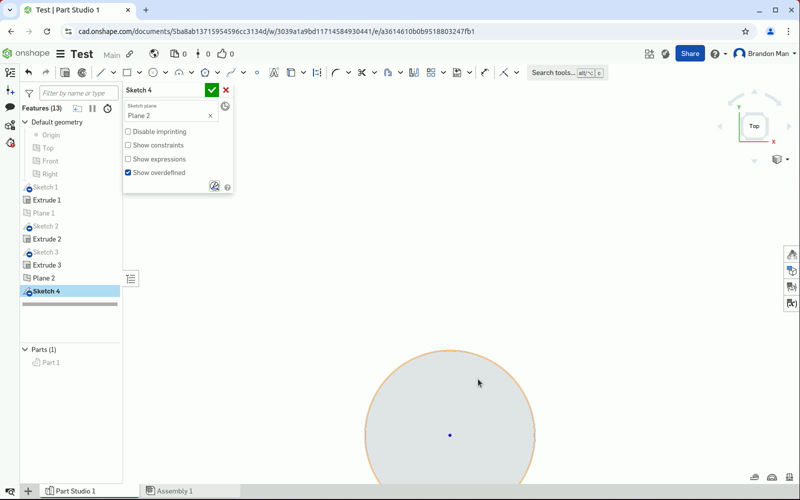
click(478, 378)
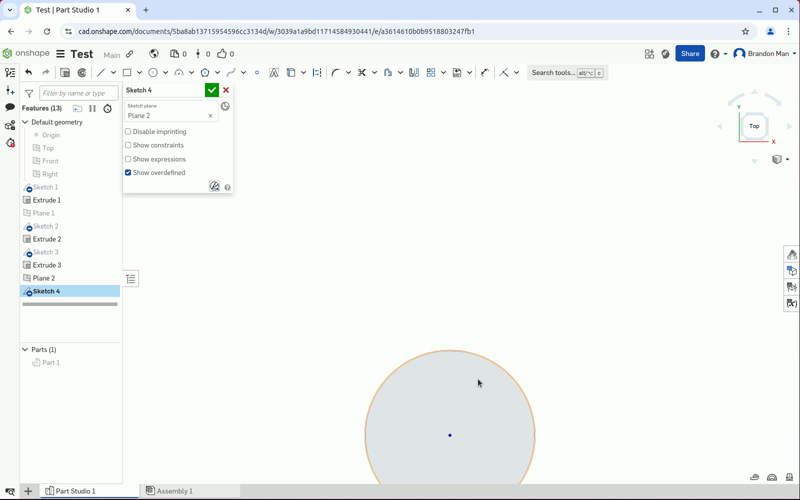
scroll(-6)
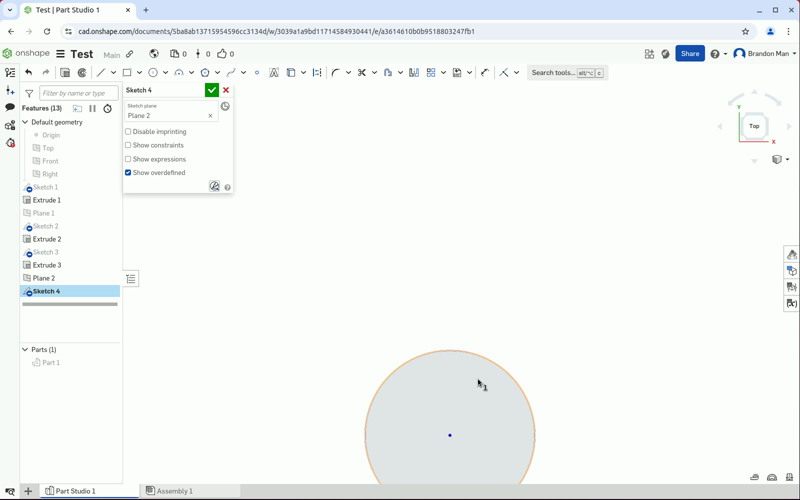
scroll(-6)
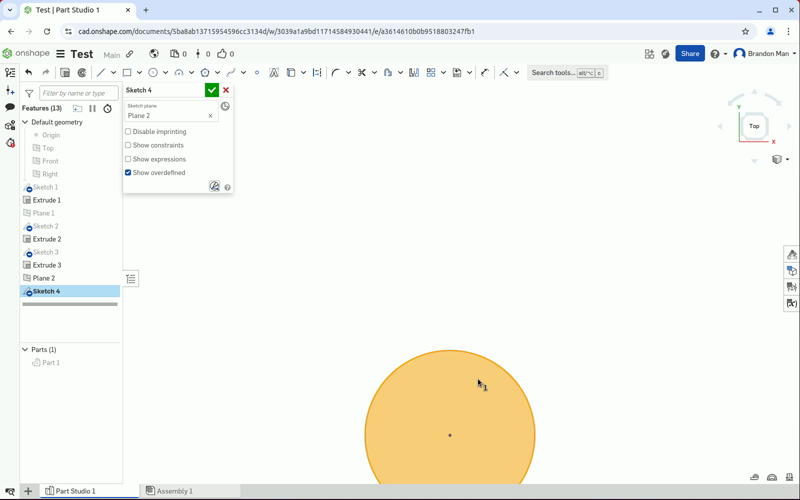
scroll(-6)
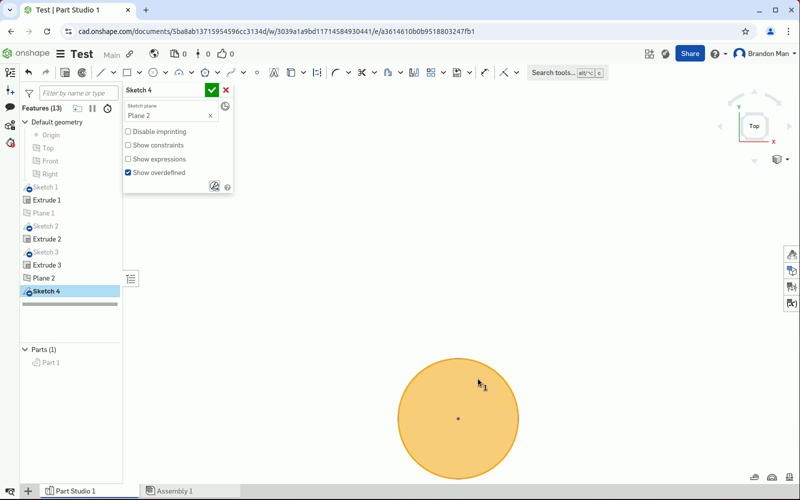
scroll(-6)
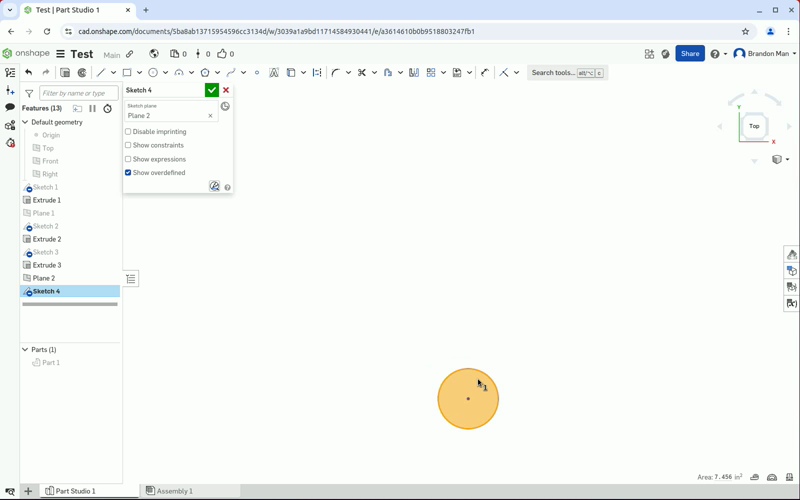
scroll(-6)
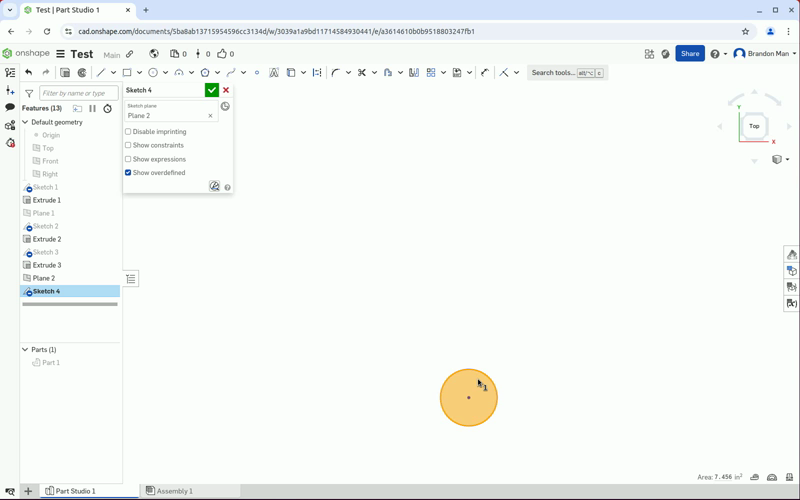
scroll(-6)
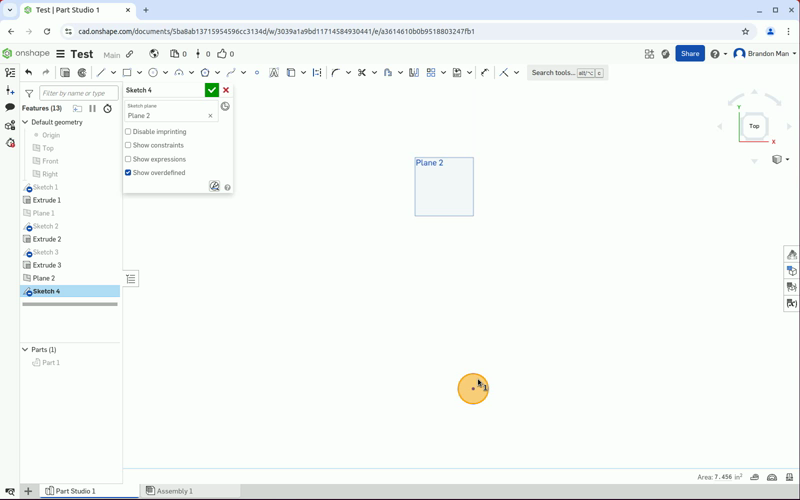
scroll(-6)
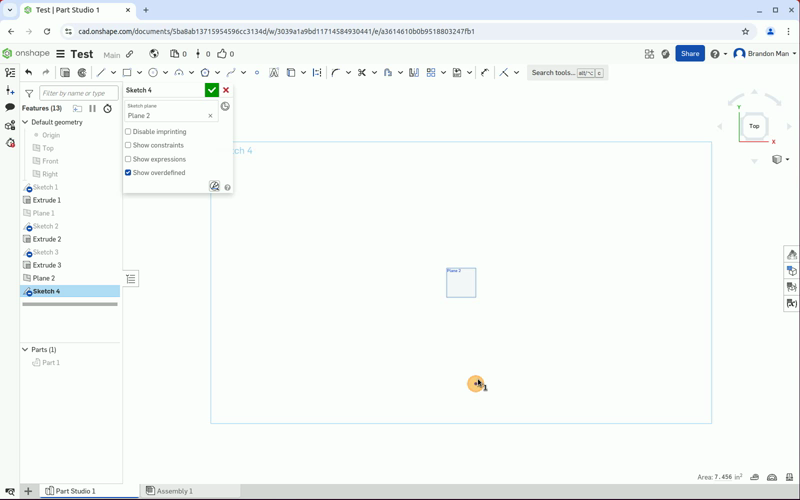
mouse_move(73, 352)
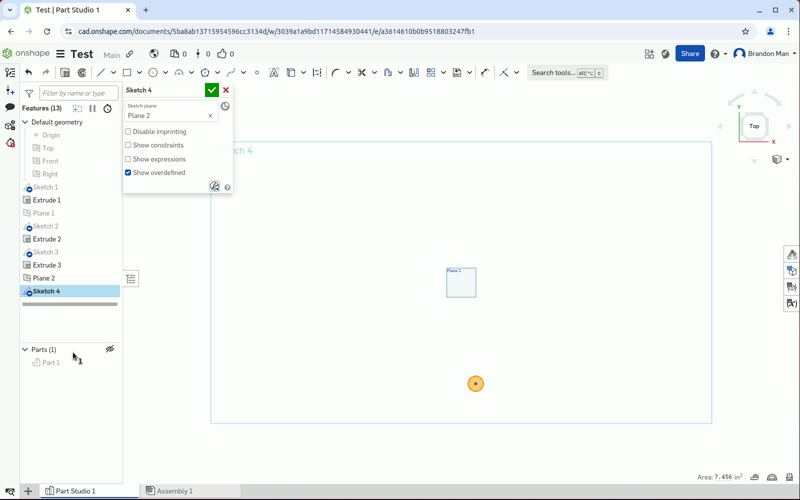
key(shift+y)
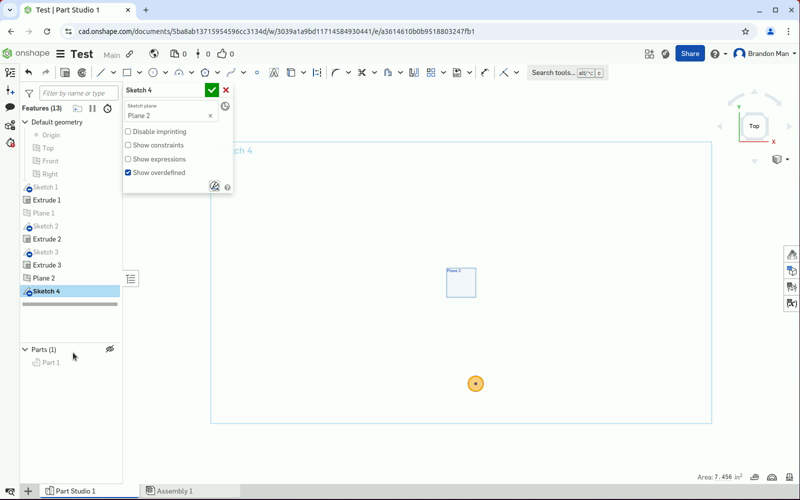
key(shift+e)
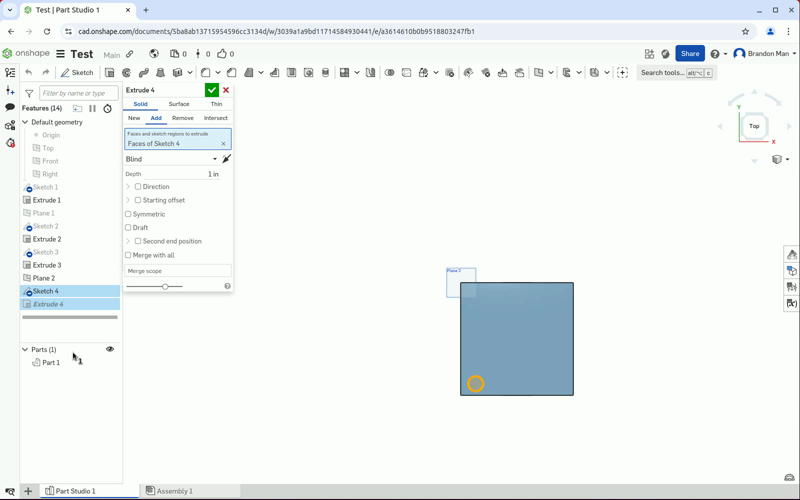
mouse_move(143, 106)
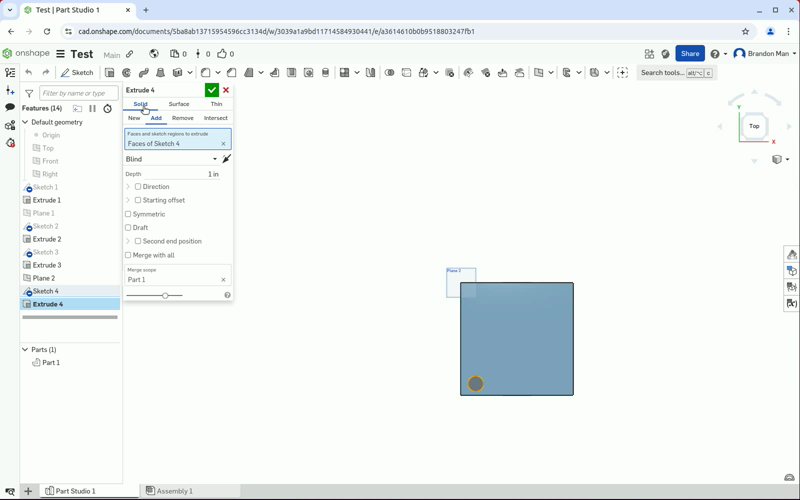
click(143, 106)
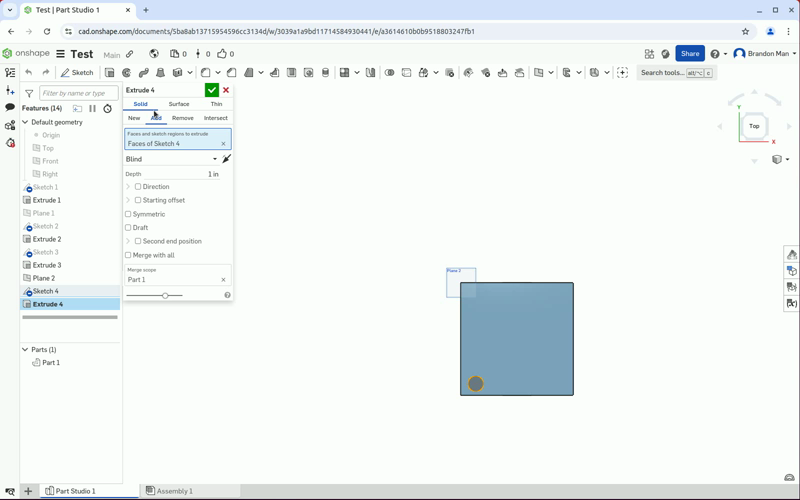
mouse_move(186, 120)
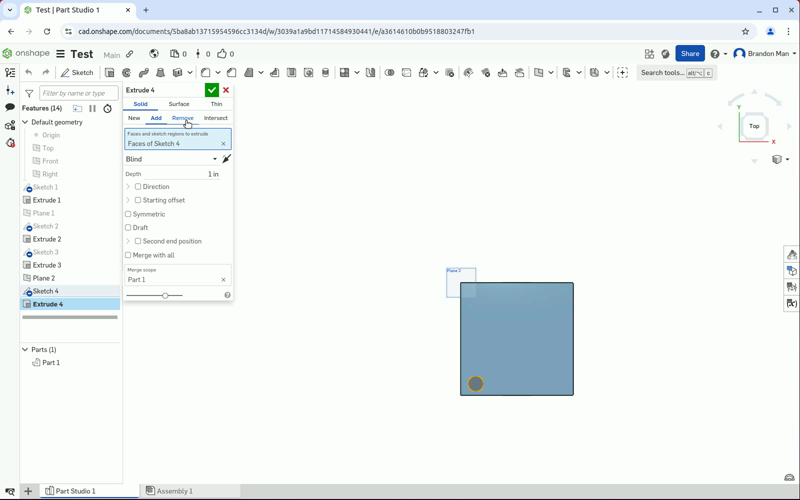
click(186, 120)
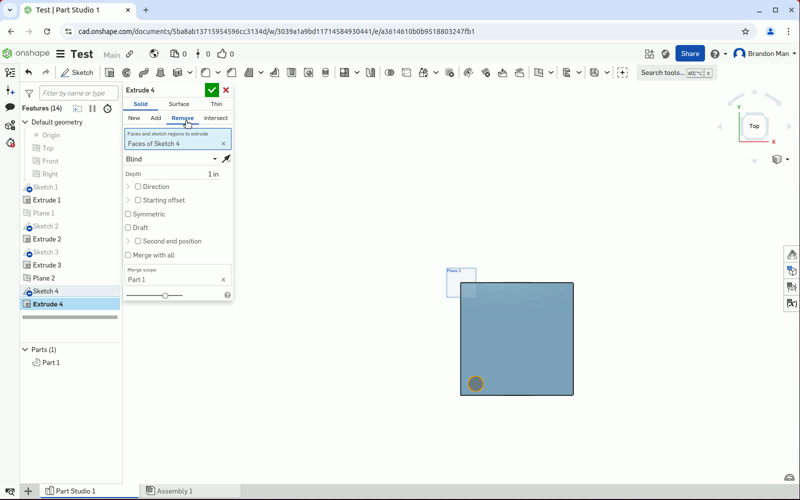
key(tab, 4)
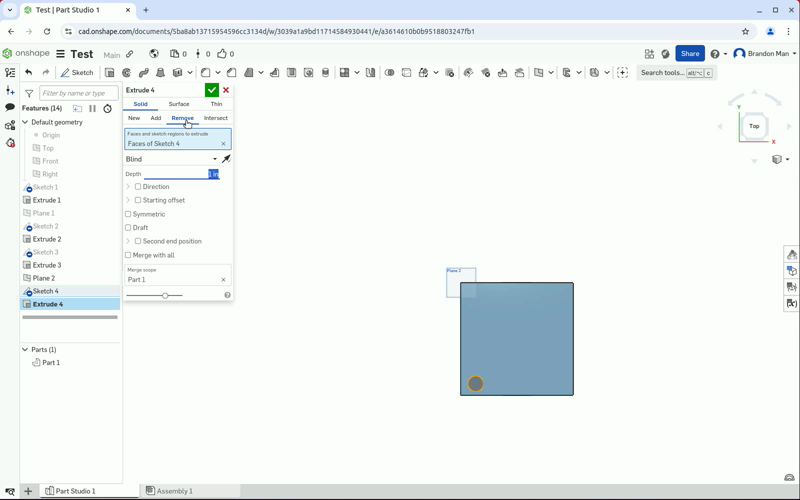
text(4.574)
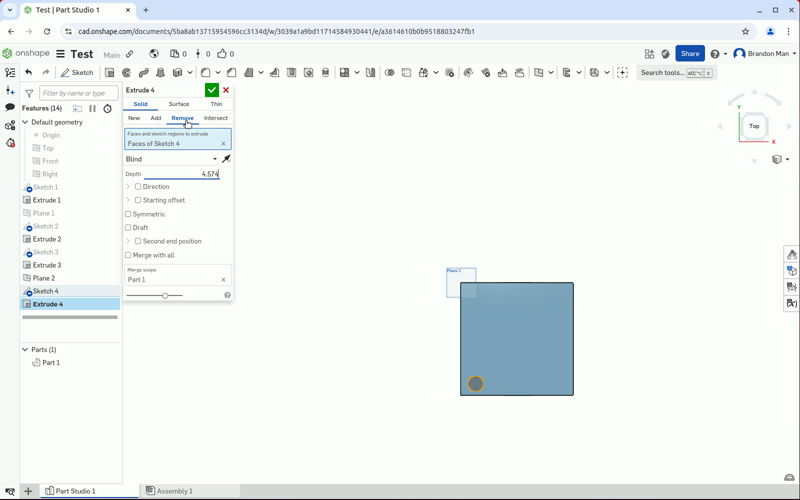
key(tab, 6)
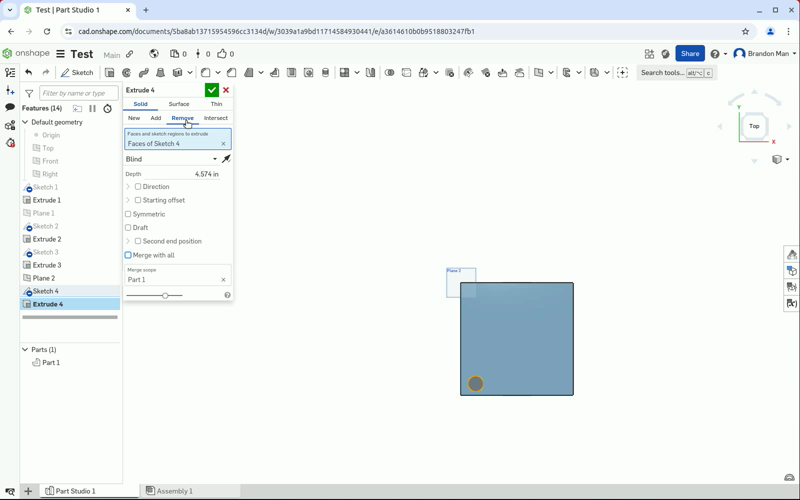
key(space)
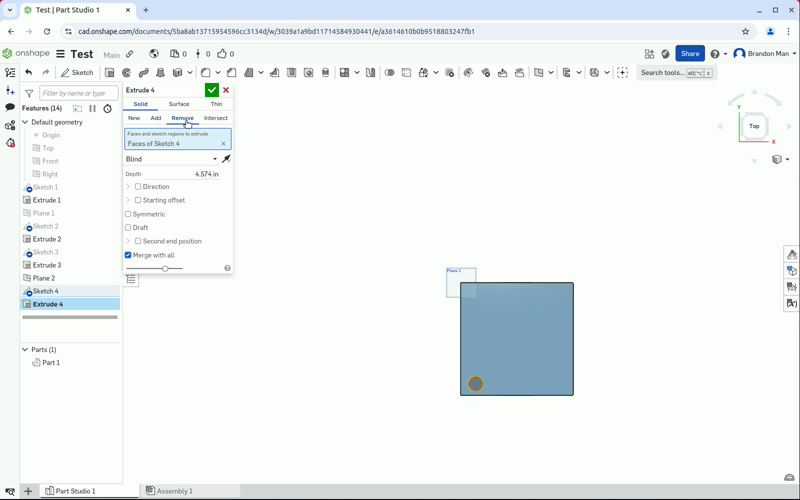
key(enter)
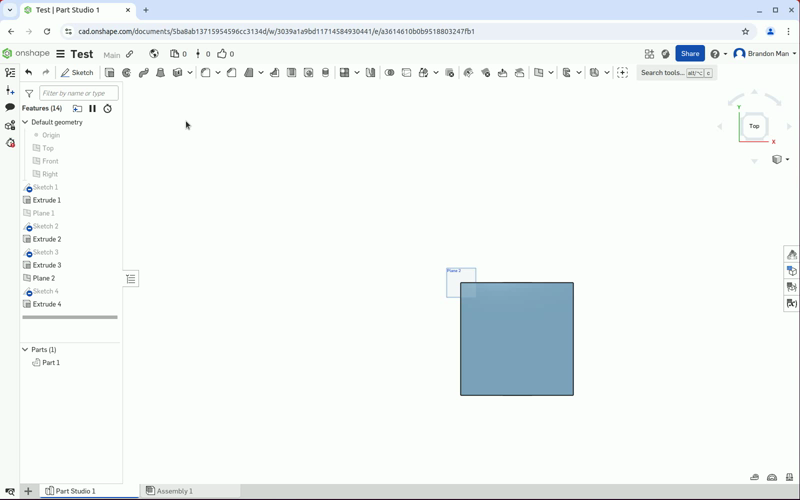
key(shift+h)
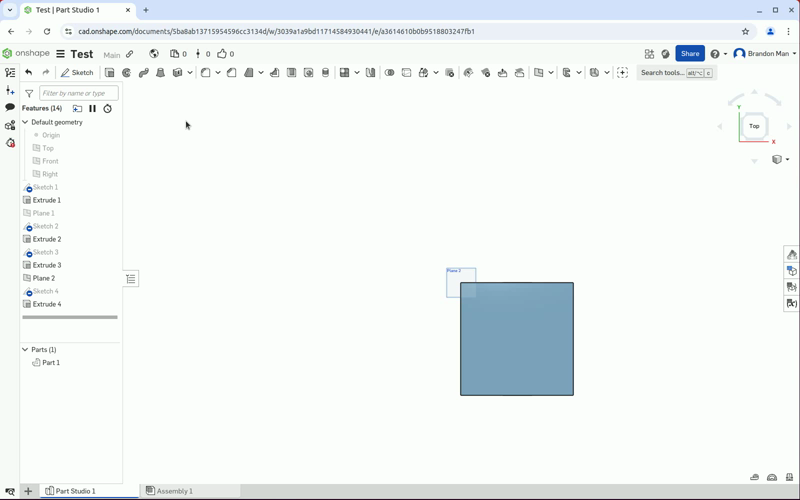
key(shift+h)
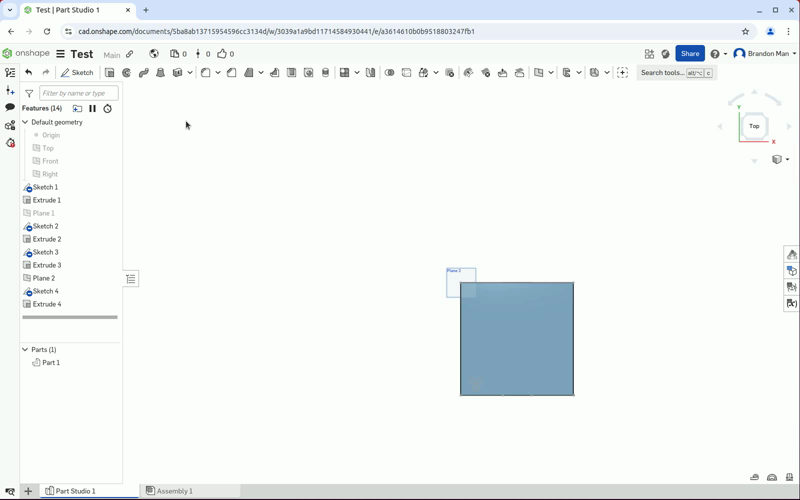
key(shift+7)
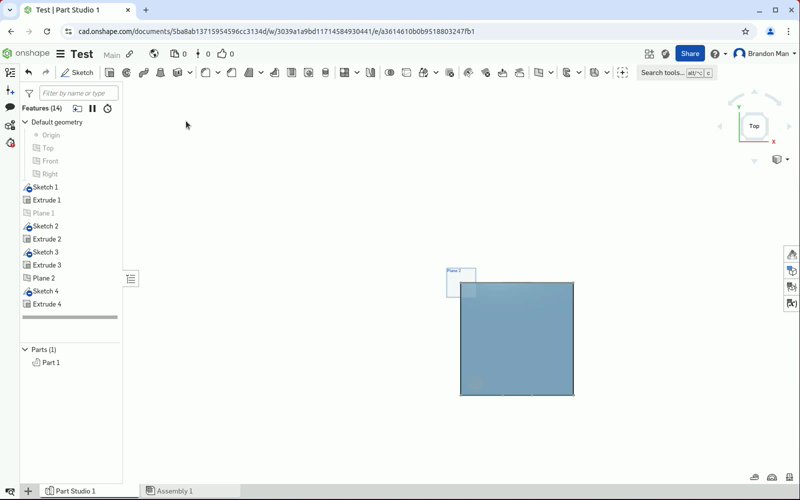
key(up, 3)
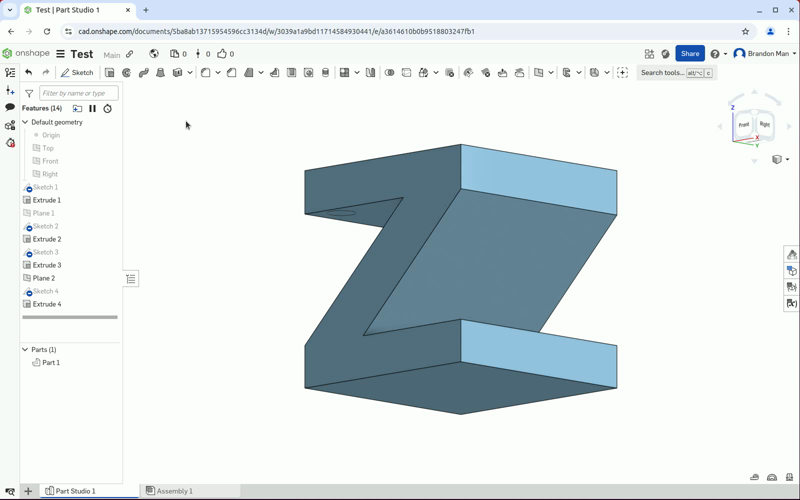
key(left, 3)
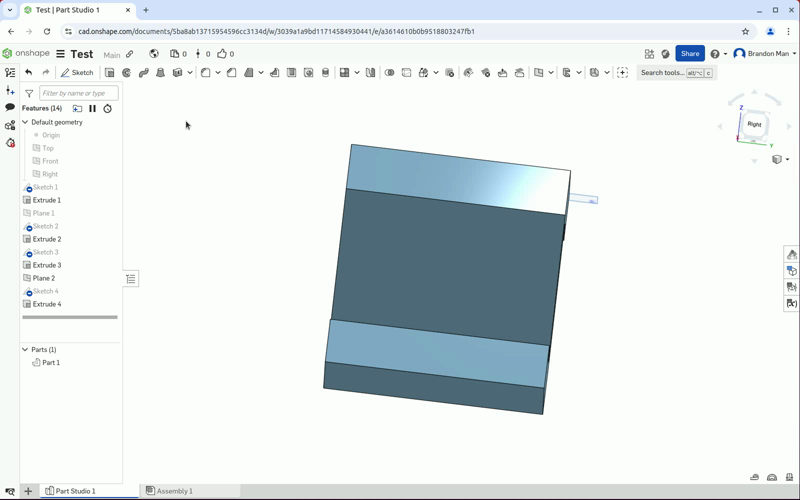
key(right, 3)
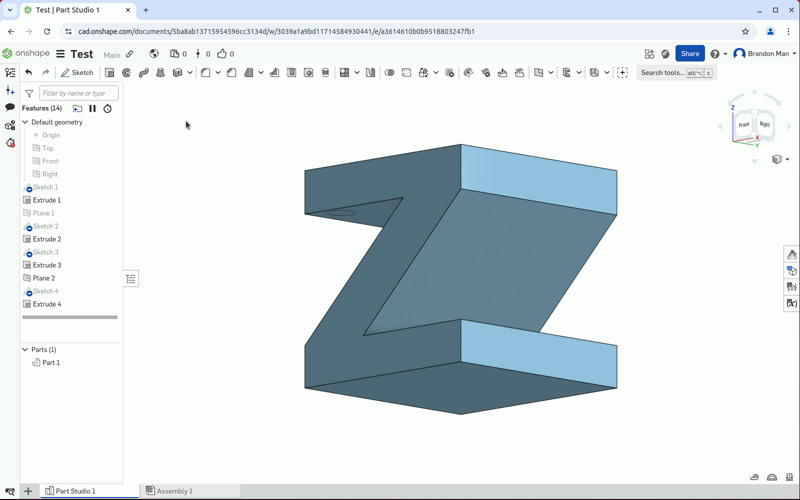
key(down, 3)
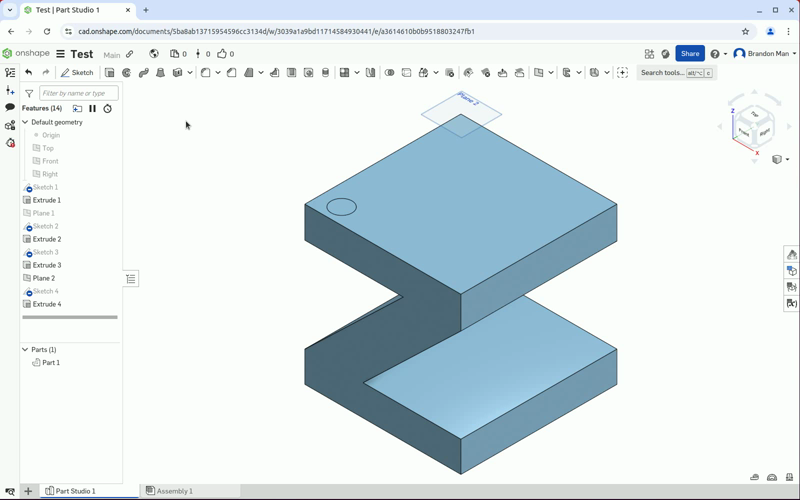
mouse_move(73, 189)
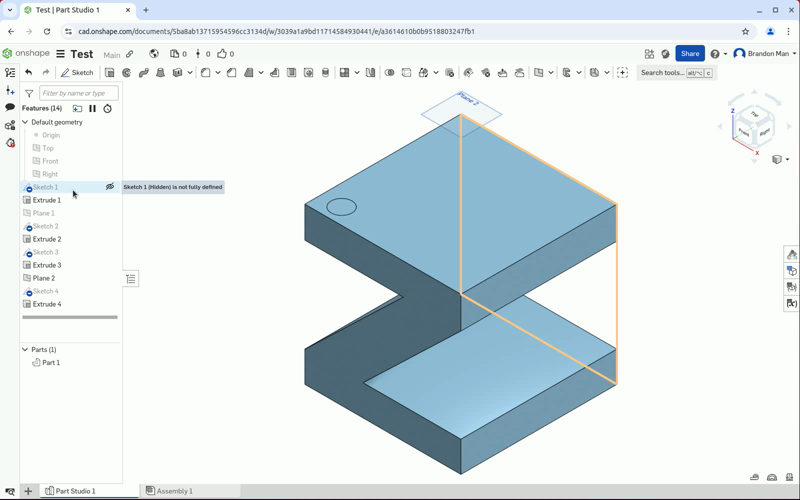
click(73, 189)